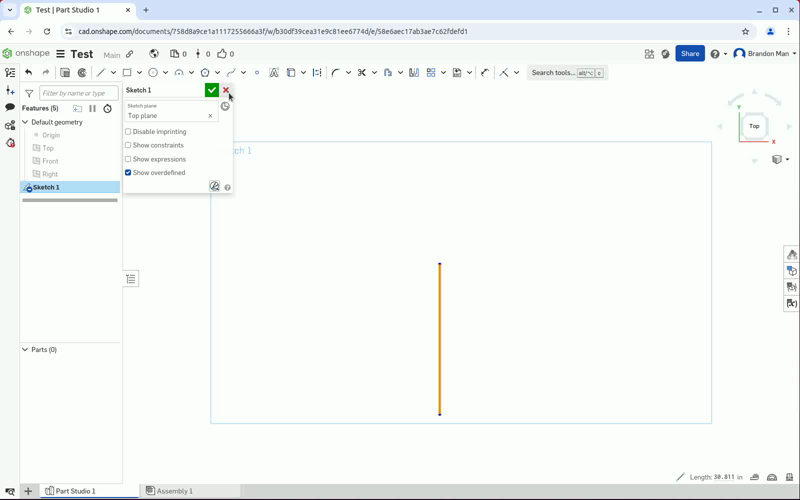
key(shift+h)
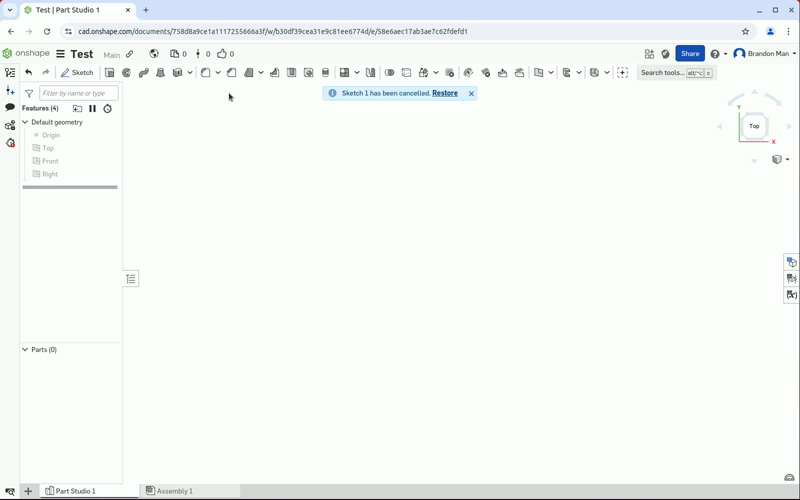
mouse_move(73, 352)
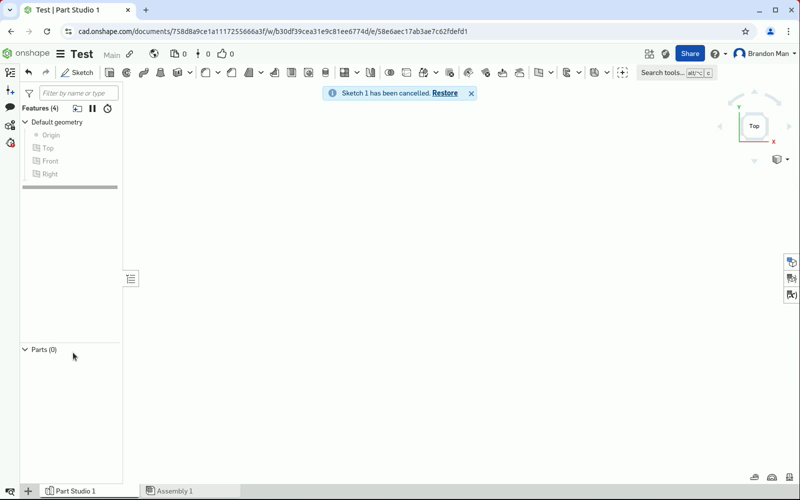
key(y)
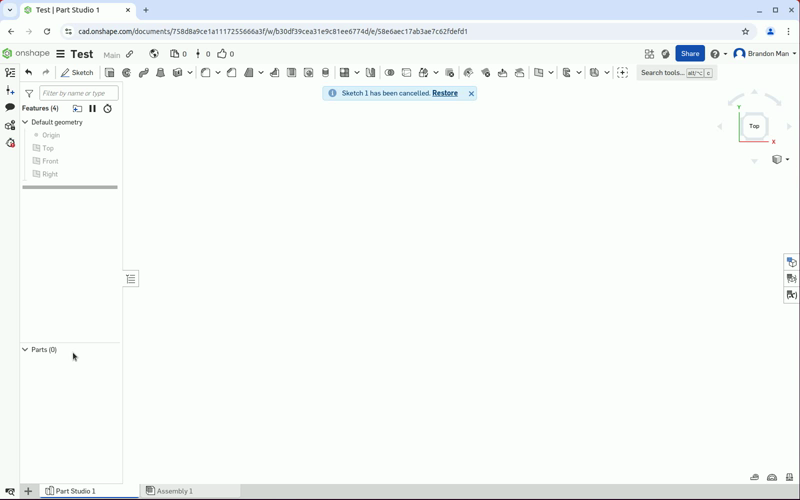
key(shift+p)
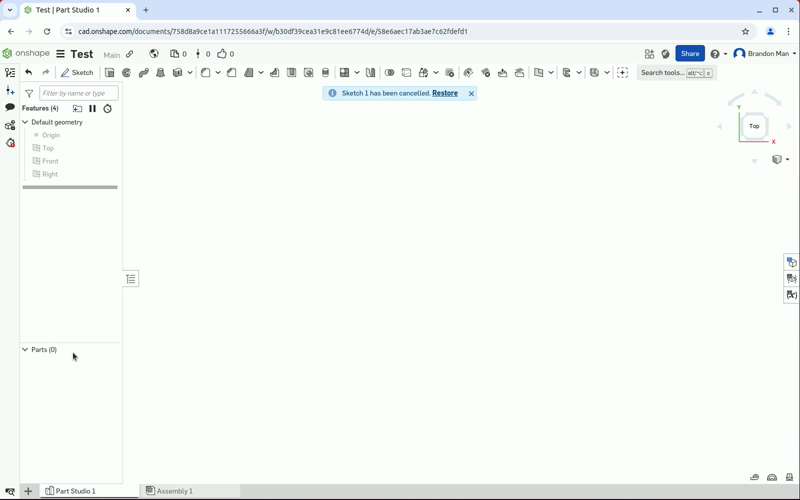
key(space)
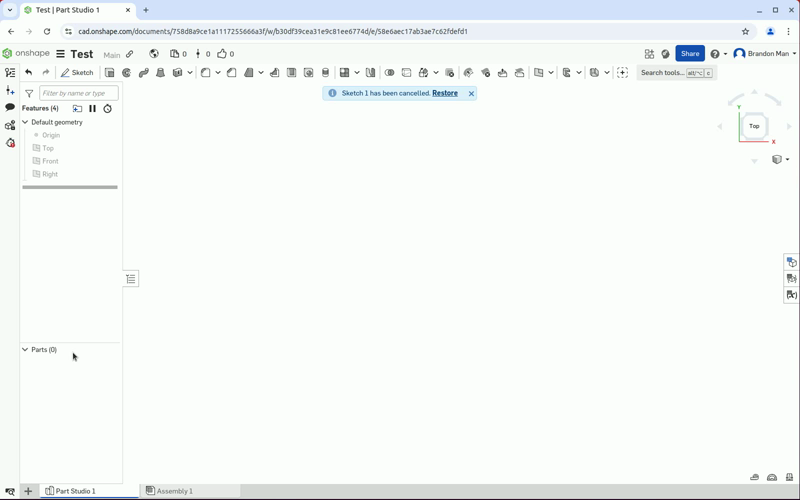
key_down(shift)
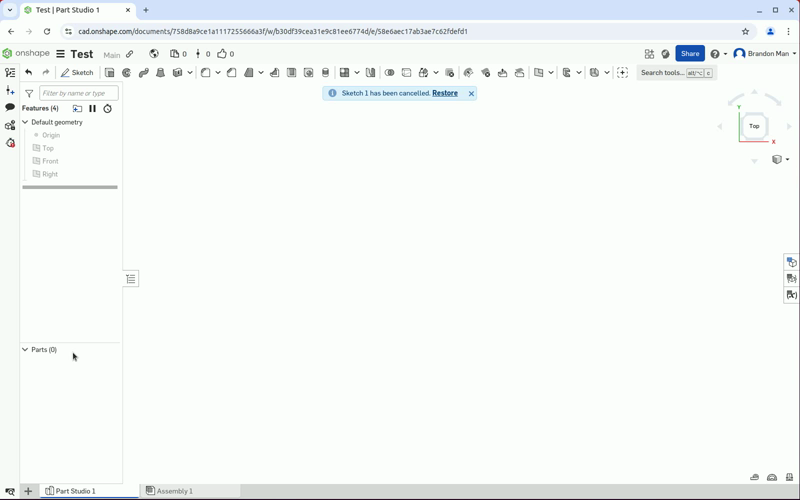
key(up)
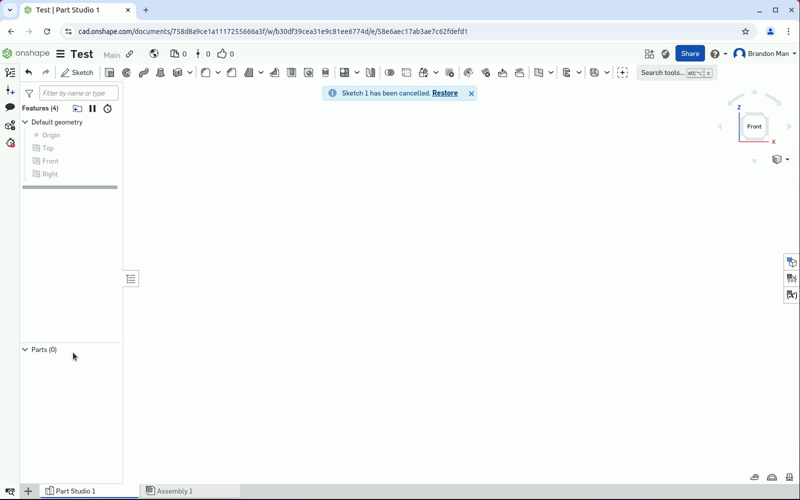
key_up(shift)
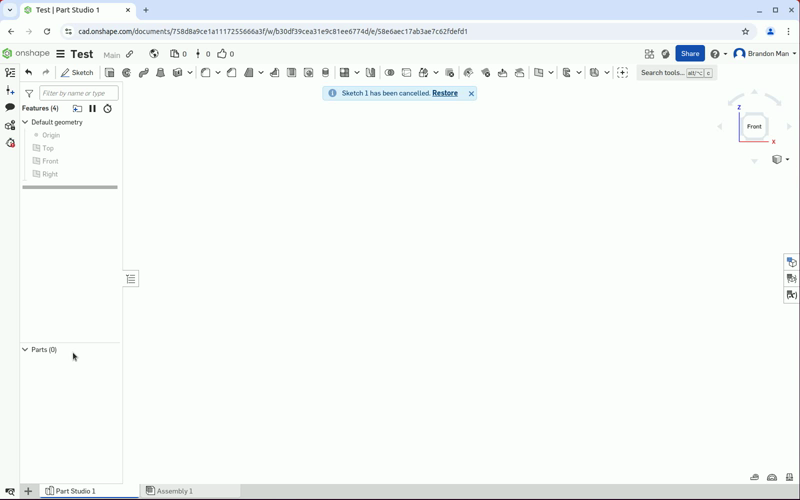
mouse_move(73, 352)
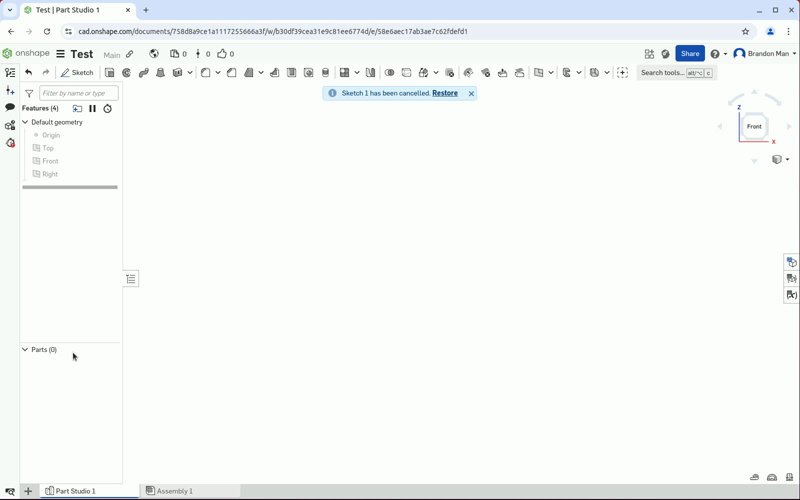
key(shift+y)
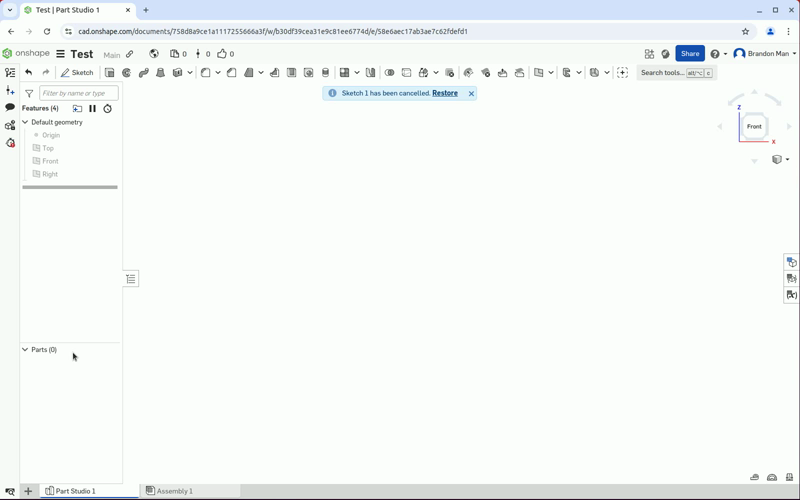
key(shift+s)
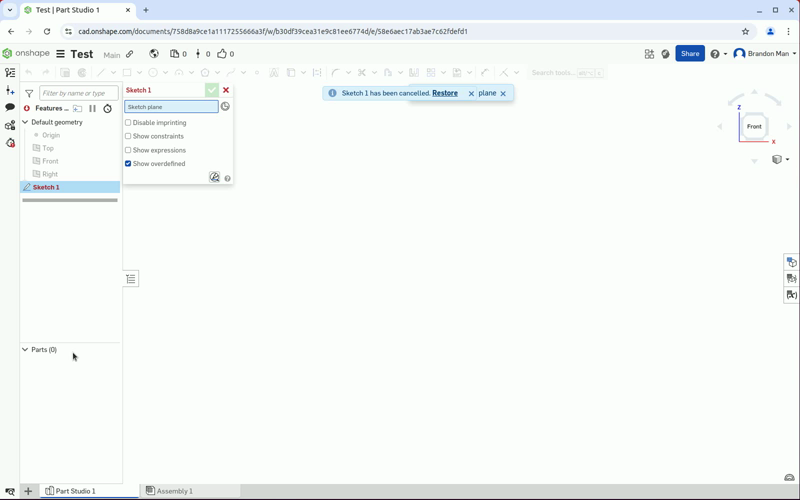
mouse_move(73, 163)
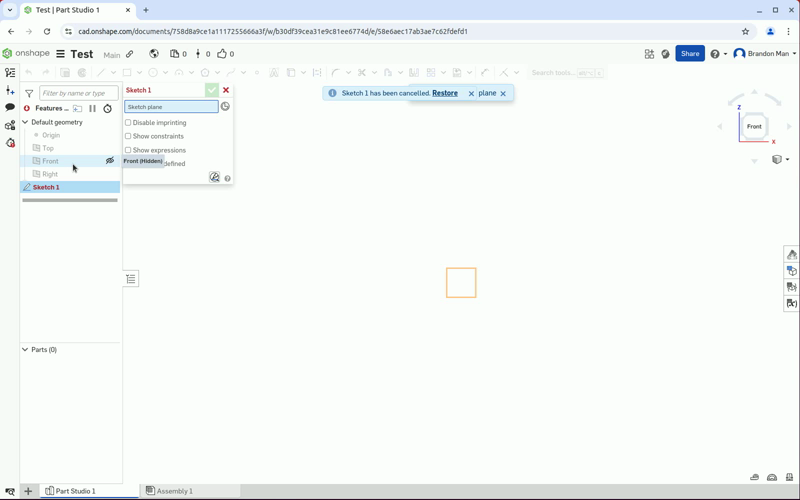
click(73, 163)
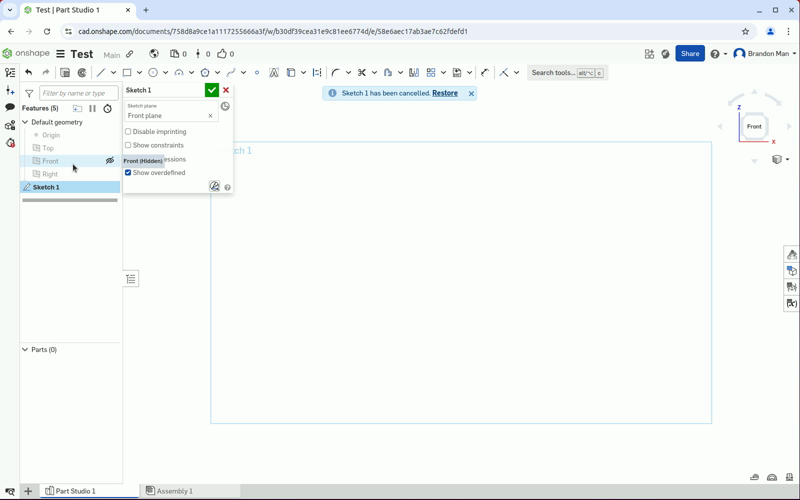
mouse_move(73, 352)
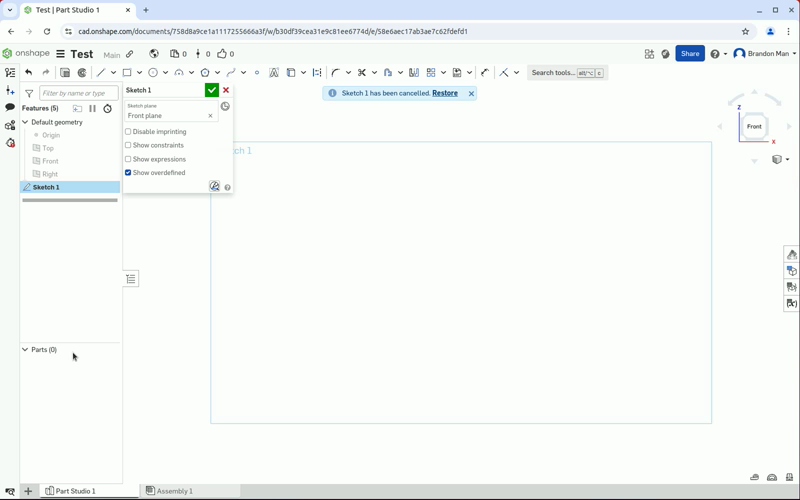
key(y)
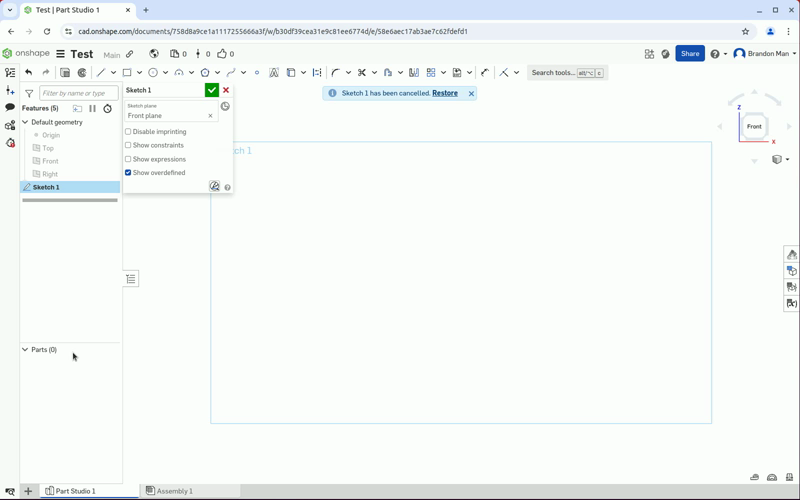
key(l)
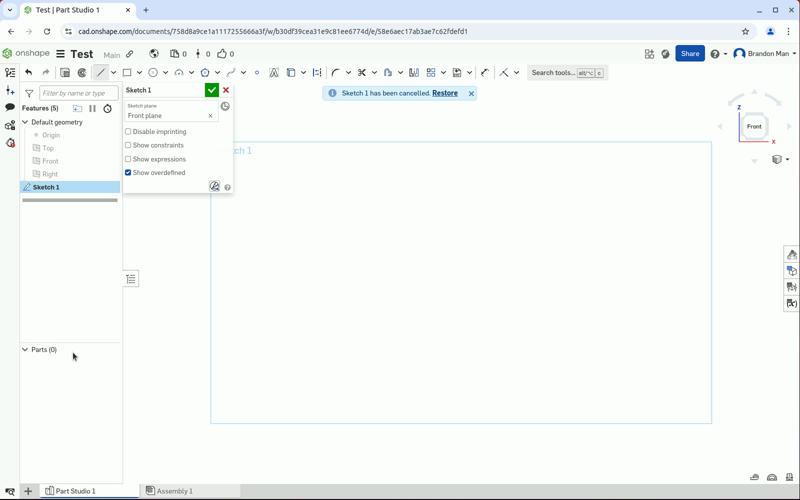
key_down(shift)
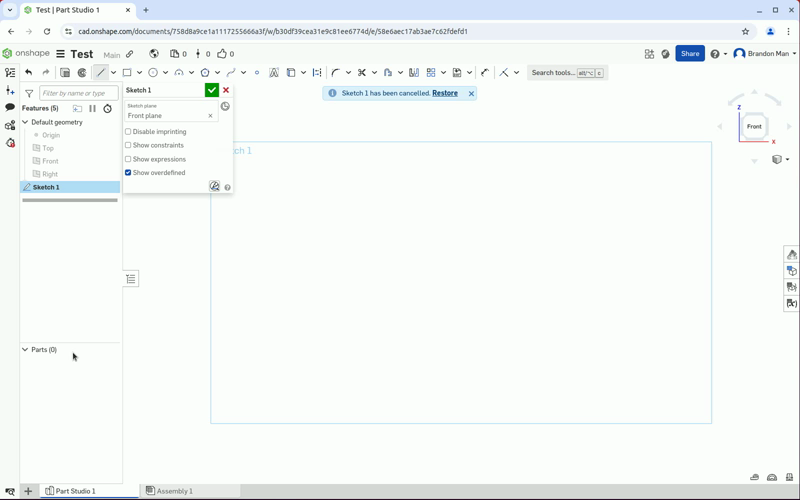
mouse_move(444, 299)
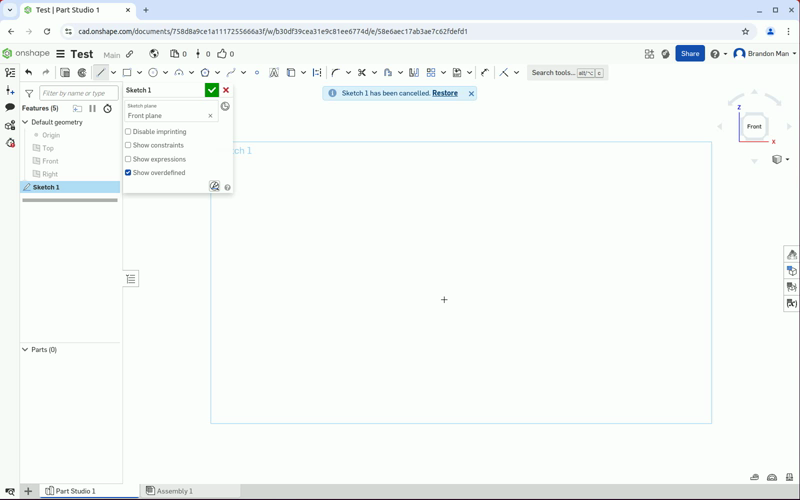
click(444, 299)
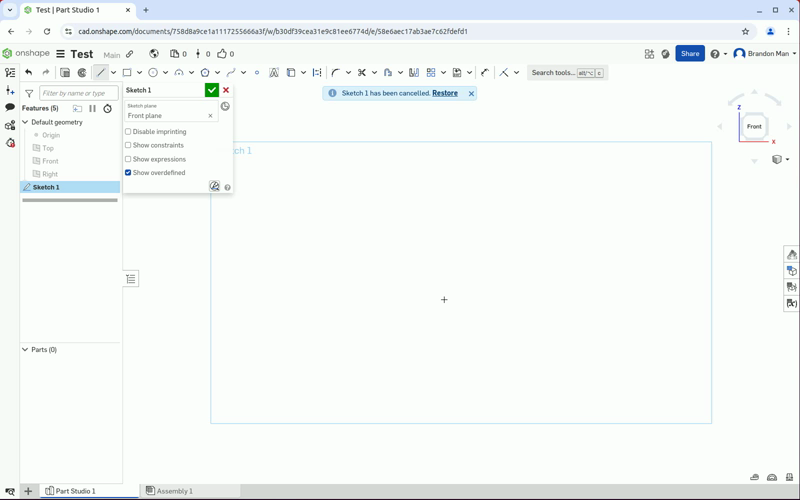
key_up(shift)
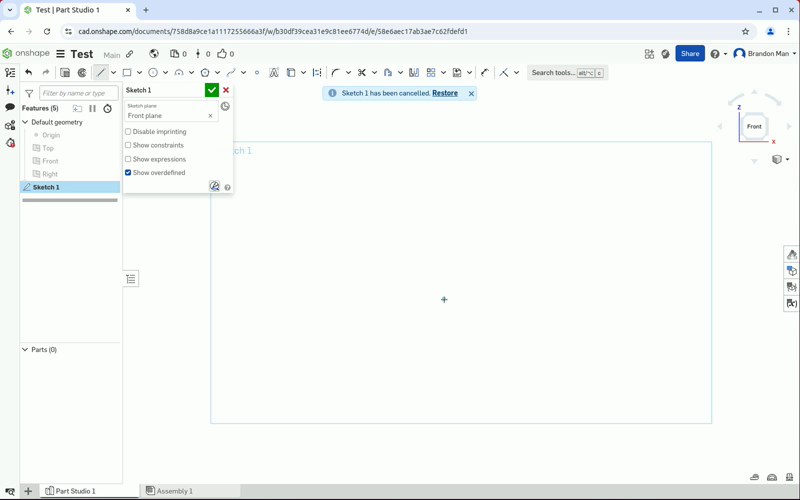
key_down(shift)
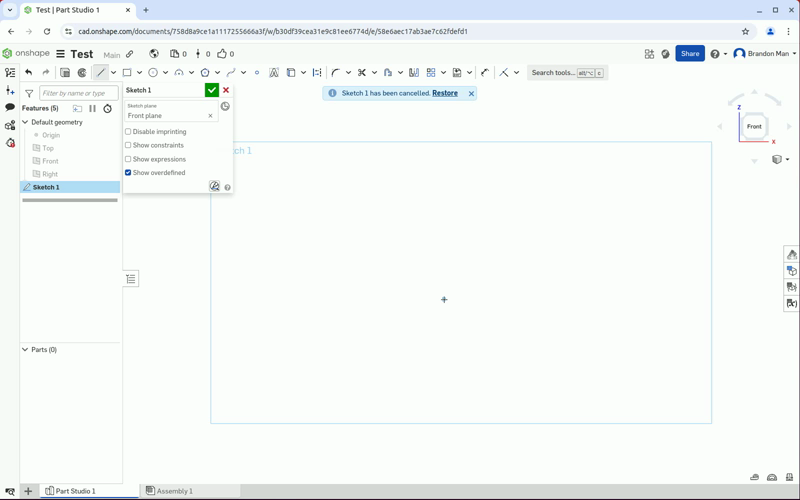
mouse_move(474, 299)
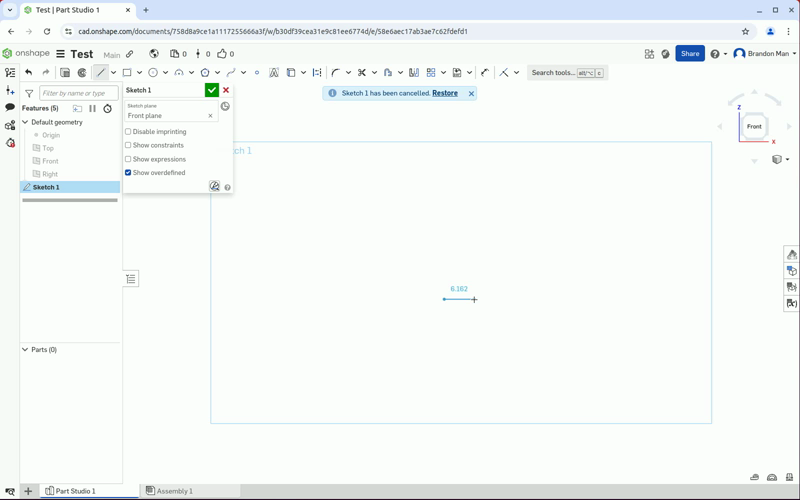
mouse_move(477, 299)
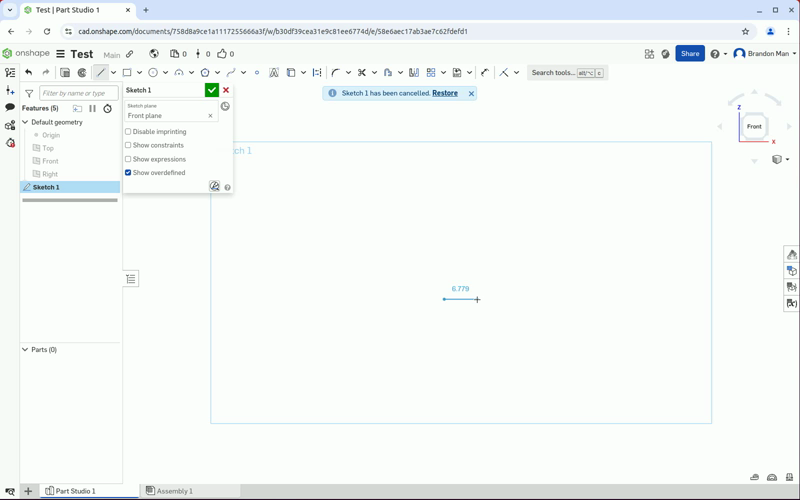
click(477, 299)
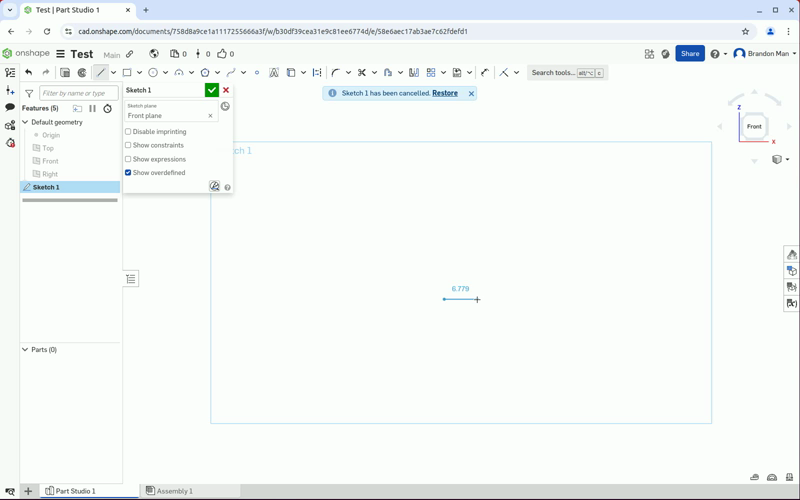
key_up(shift)
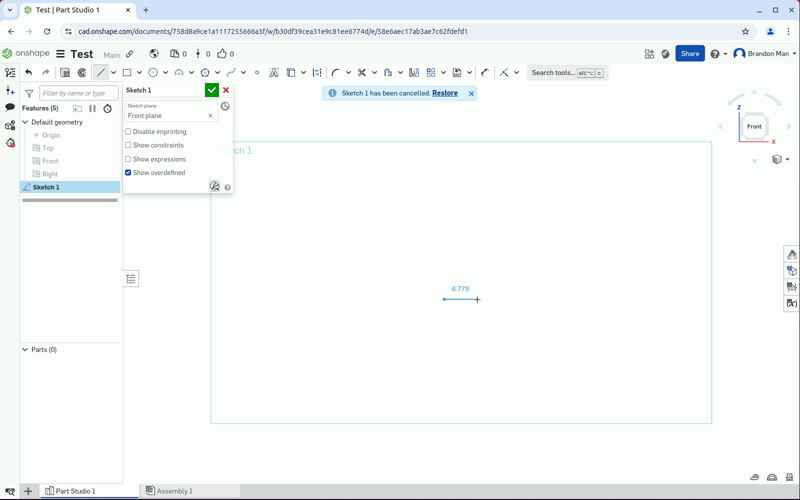
key_down(shift)
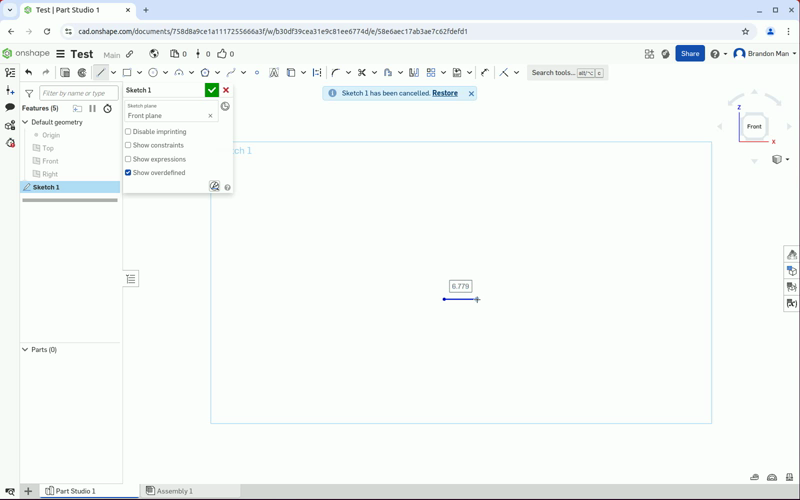
mouse_move(507, 299)
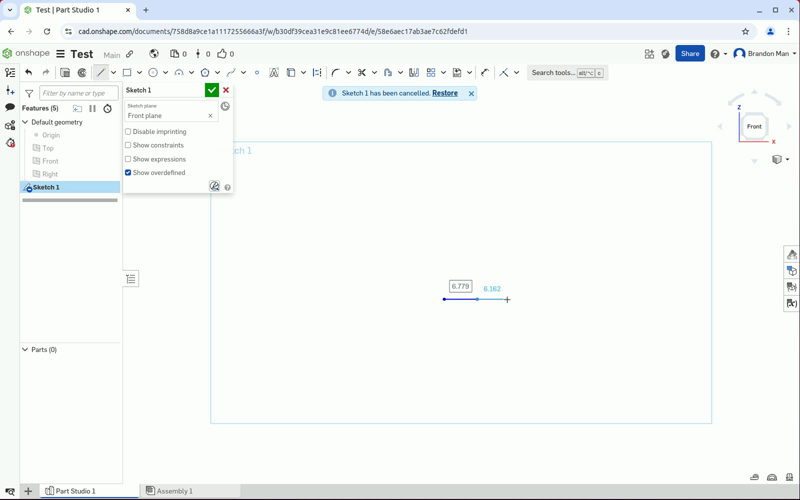
mouse_move(477, 266)
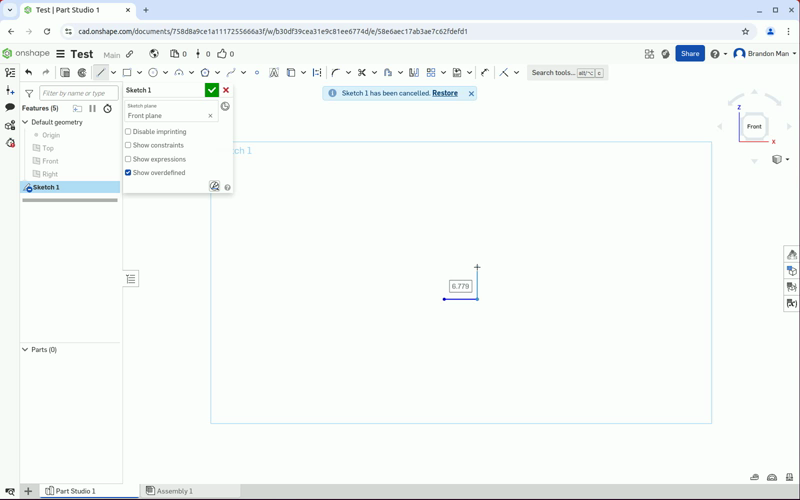
click(477, 266)
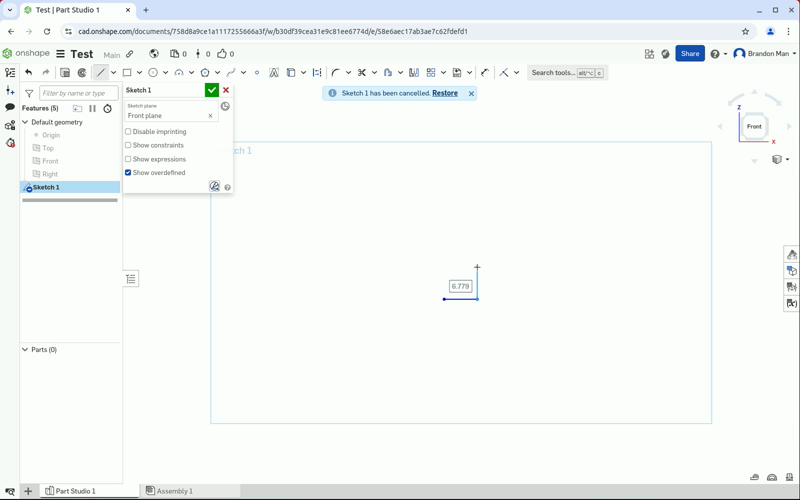
key_up(shift)
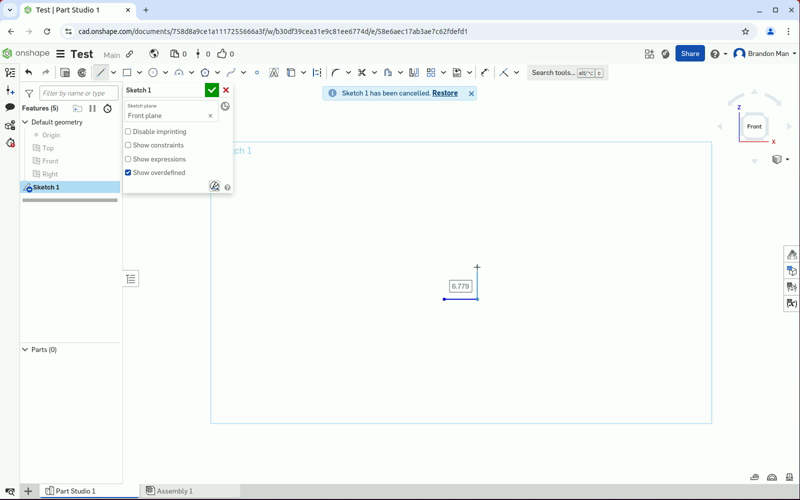
key_down(shift)
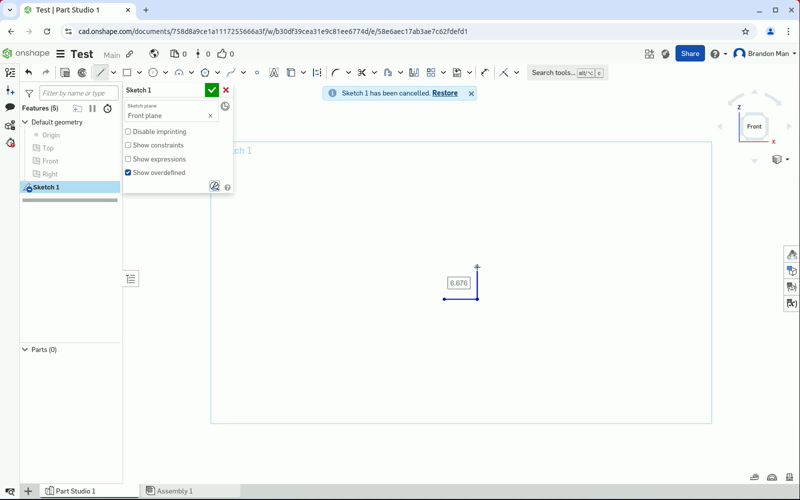
mouse_move(507, 266)
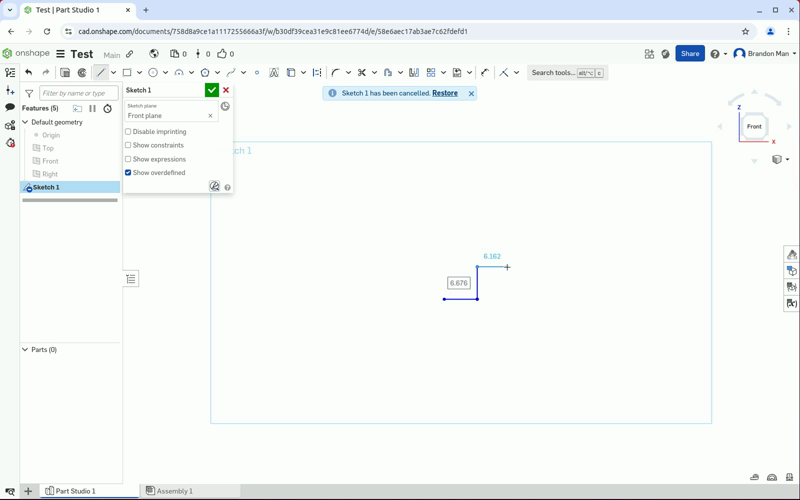
mouse_move(444, 266)
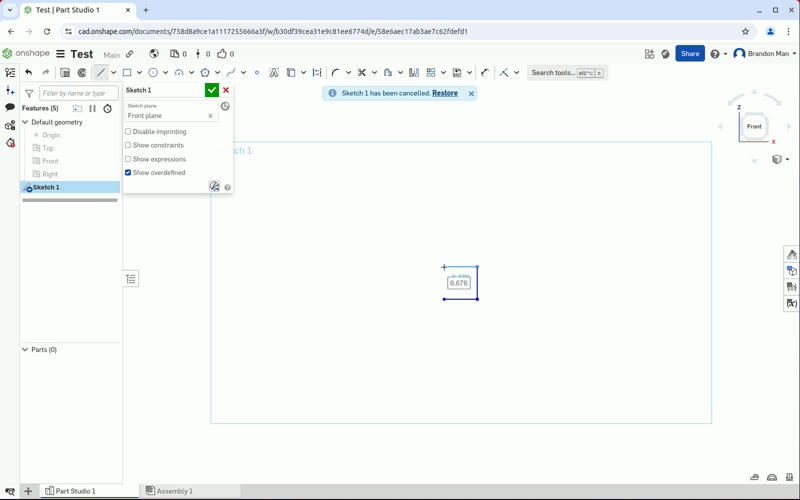
click(444, 266)
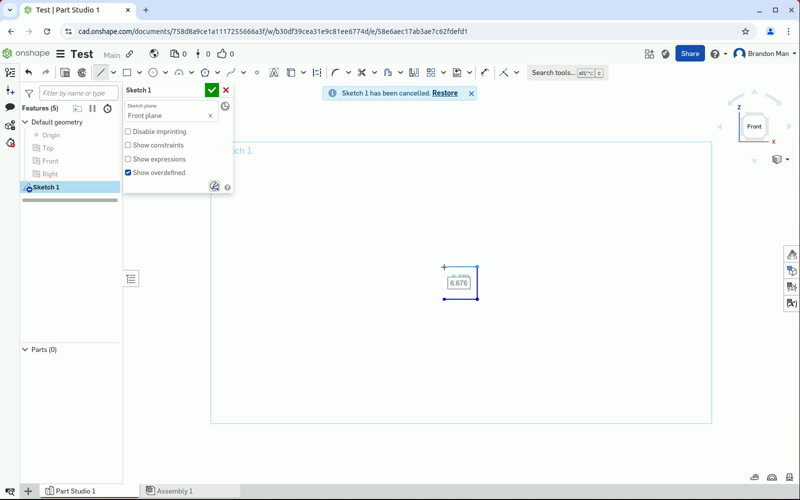
key_up(shift)
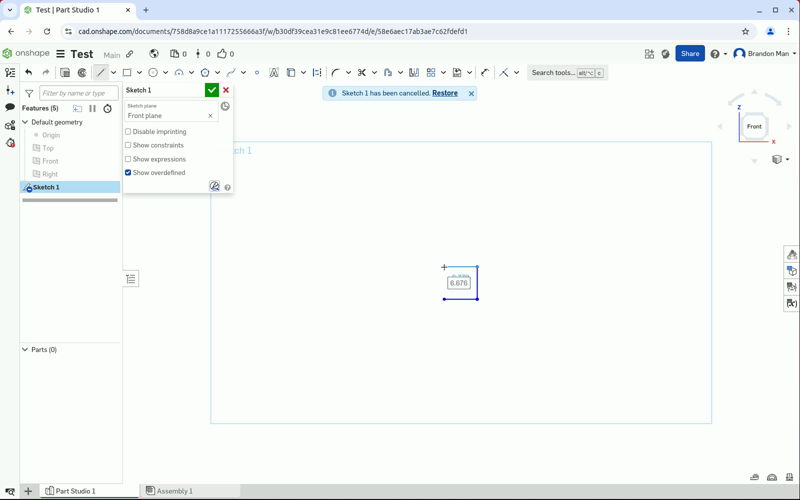
key_down(shift)
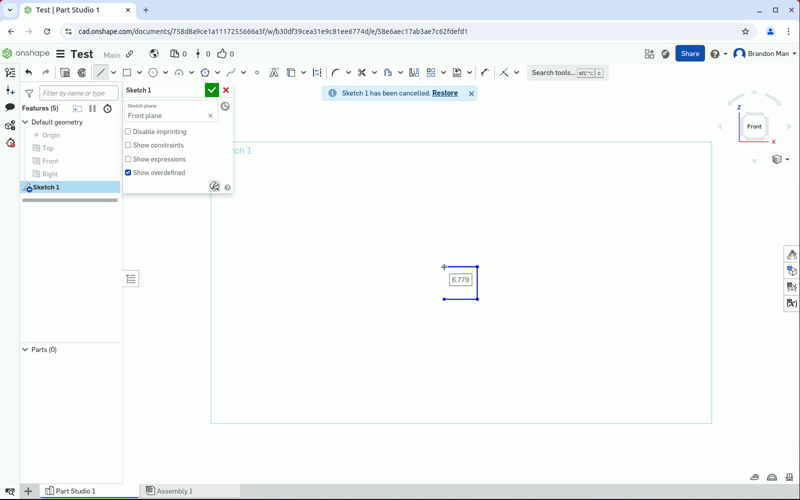
mouse_move(474, 266)
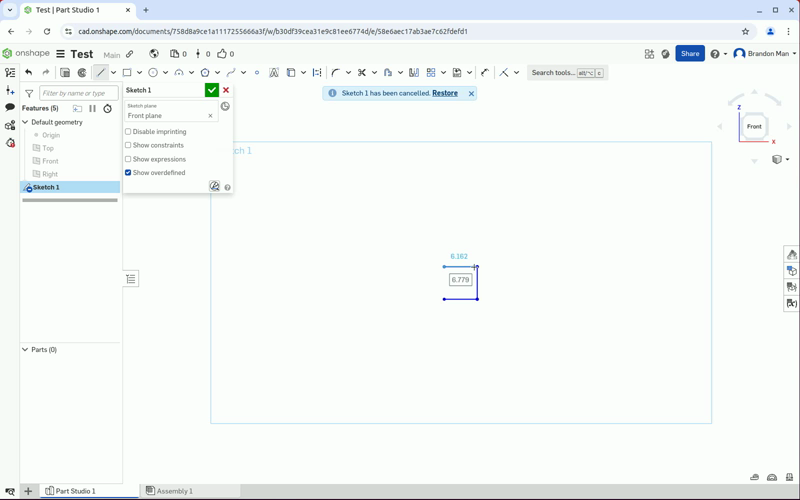
mouse_move(444, 270)
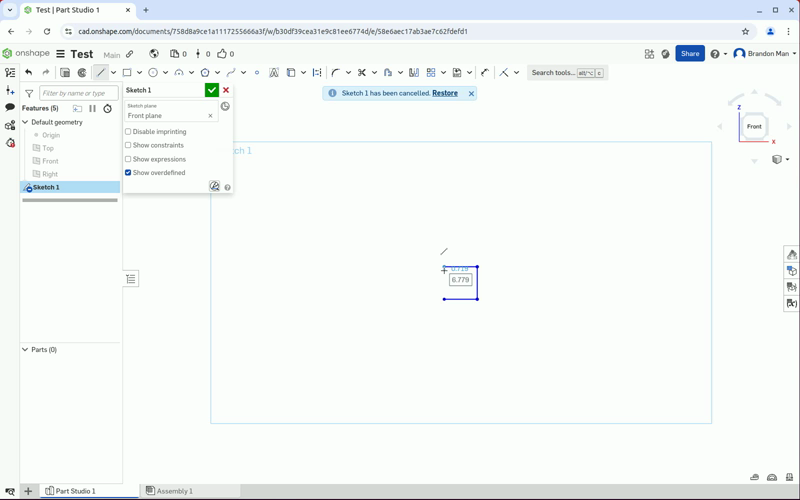
scroll(6)
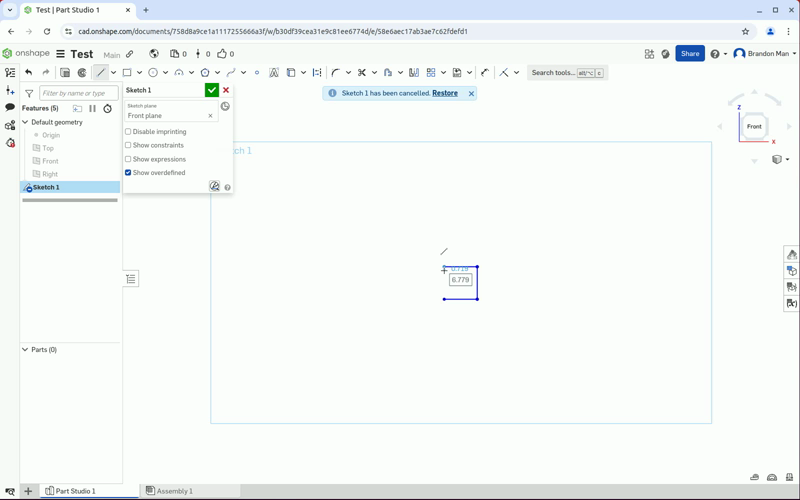
scroll(6)
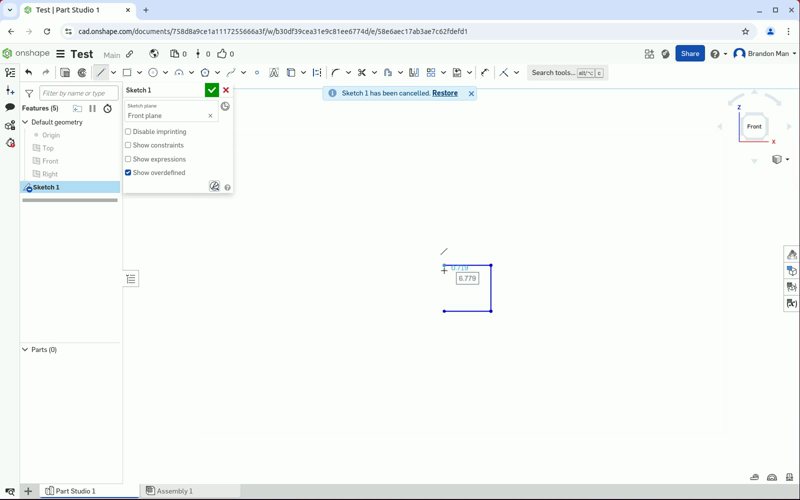
scroll(6)
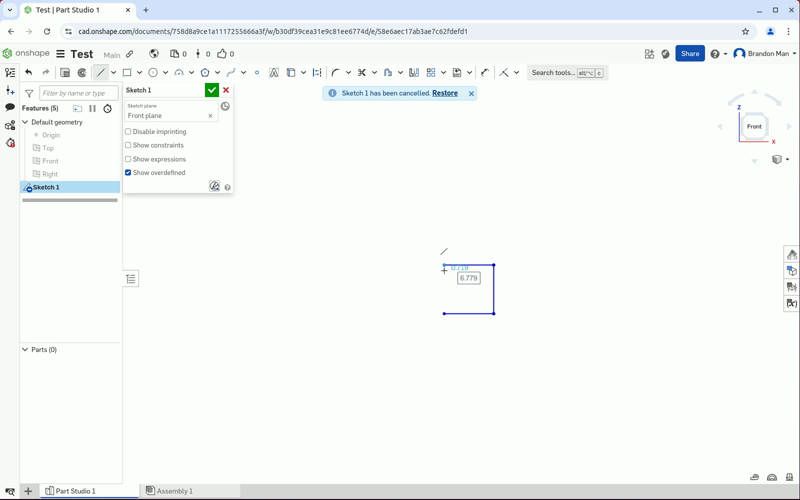
scroll(6)
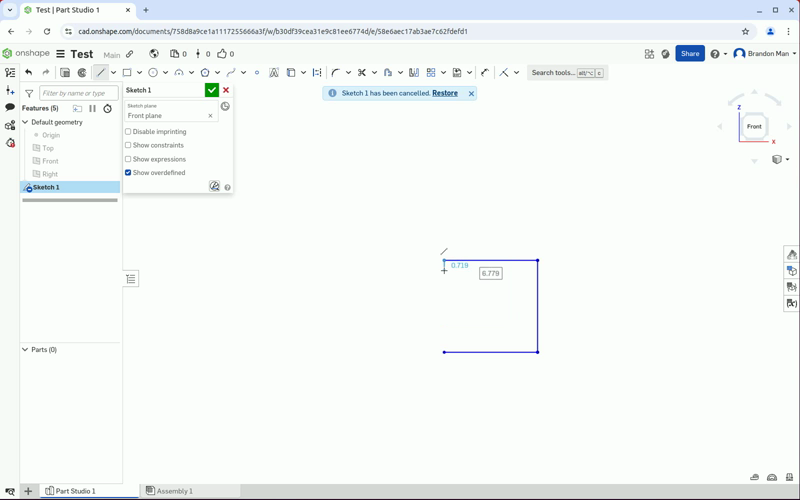
scroll(6)
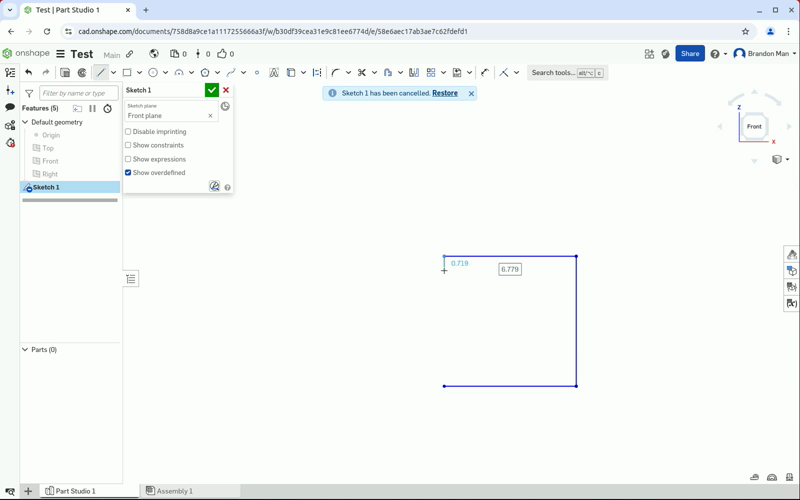
scroll(6)
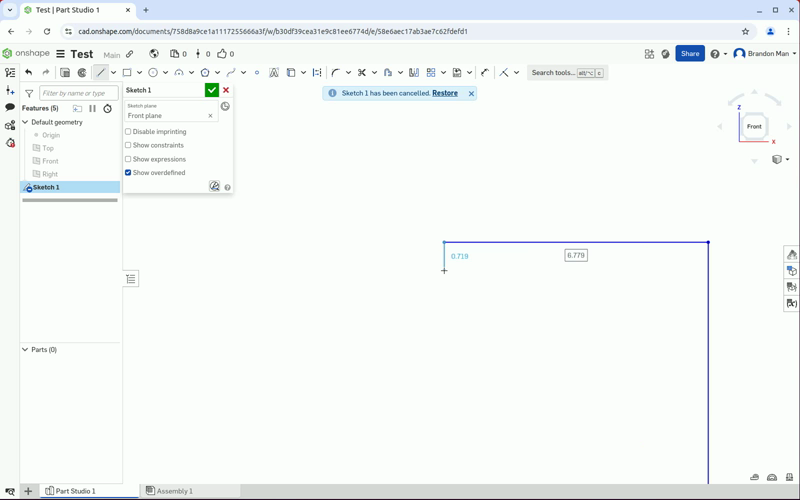
scroll(6)
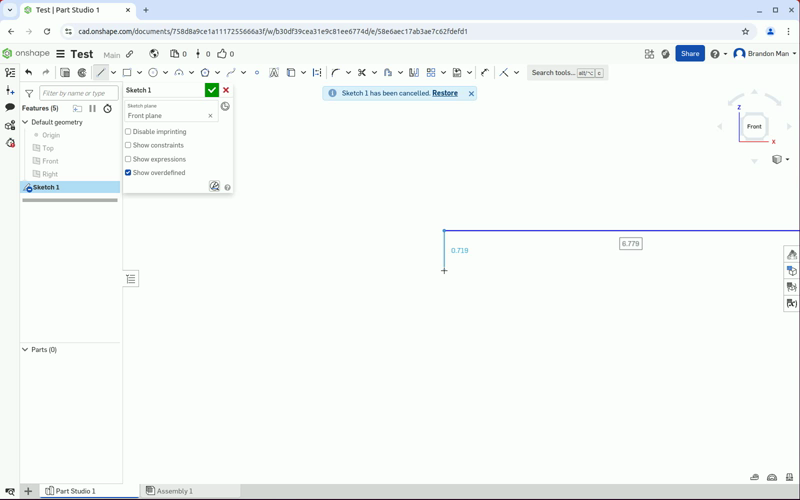
click(444, 270)
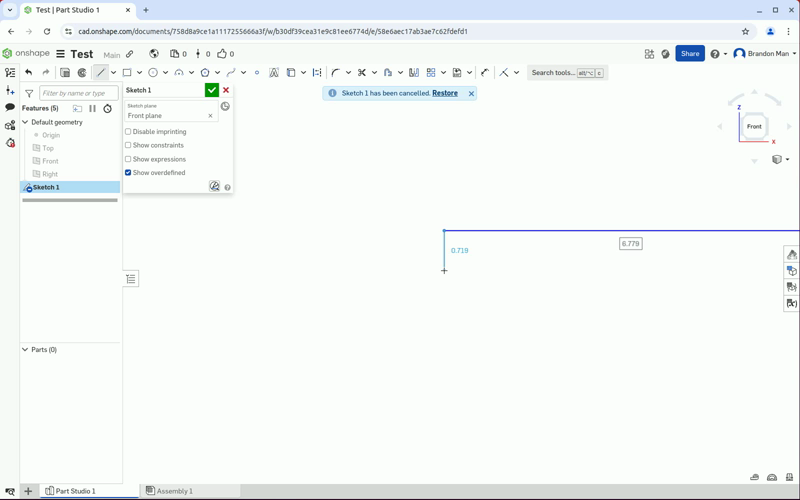
scroll(-6)
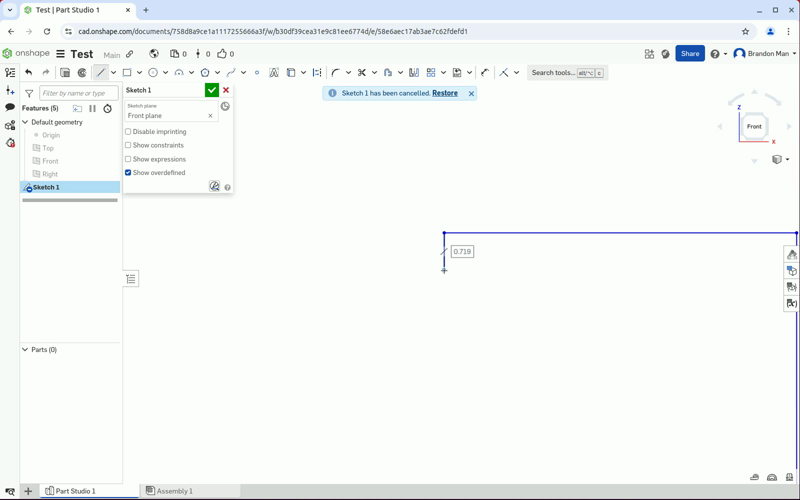
scroll(-6)
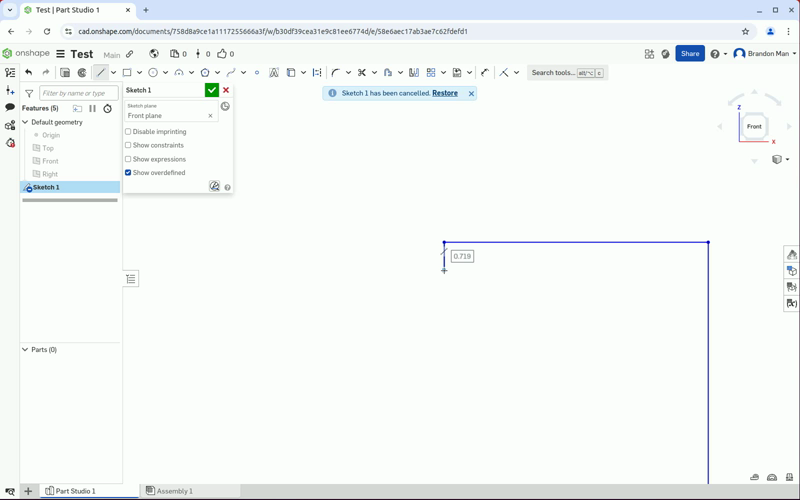
scroll(-6)
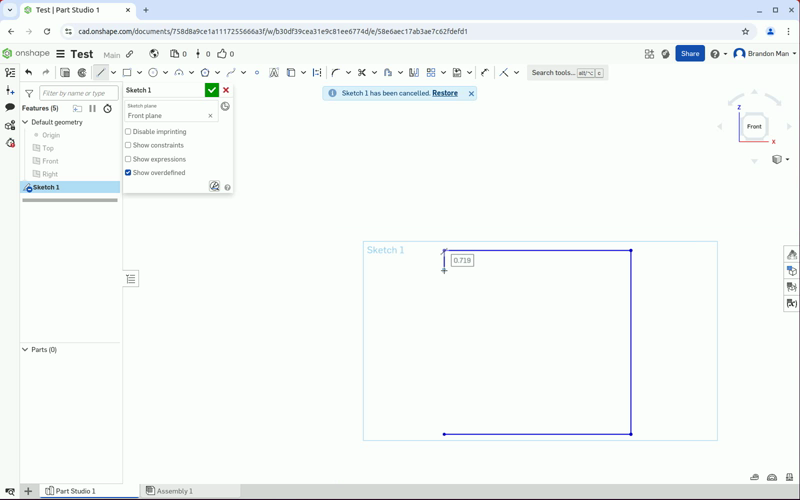
scroll(-6)
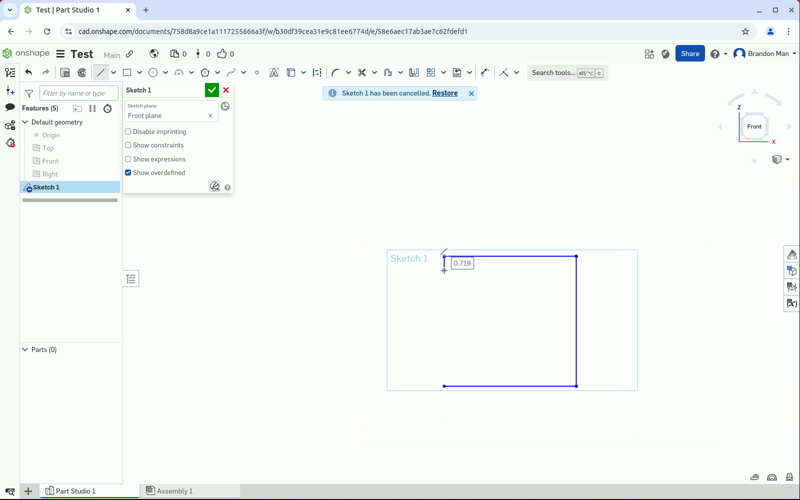
scroll(-6)
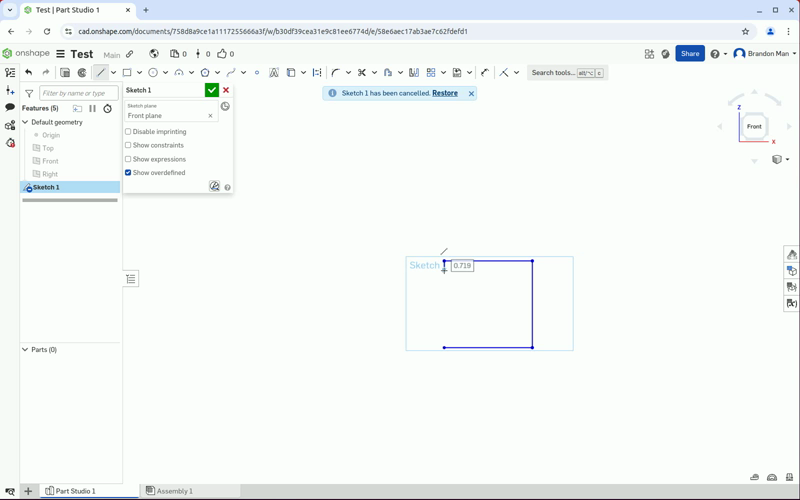
scroll(-6)
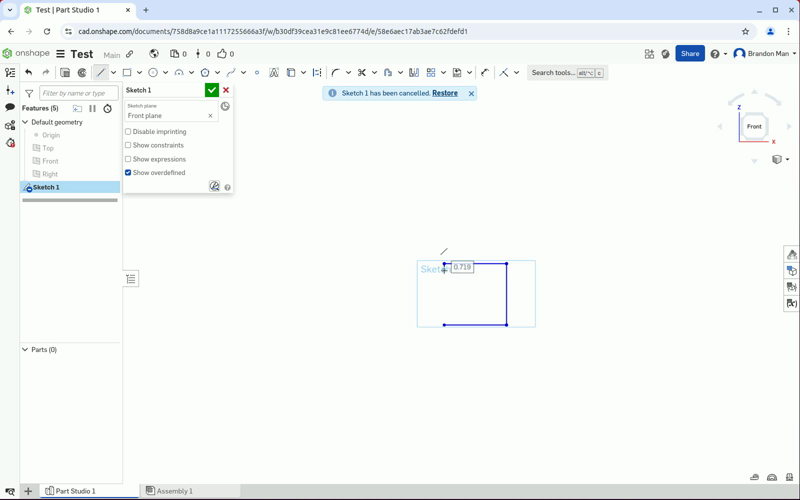
scroll(-6)
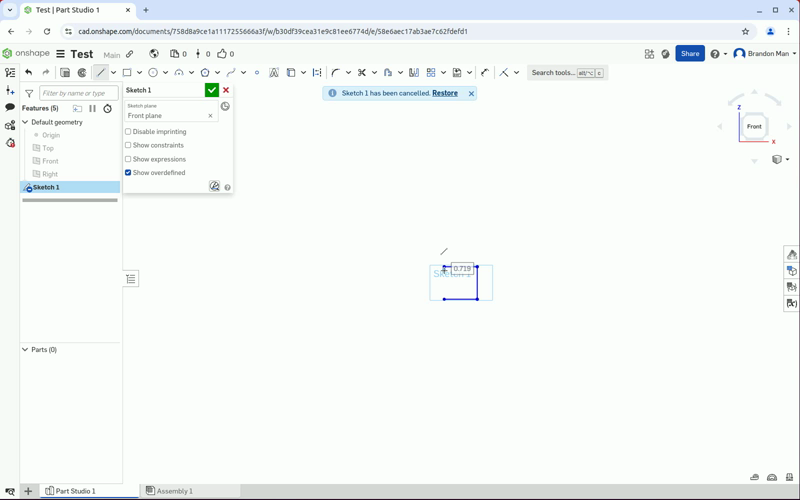
key_up(shift)
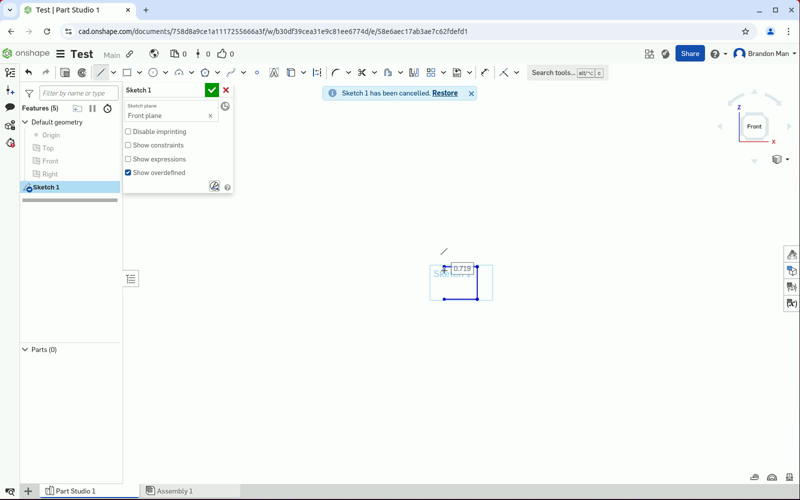
key_down(shift)
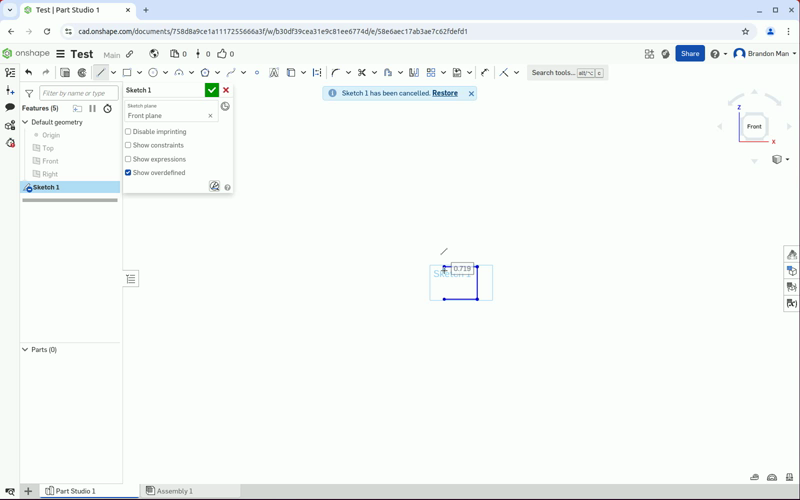
mouse_move(474, 270)
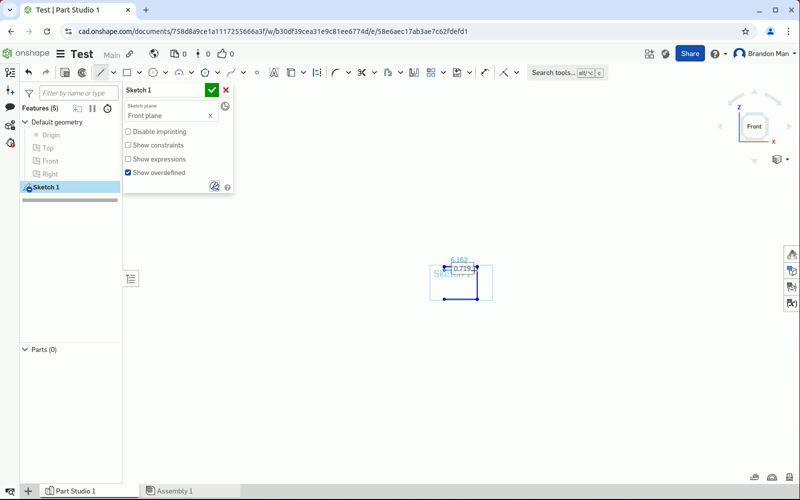
mouse_move(444, 295)
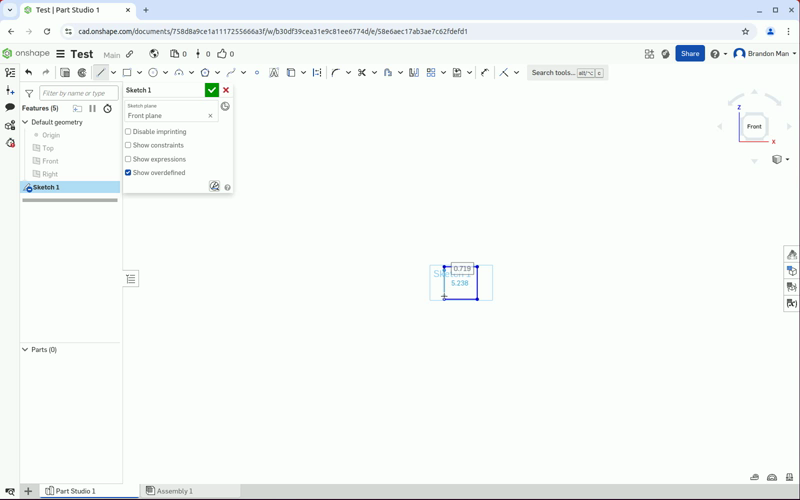
scroll(6)
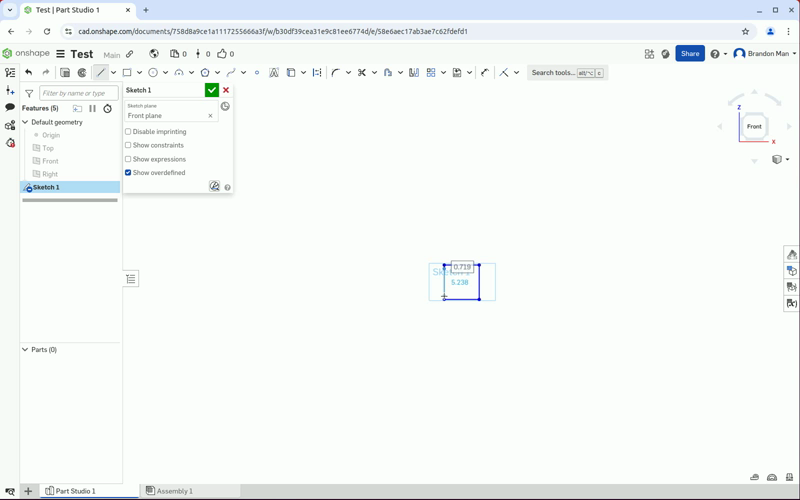
scroll(6)
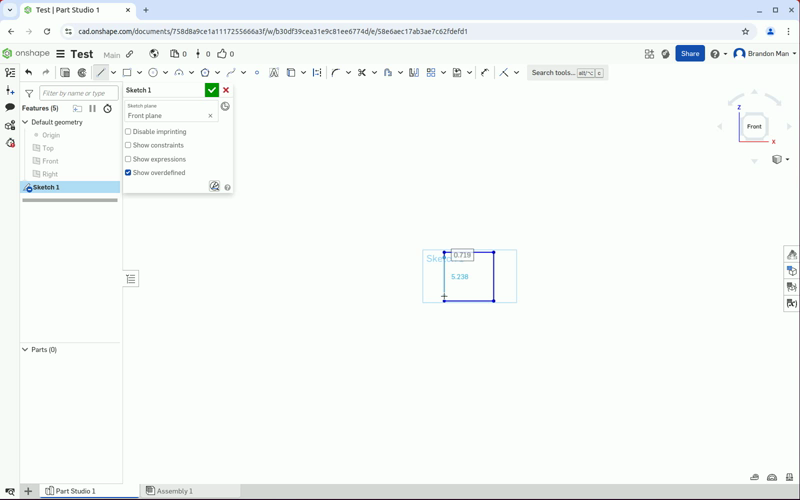
scroll(6)
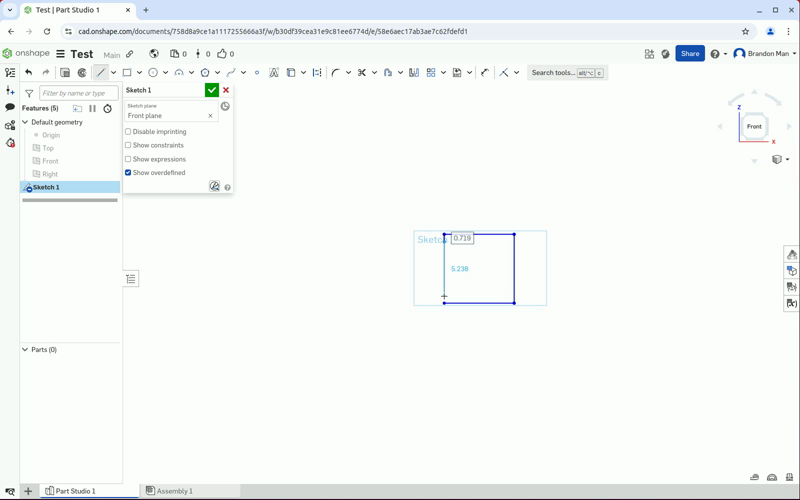
scroll(6)
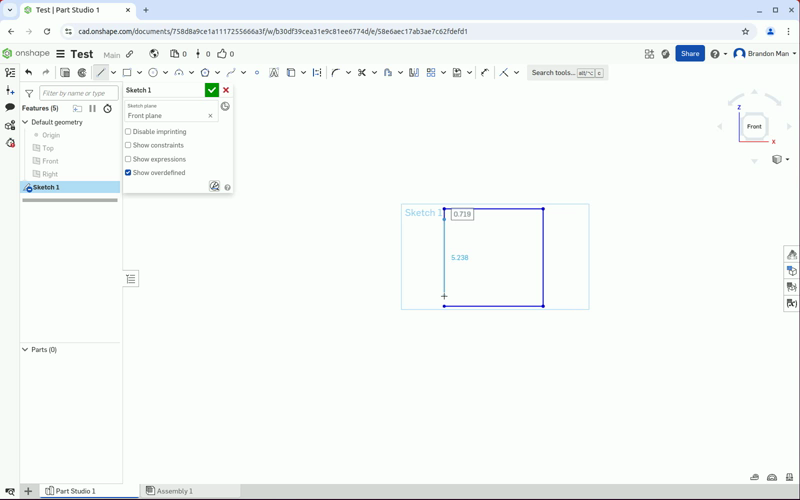
scroll(6)
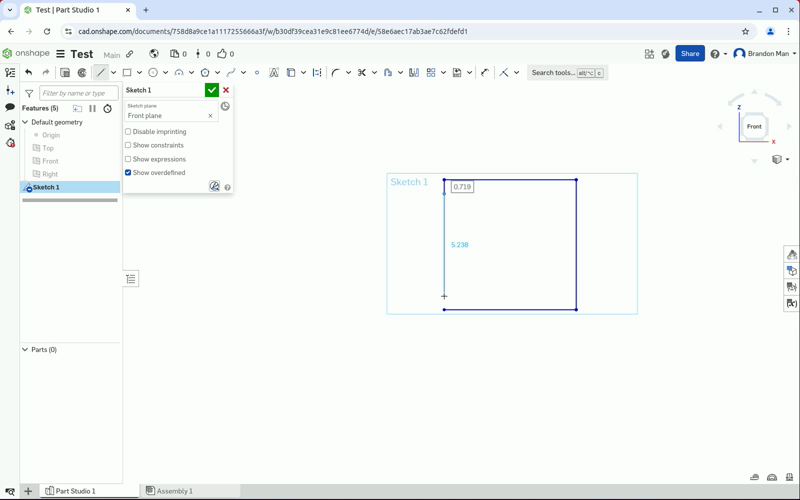
scroll(6)
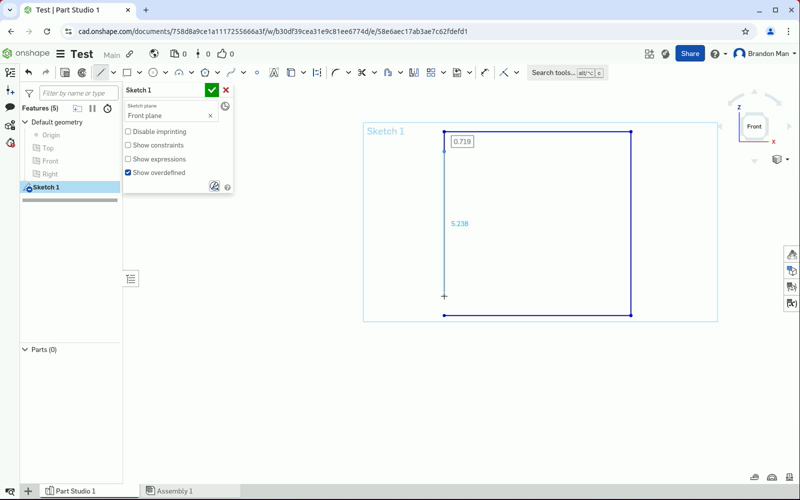
scroll(6)
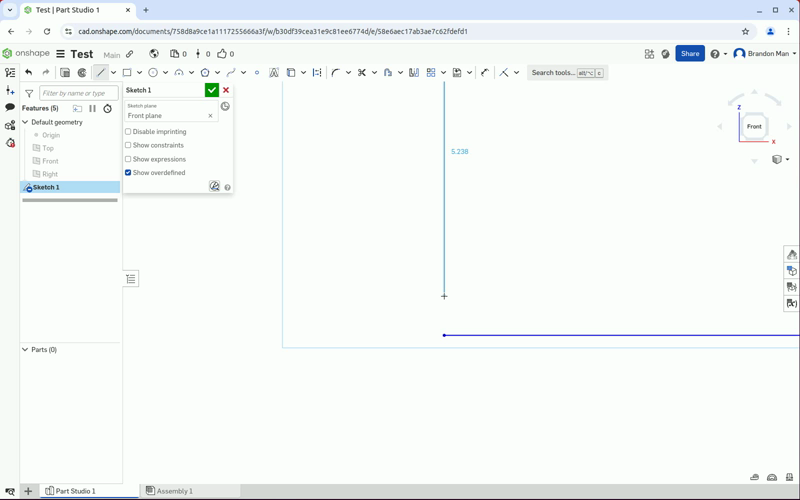
click(444, 295)
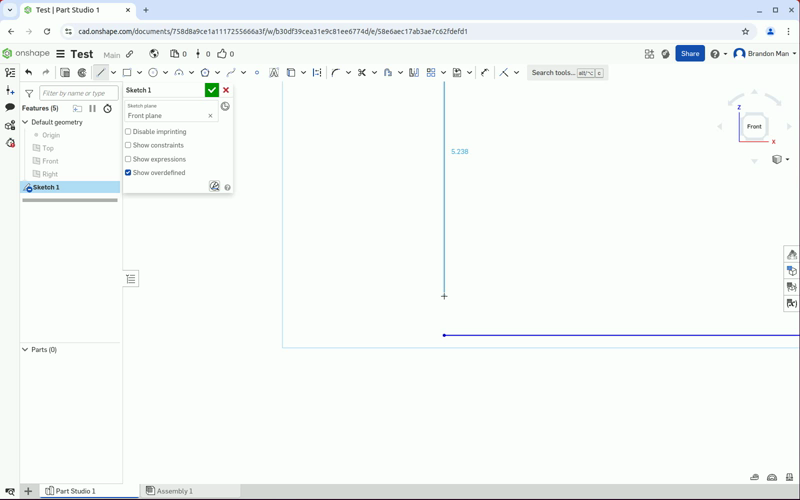
scroll(-6)
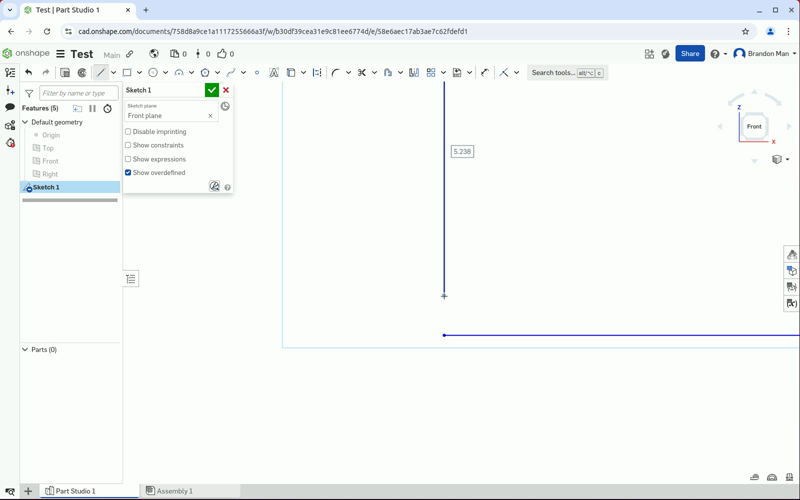
scroll(-6)
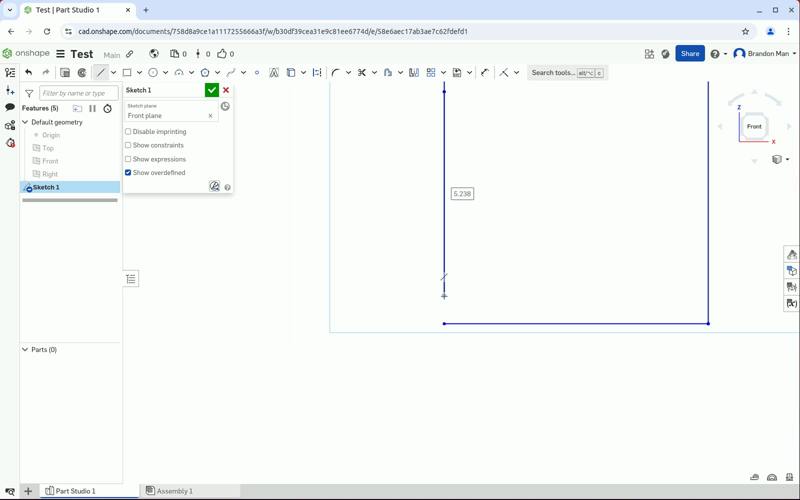
scroll(-6)
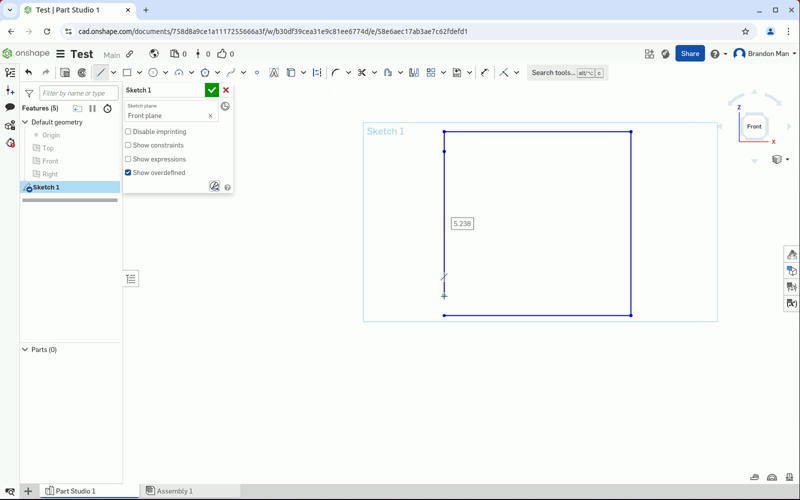
scroll(-6)
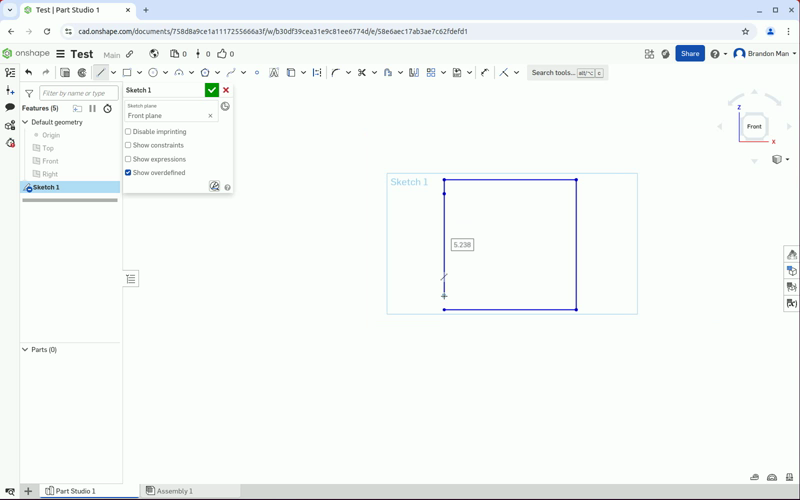
scroll(-6)
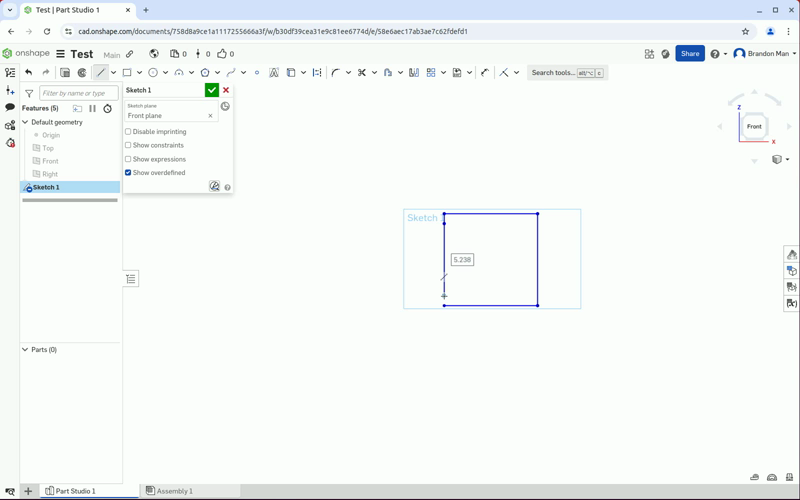
scroll(-6)
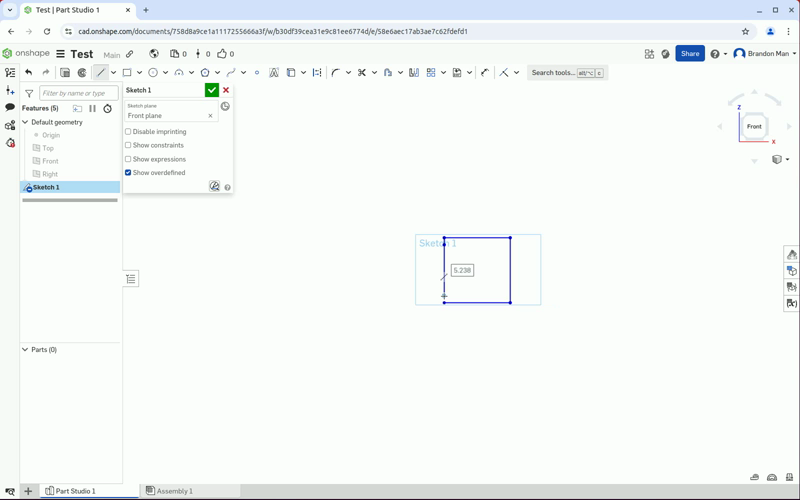
scroll(-6)
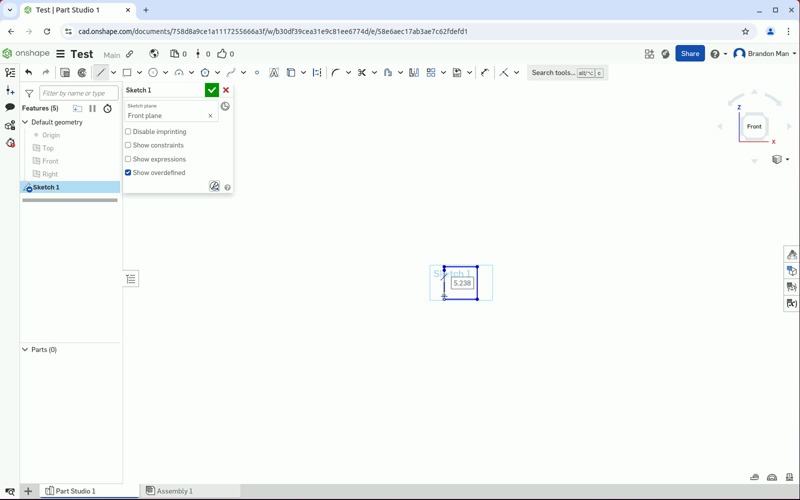
key_up(shift)
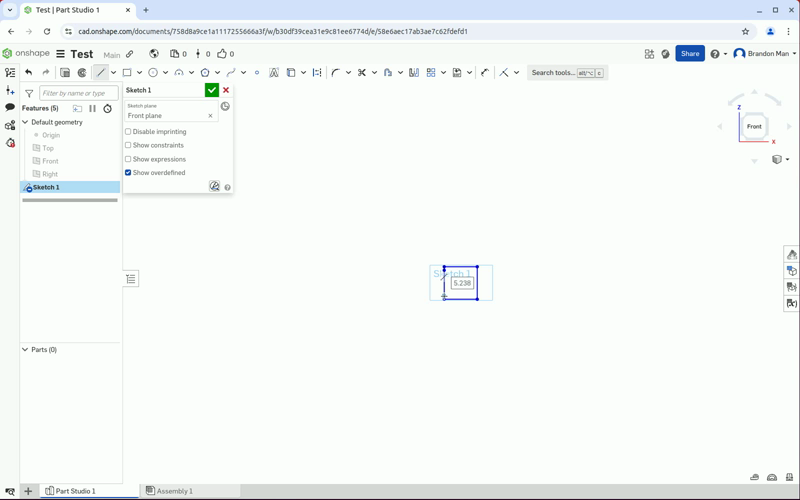
mouse_move(474, 295)
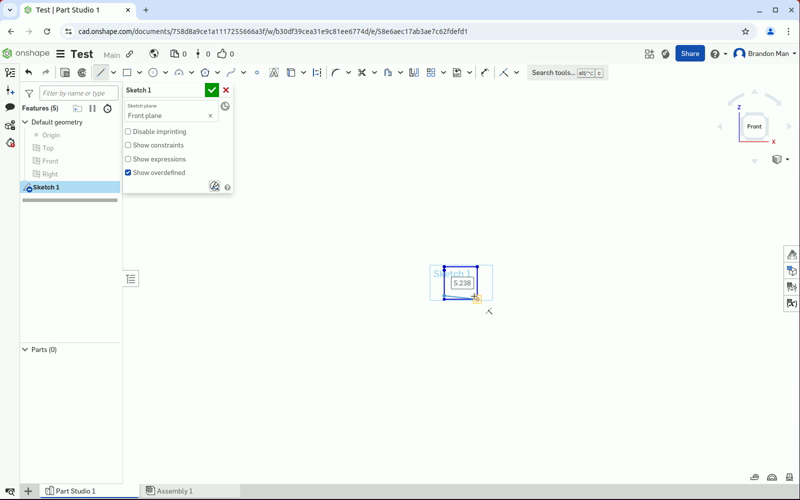
key_down(shift)
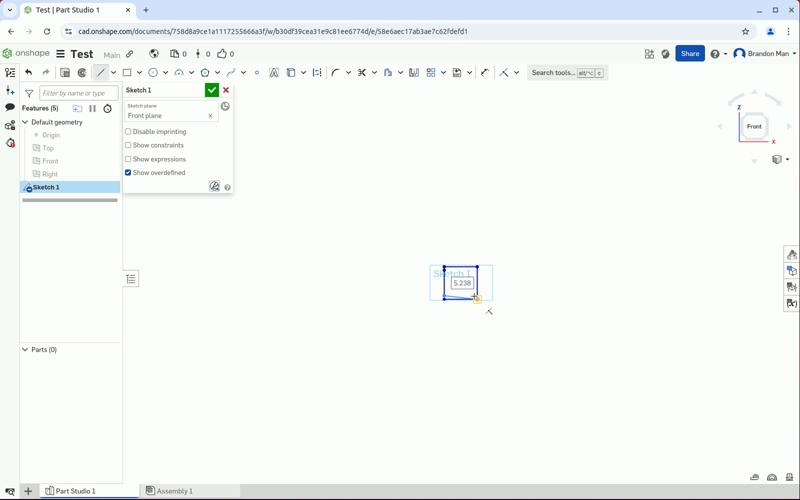
mouse_move(444, 299)
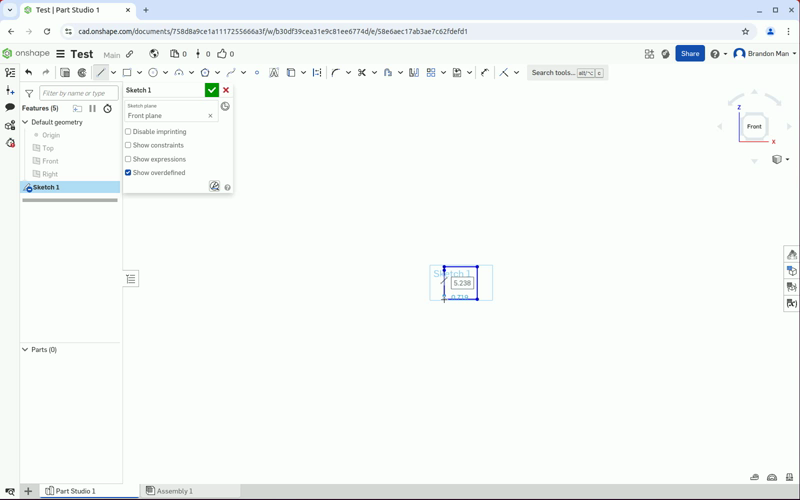
scroll(6)
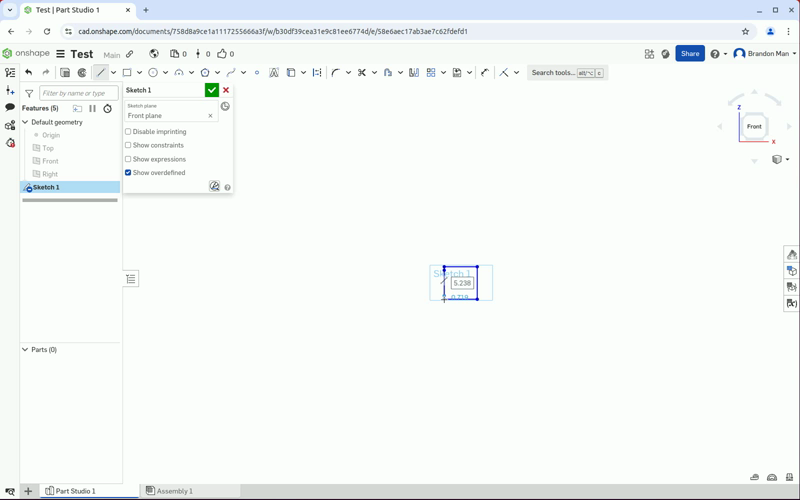
scroll(6)
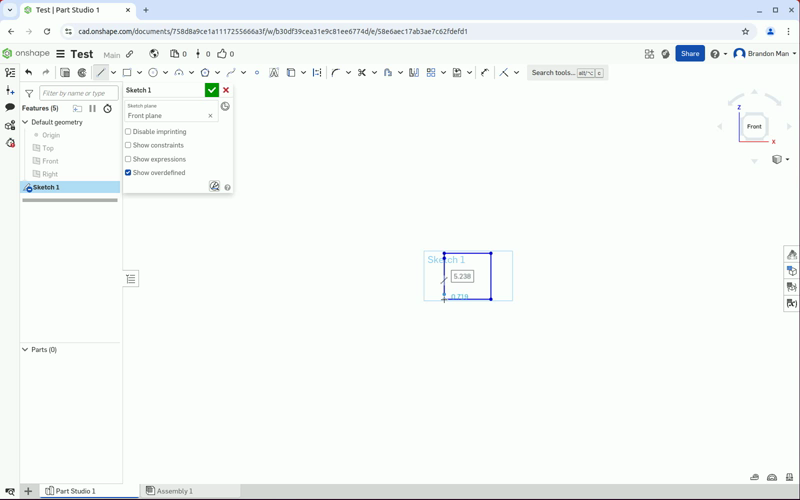
scroll(6)
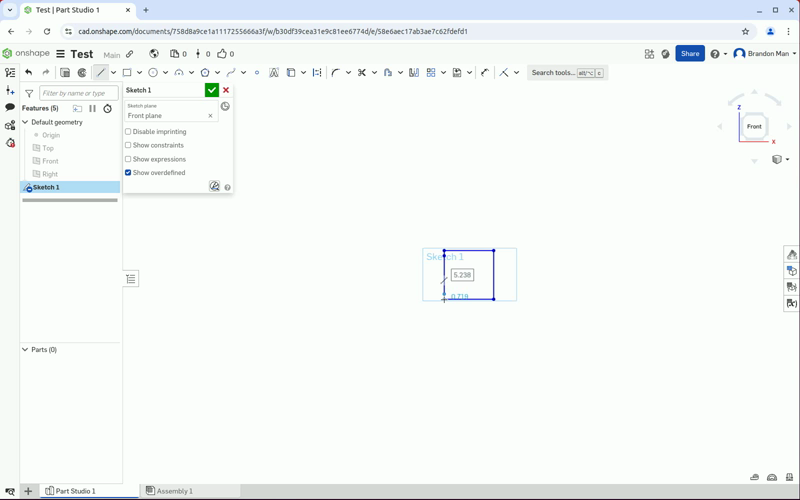
scroll(6)
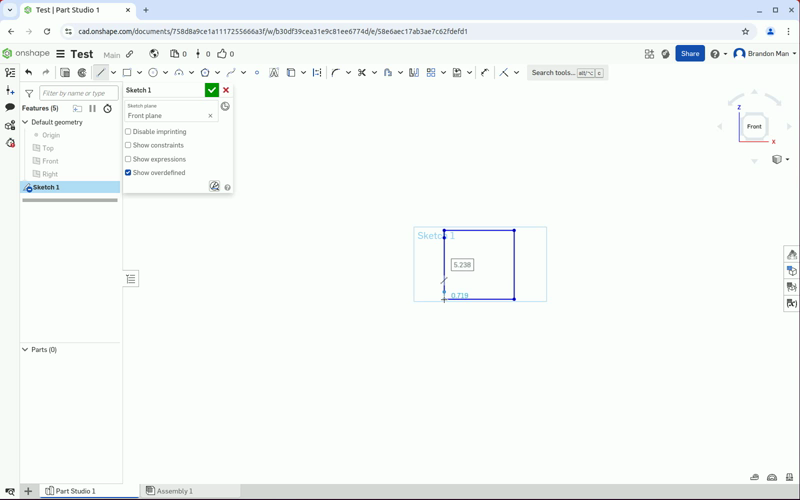
scroll(6)
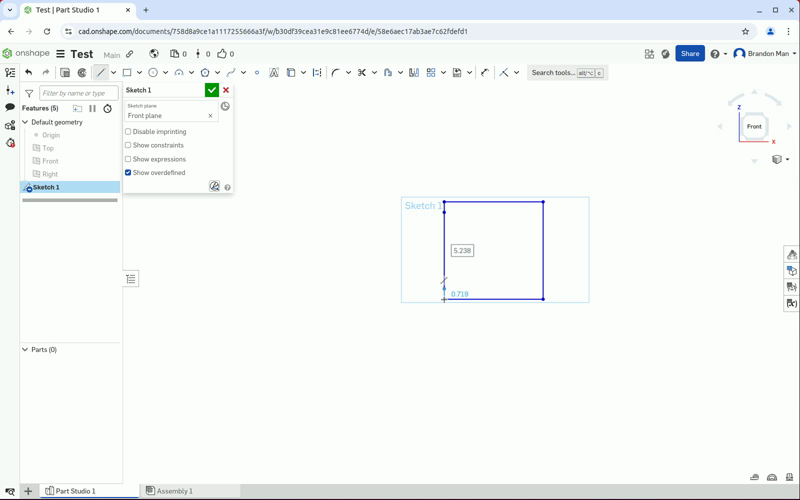
scroll(6)
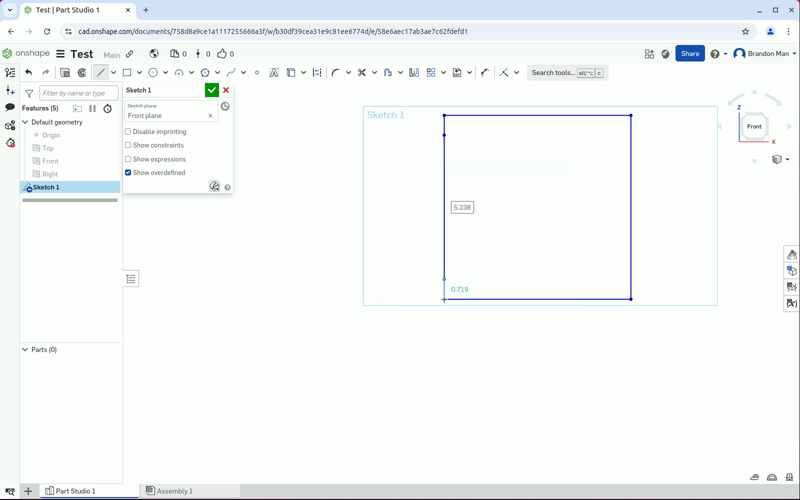
scroll(6)
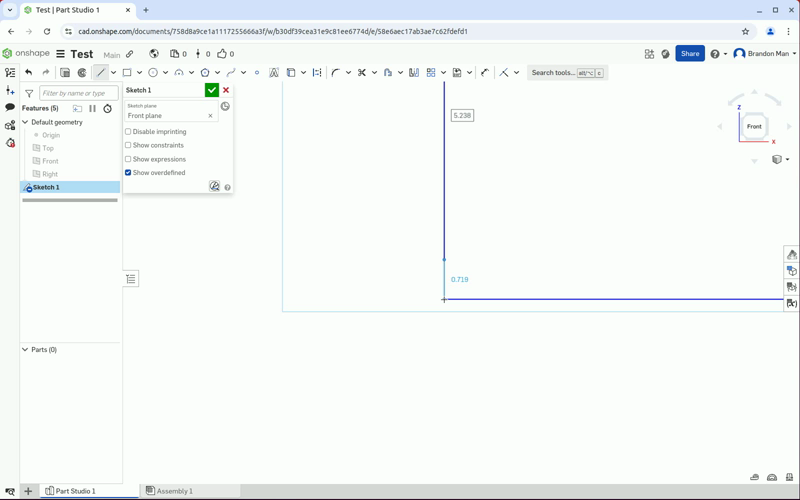
key_up(shift)
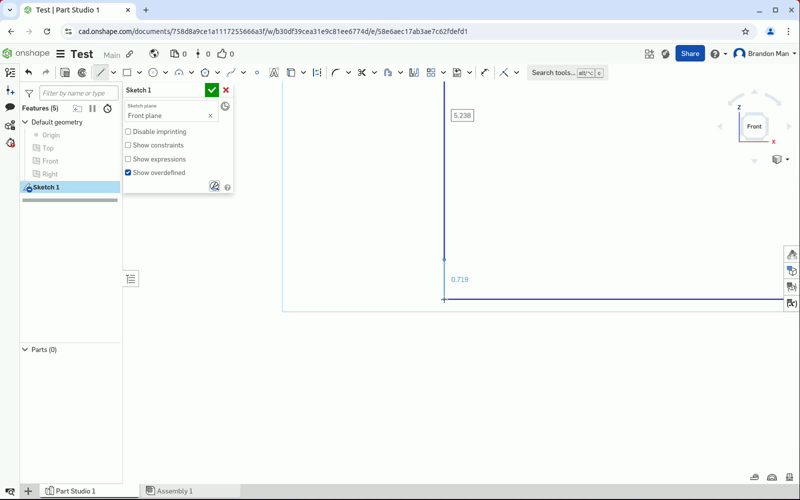
click(444, 299)
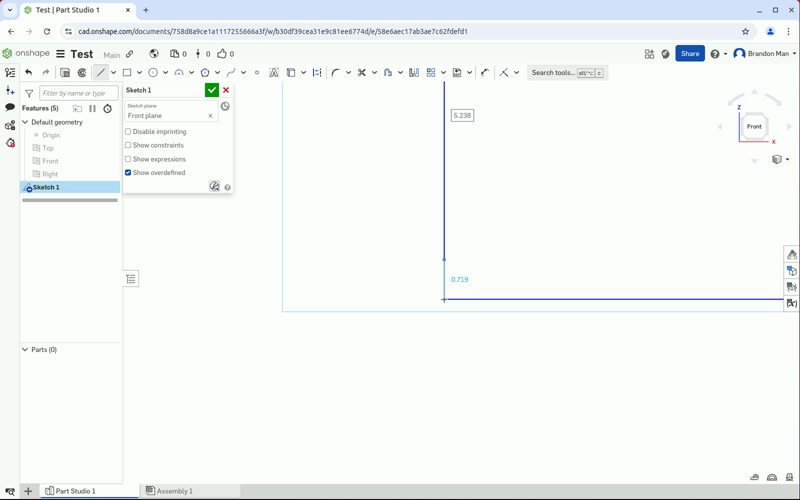
scroll(-6)
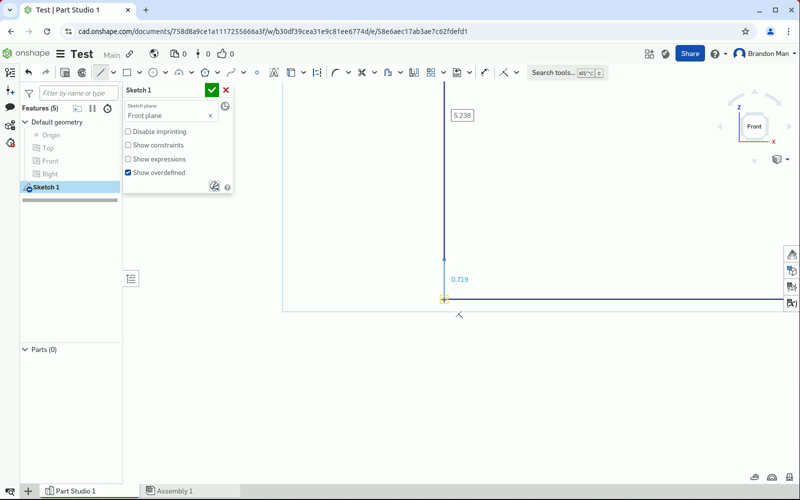
scroll(-6)
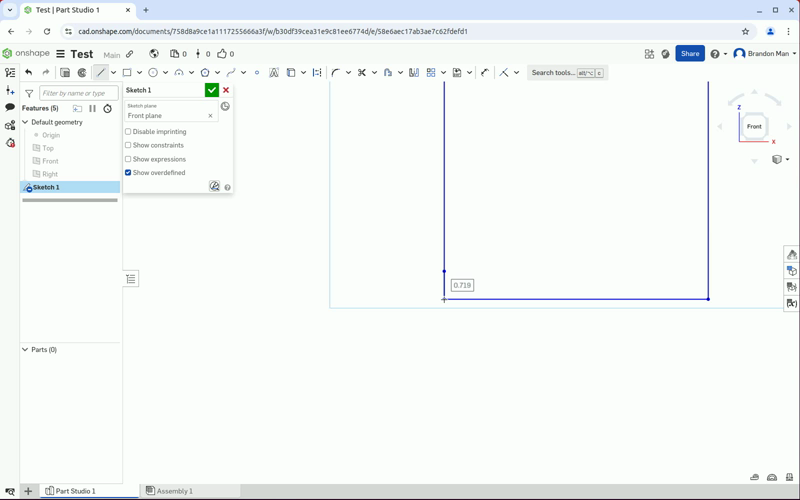
scroll(-6)
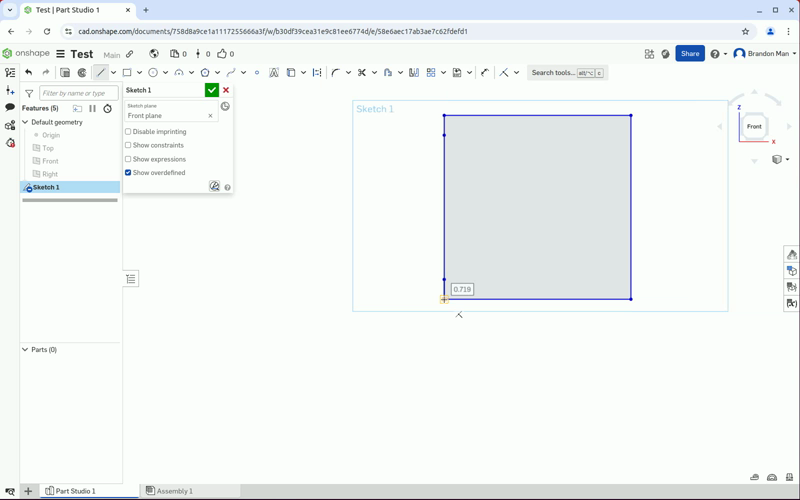
scroll(-6)
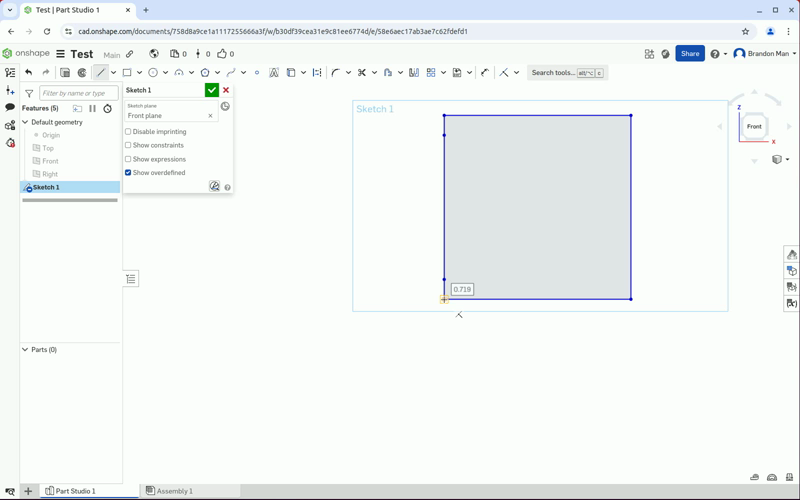
scroll(-6)
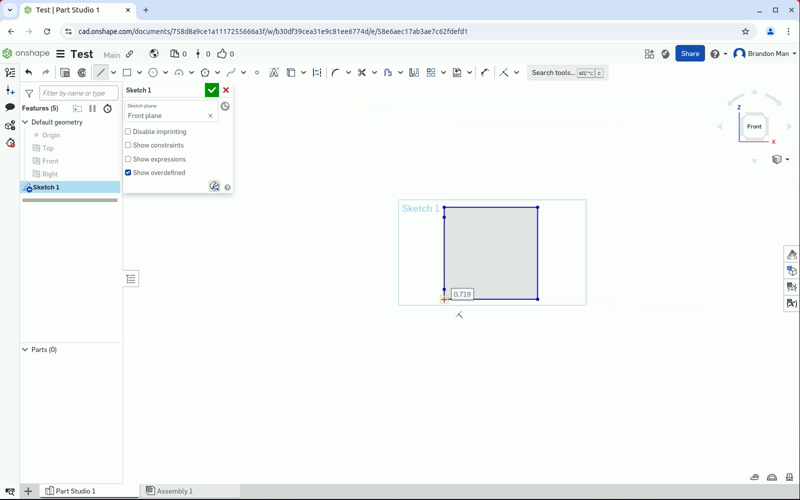
scroll(-6)
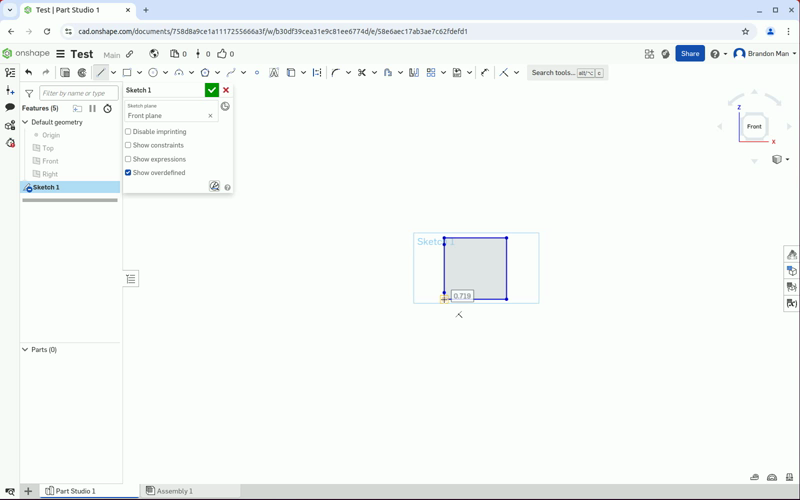
scroll(-6)
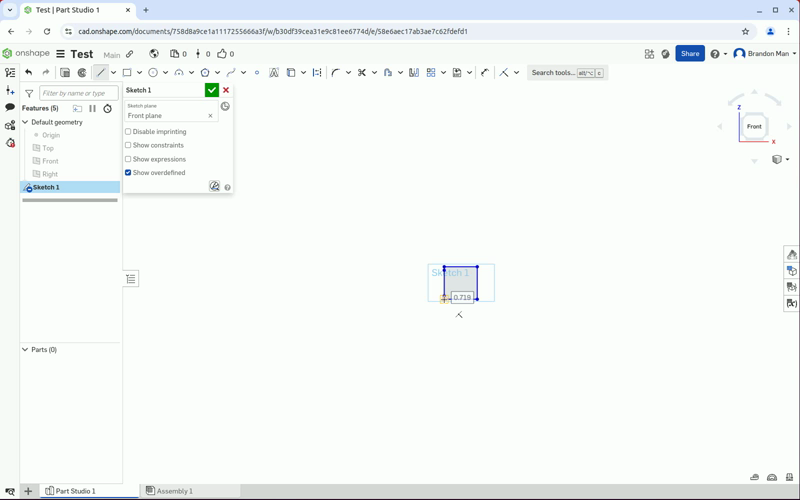
key(esc)
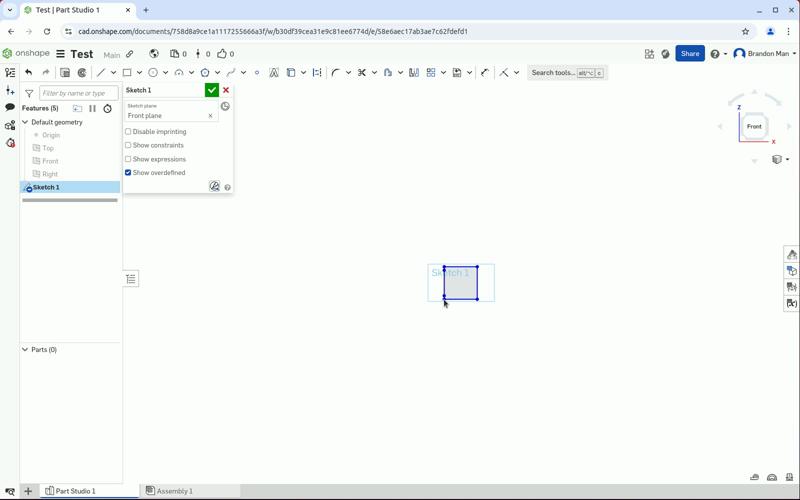
mouse_move(449, 275)
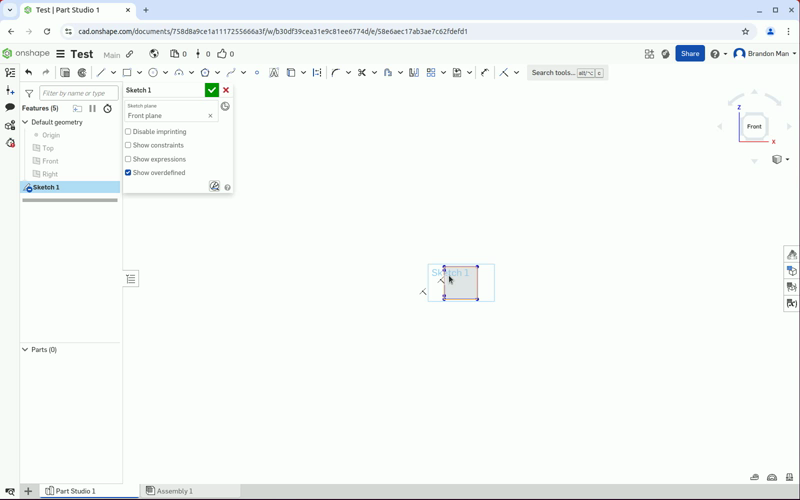
scroll(6)
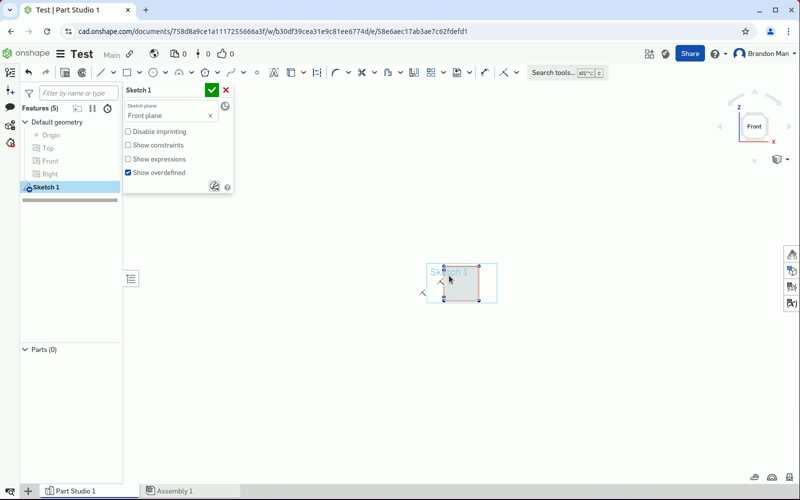
scroll(6)
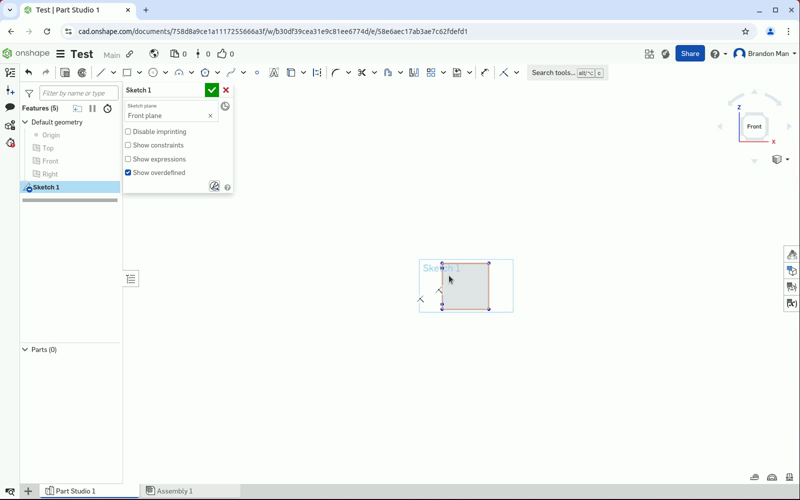
scroll(6)
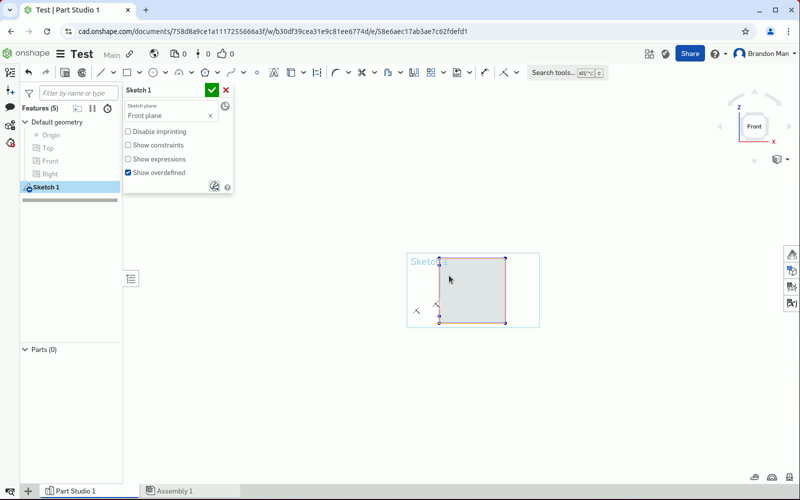
scroll(6)
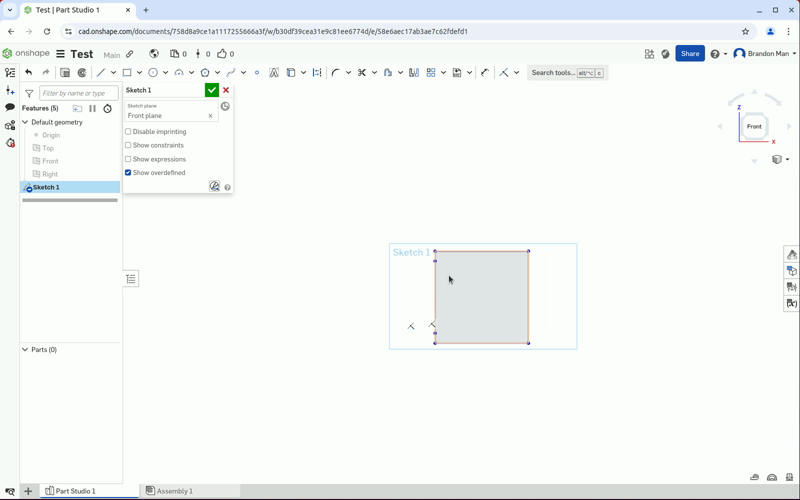
scroll(6)
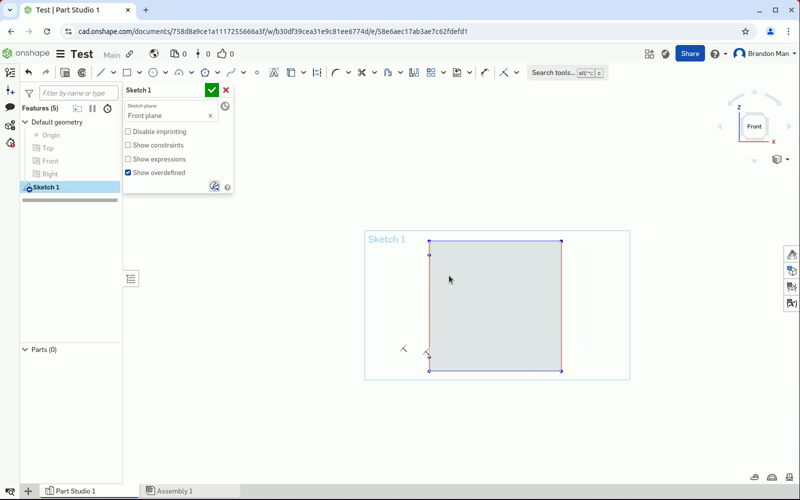
scroll(6)
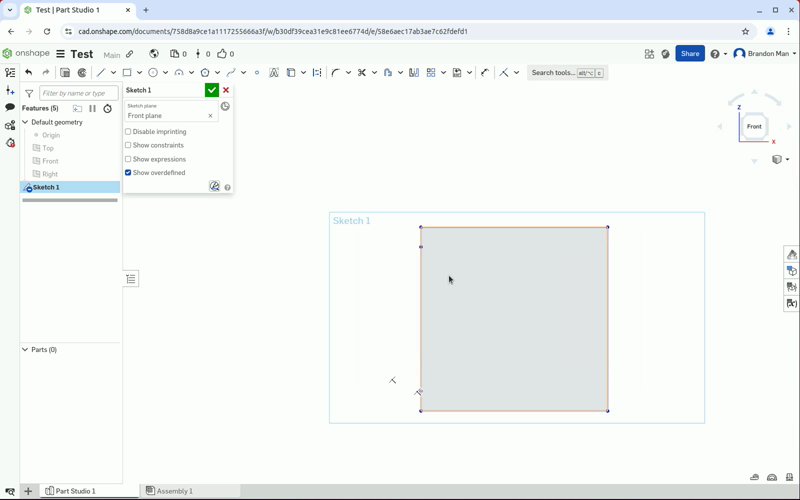
scroll(6)
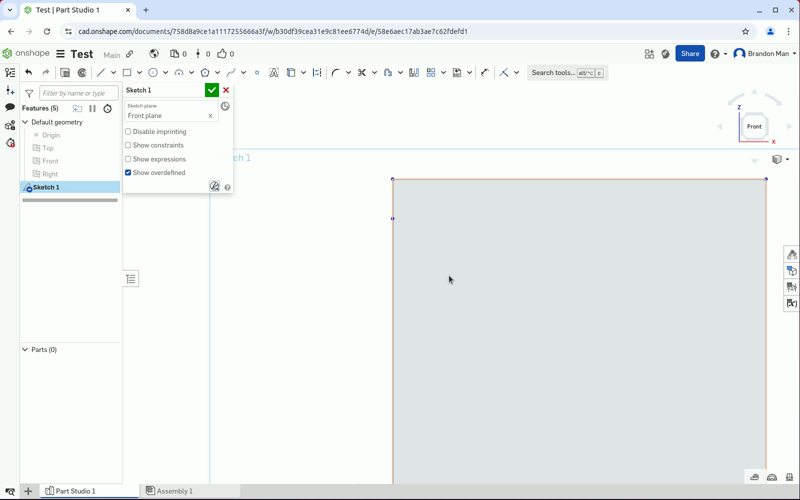
click(449, 275)
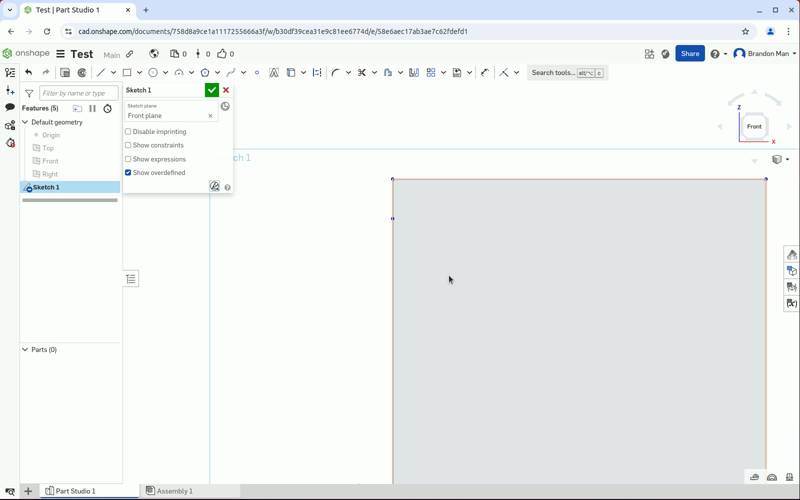
scroll(-6)
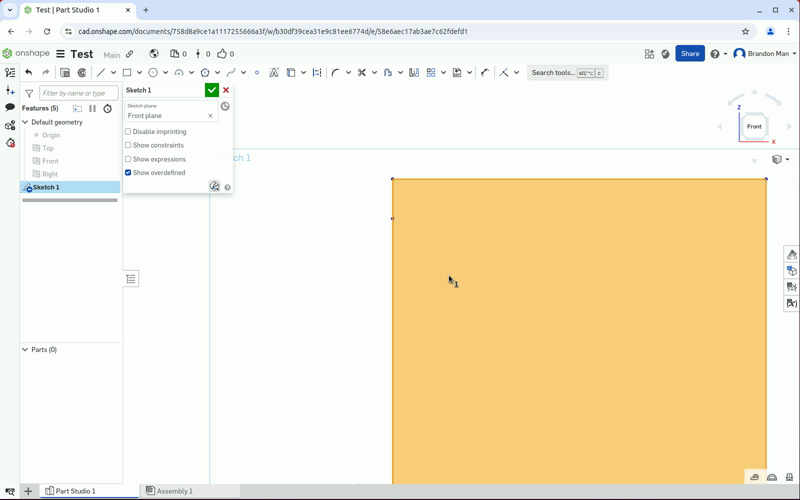
scroll(-6)
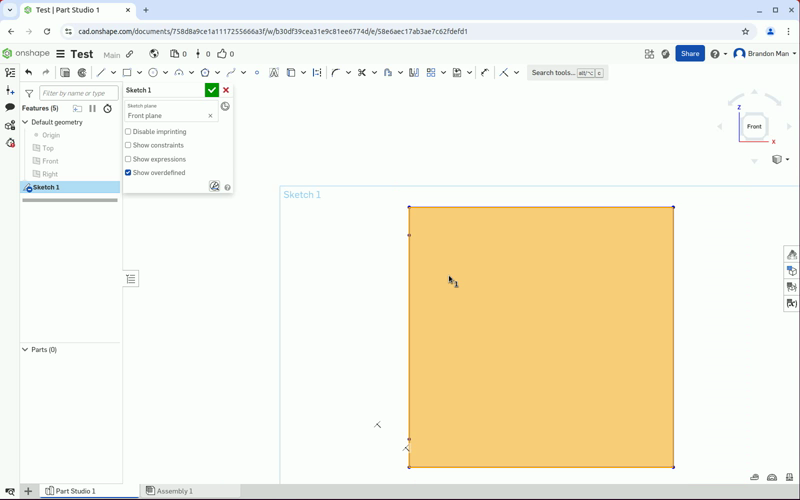
scroll(-6)
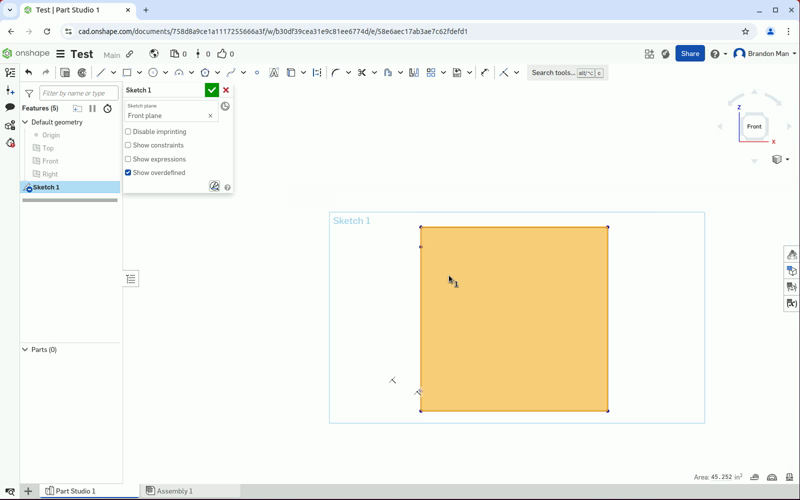
scroll(-6)
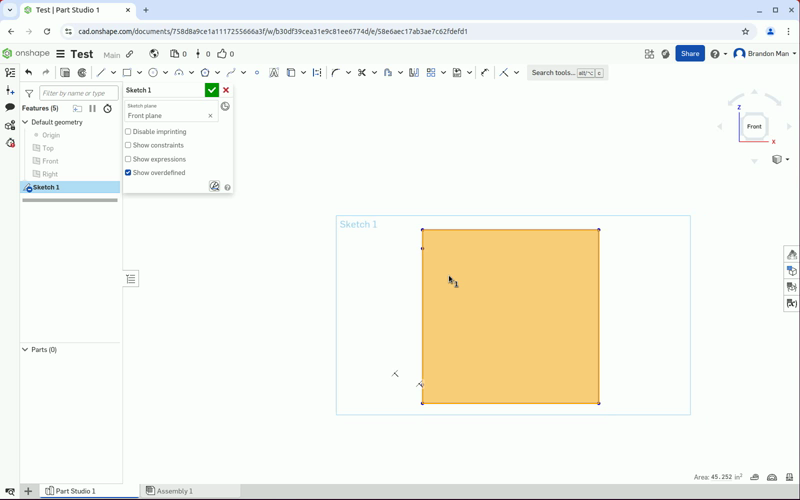
scroll(-6)
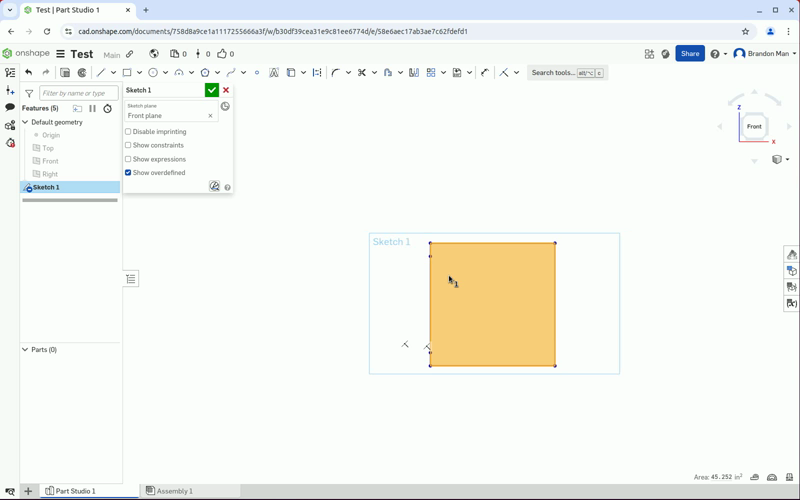
scroll(-6)
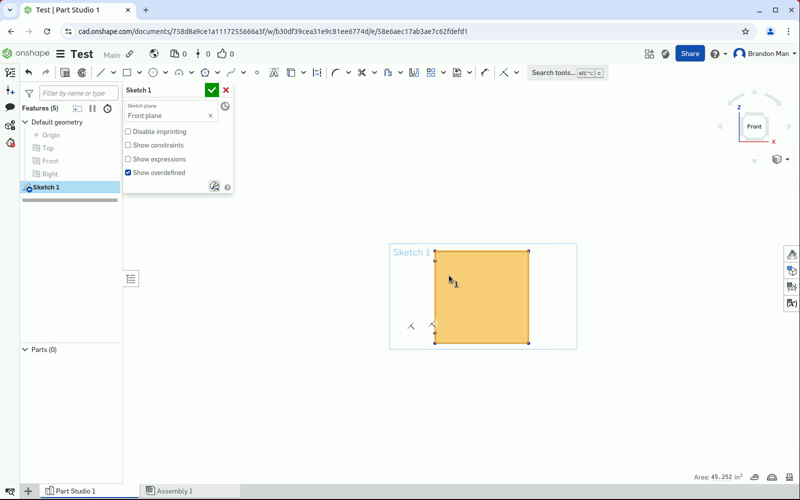
scroll(-6)
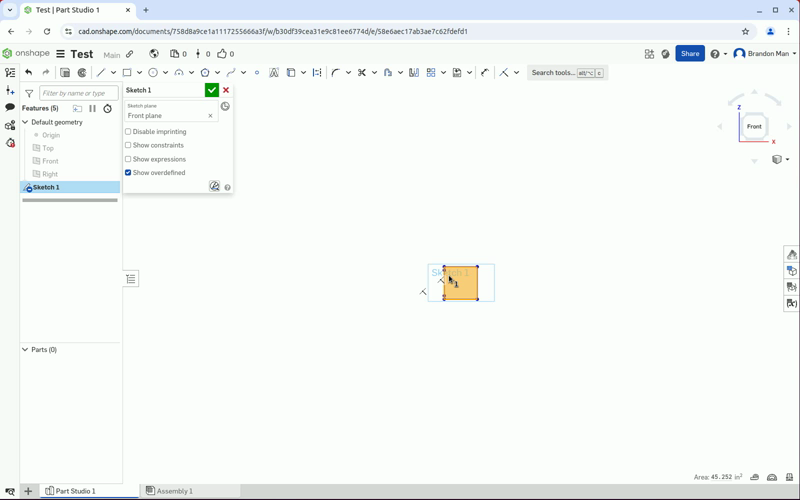
mouse_move(73, 352)
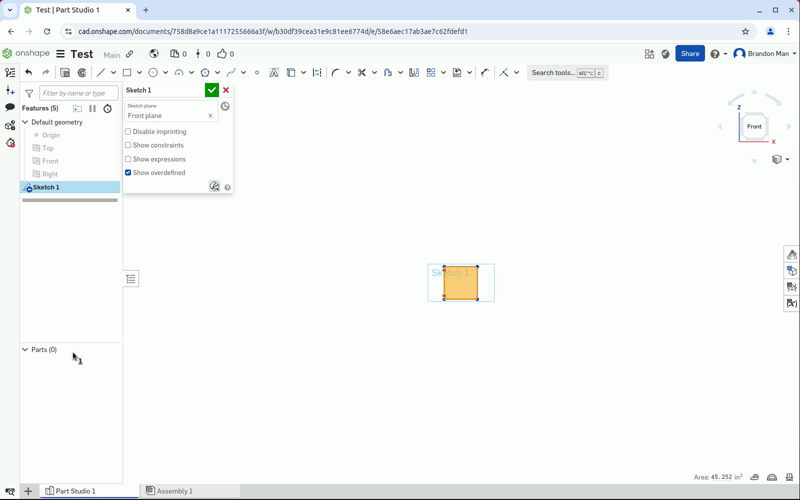
key(shift+y)
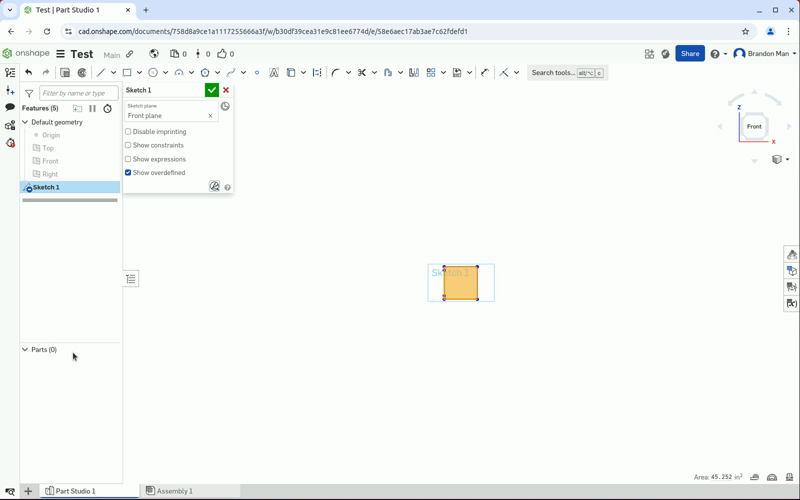
key(shift+e)
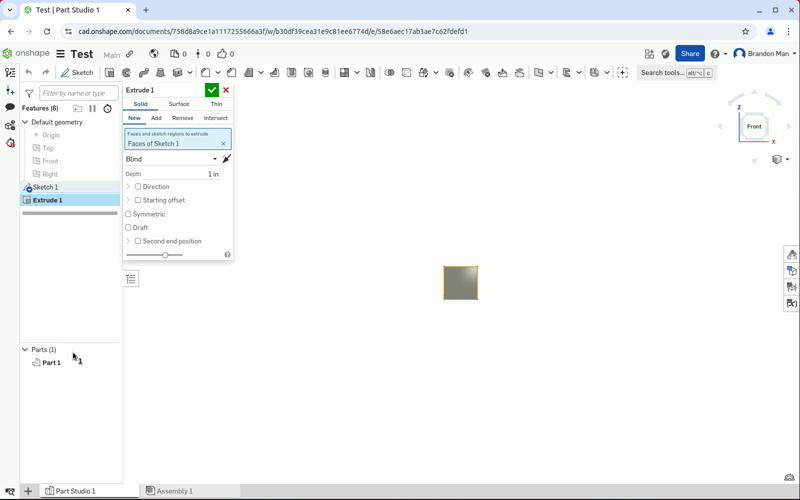
mouse_move(143, 106)
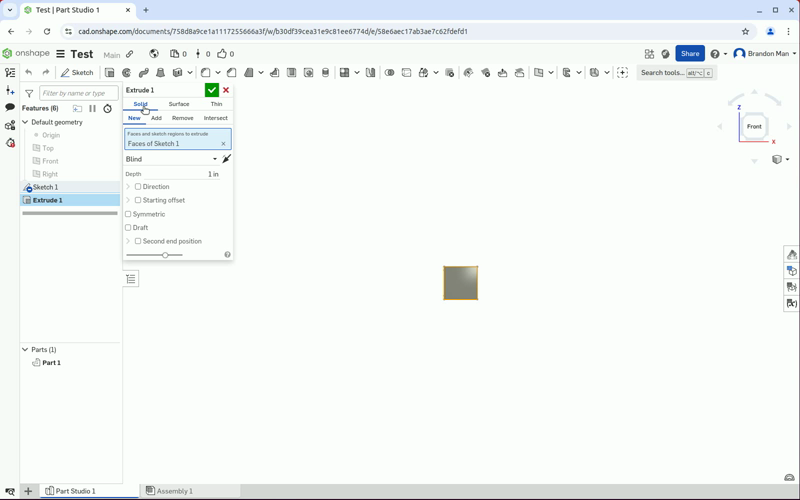
click(143, 106)
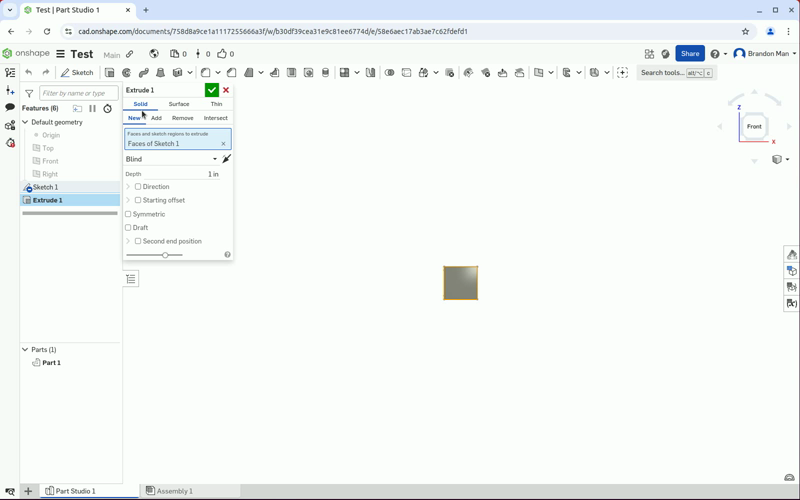
mouse_move(137, 120)
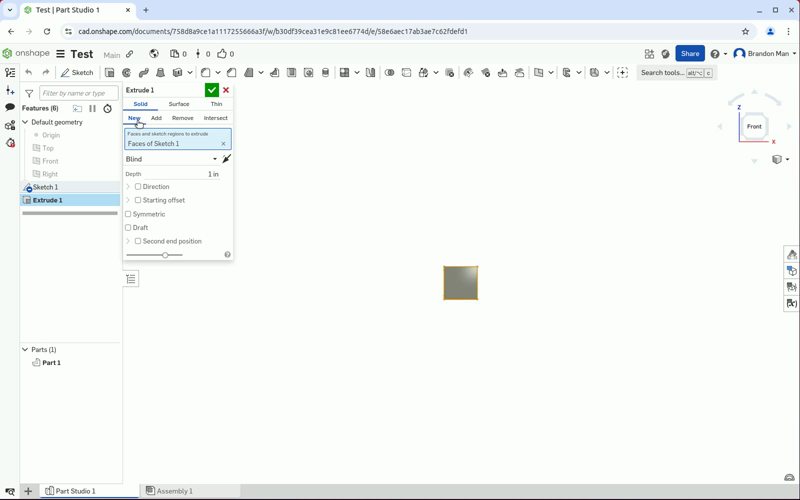
click(137, 120)
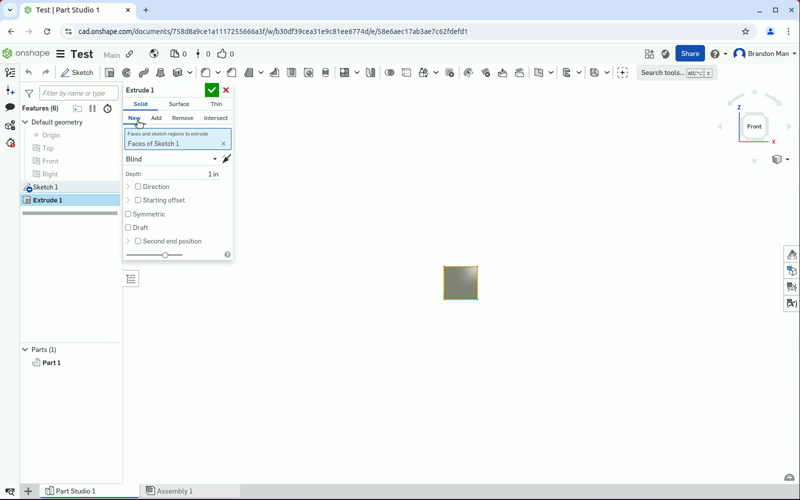
key(tab, 4)
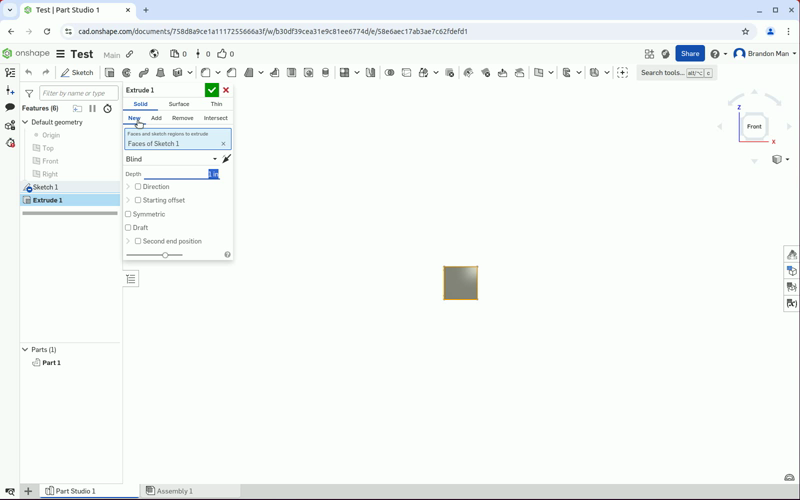
text(-23.108)
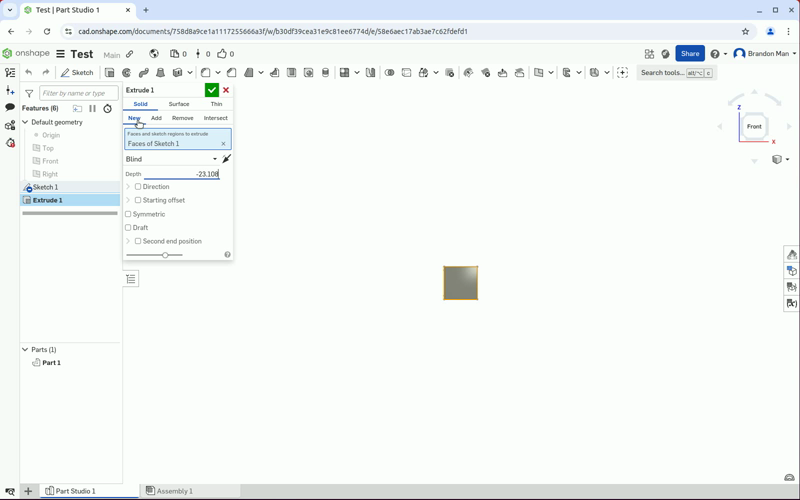
key(enter)
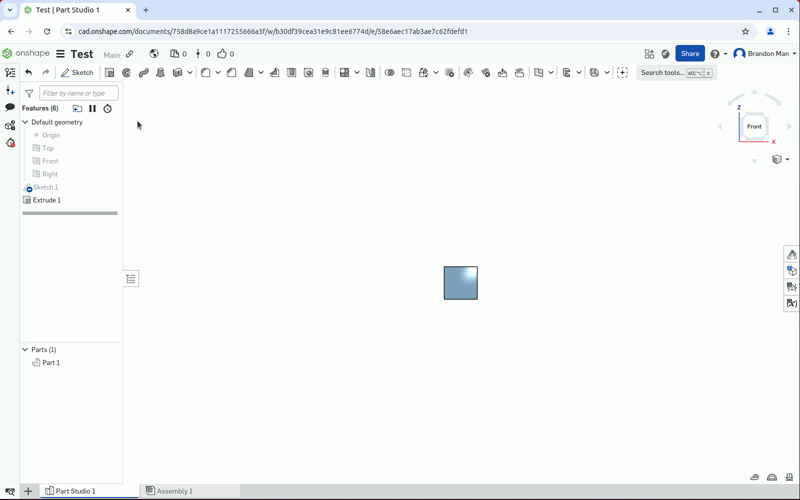
key(shift+h)
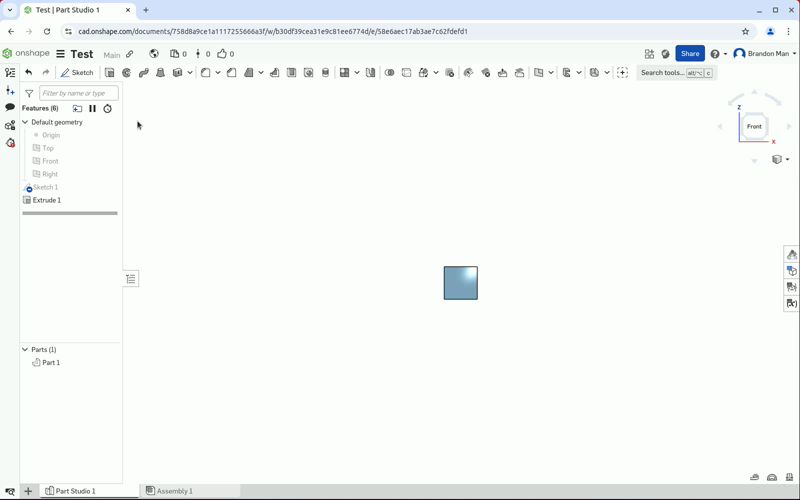
key(shift+h)
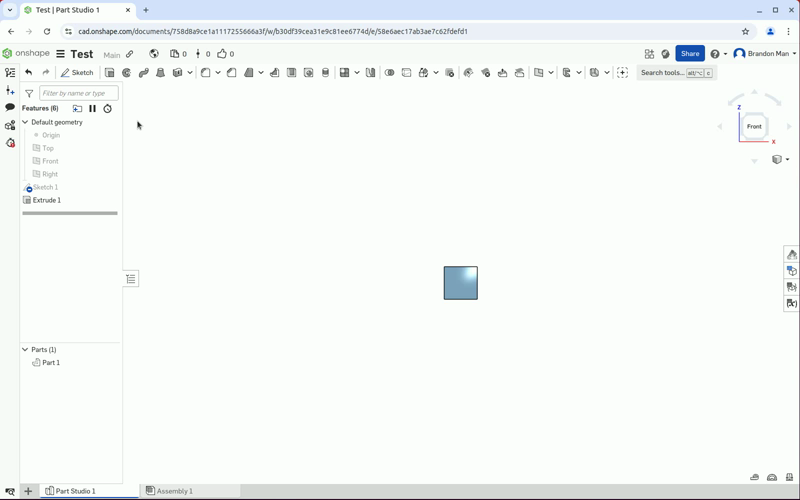
mouse_move(73, 189)
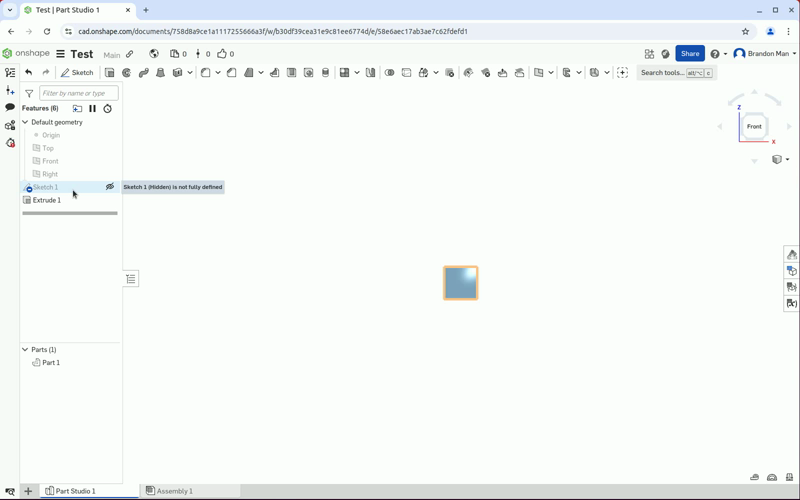
click(73, 189)
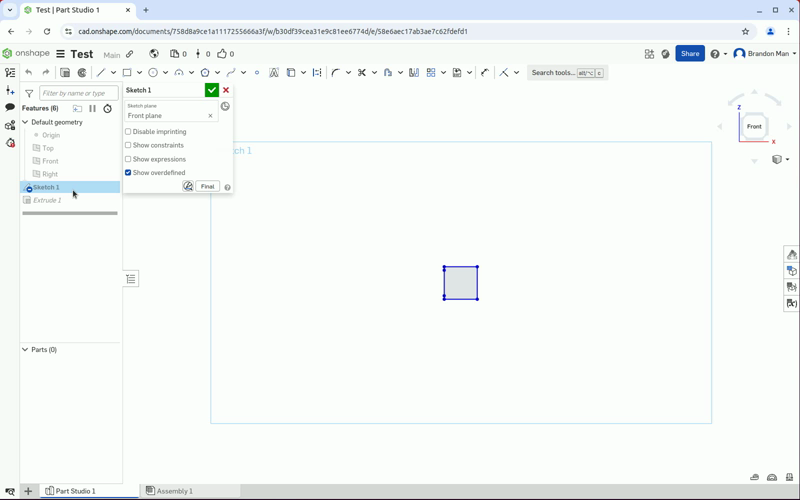
mouse_move(229, 92)
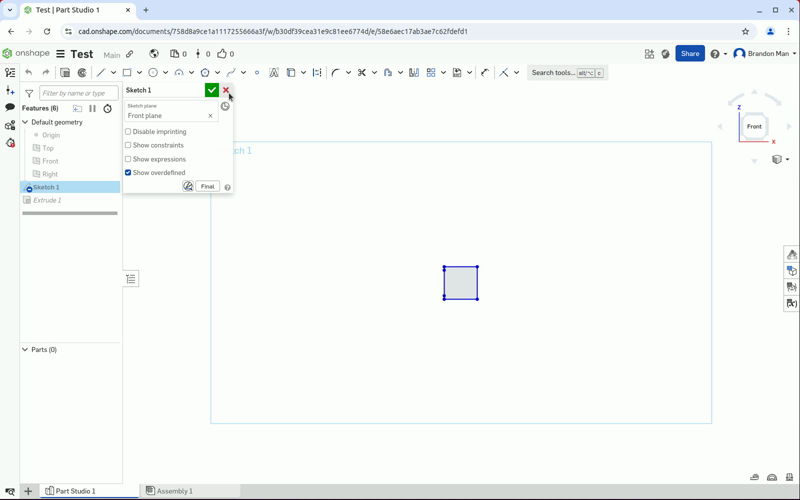
click(229, 92)
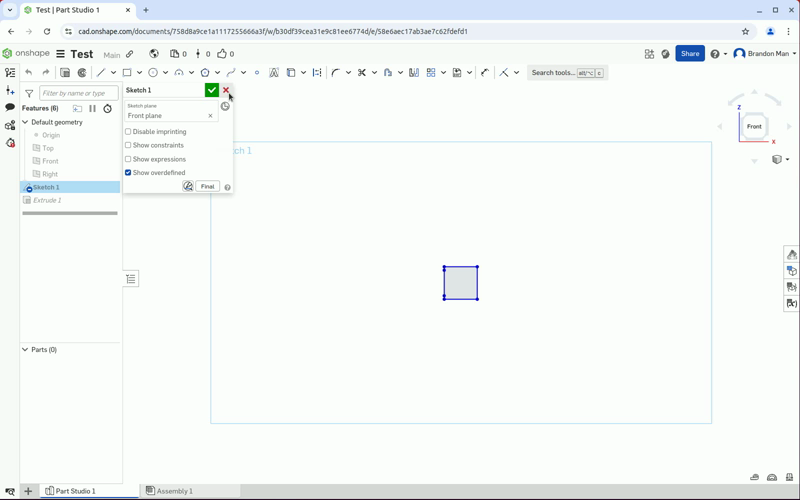
key(shift+s)
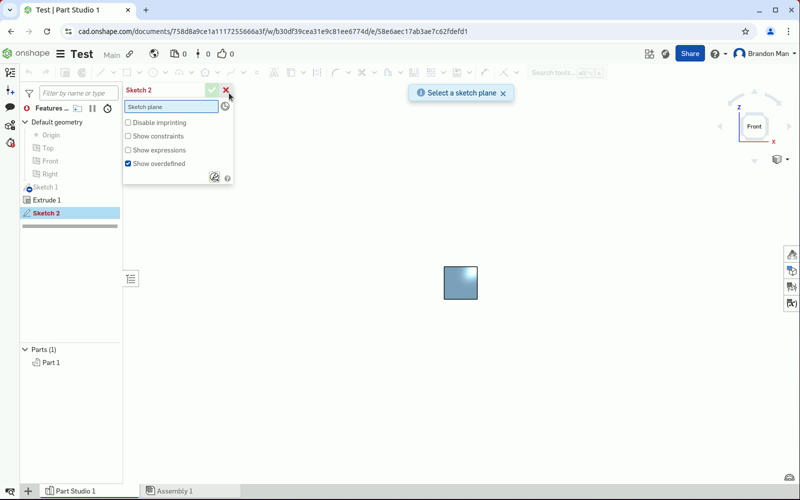
mouse_move(73, 163)
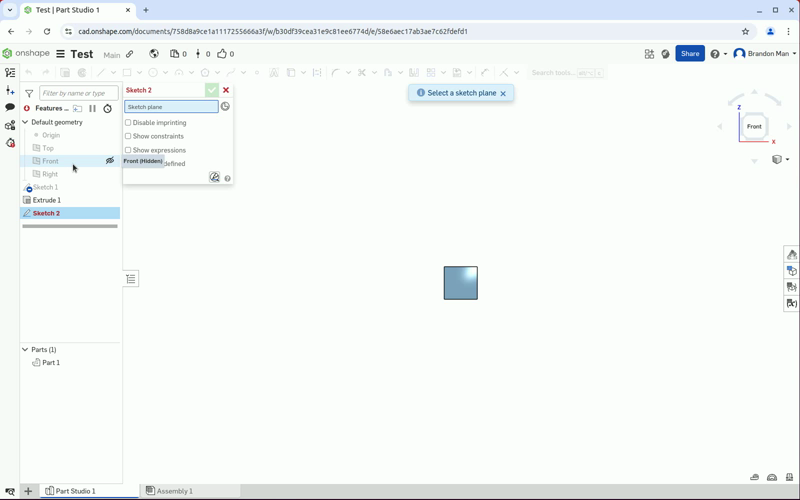
click(73, 163)
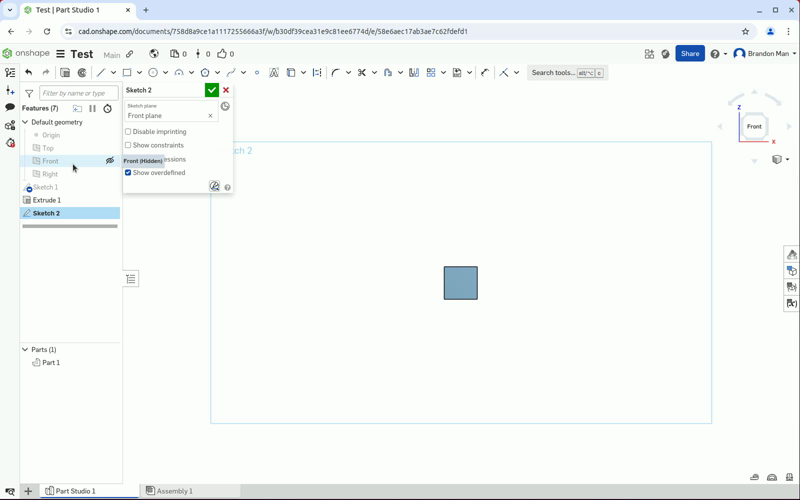
mouse_move(73, 352)
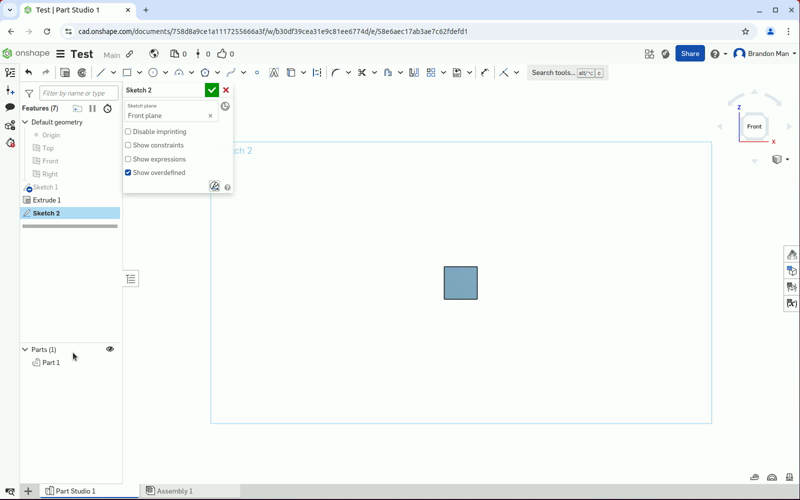
key(y)
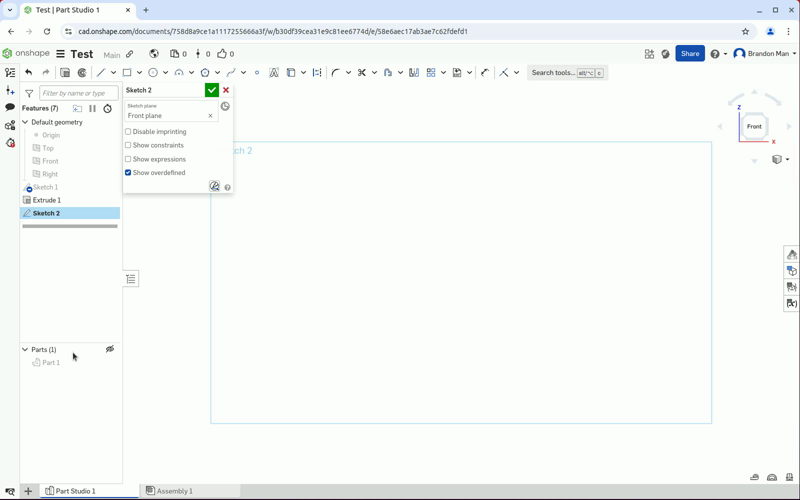
key(c)
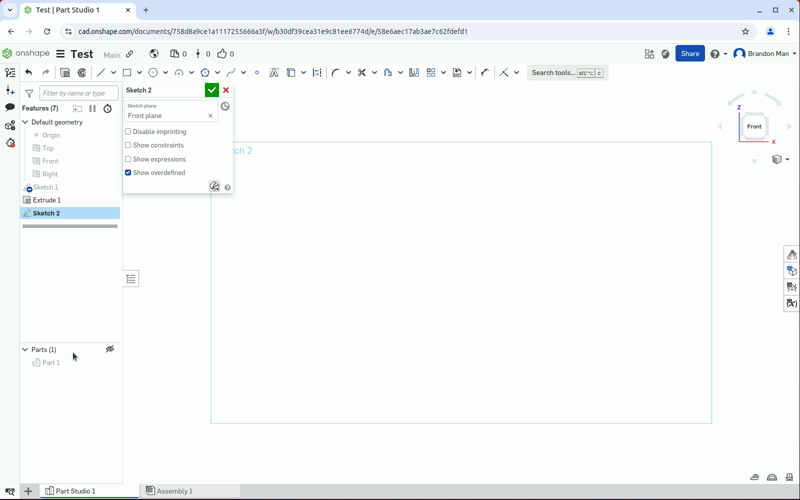
key_down(shift)
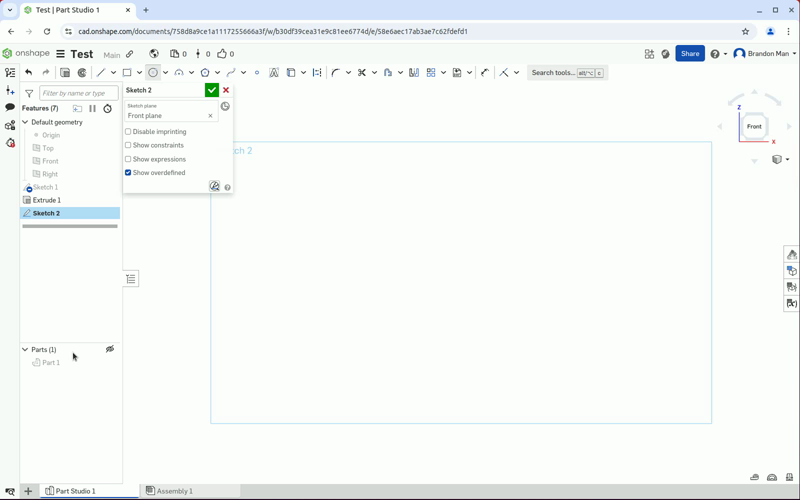
mouse_move(461, 282)
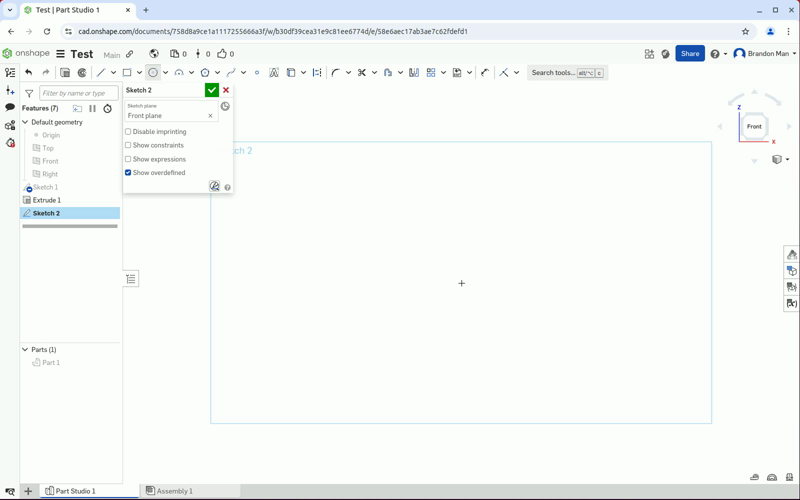
click(461, 282)
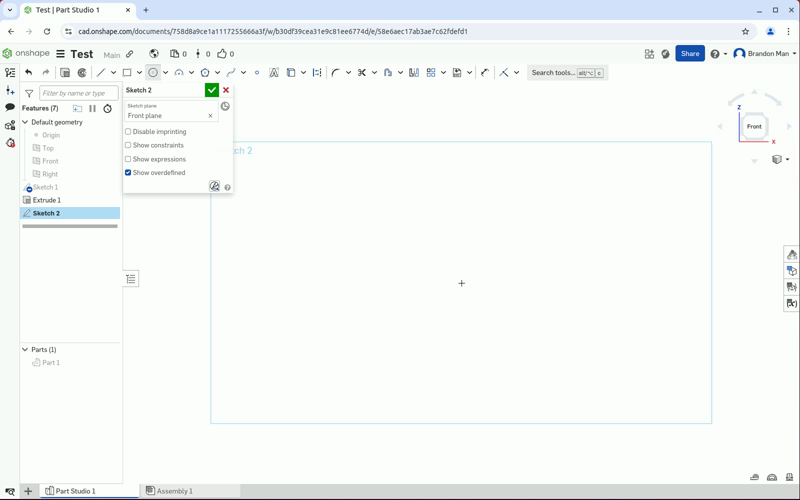
key_up(shift)
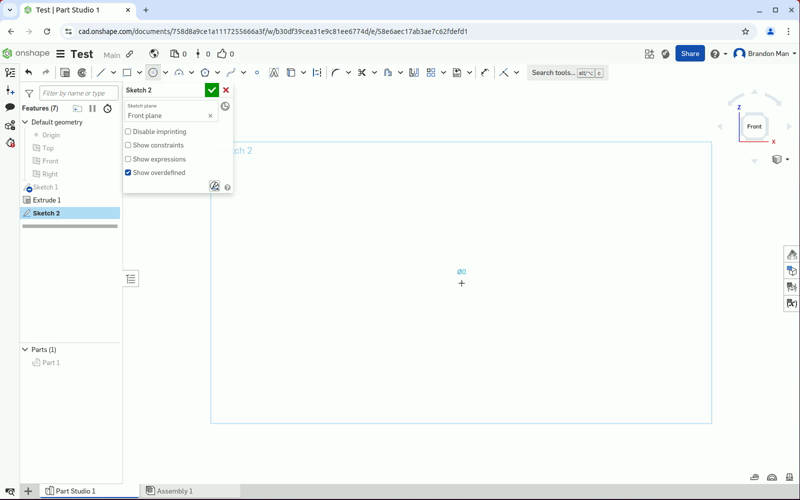
mouse_move(494, 282)
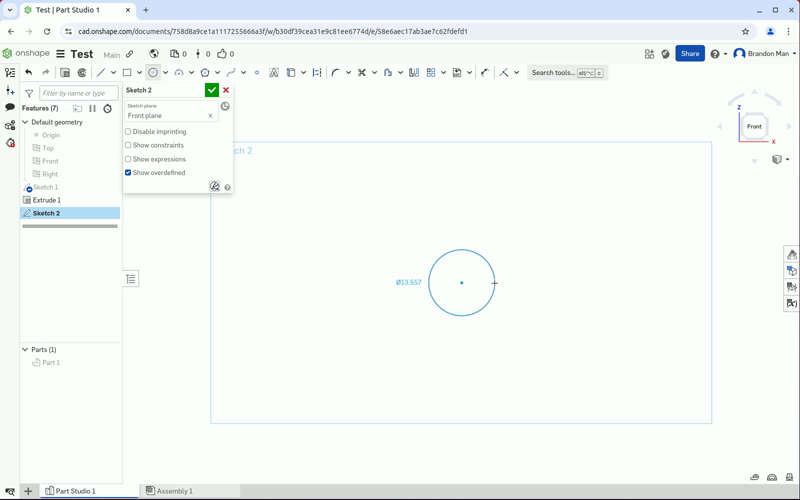
click(494, 282)
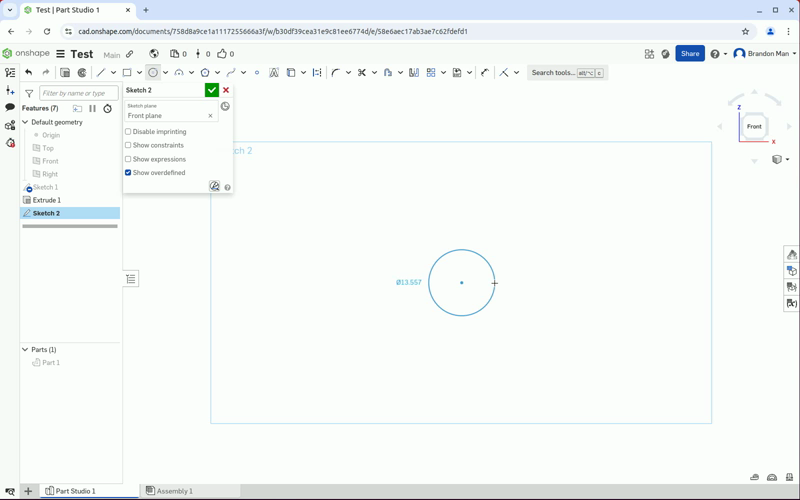
key(esc)
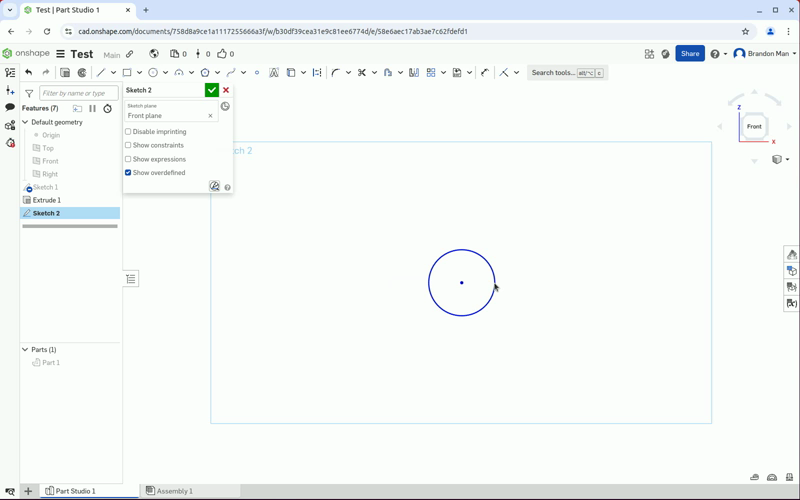
key(c)
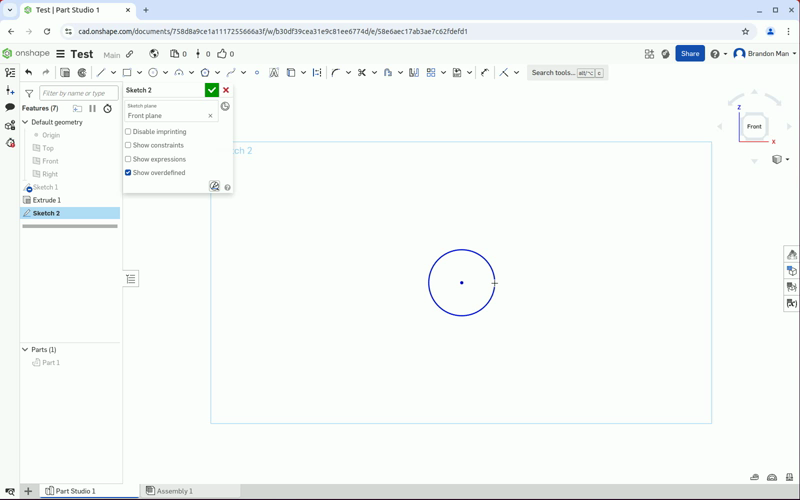
key_down(shift)
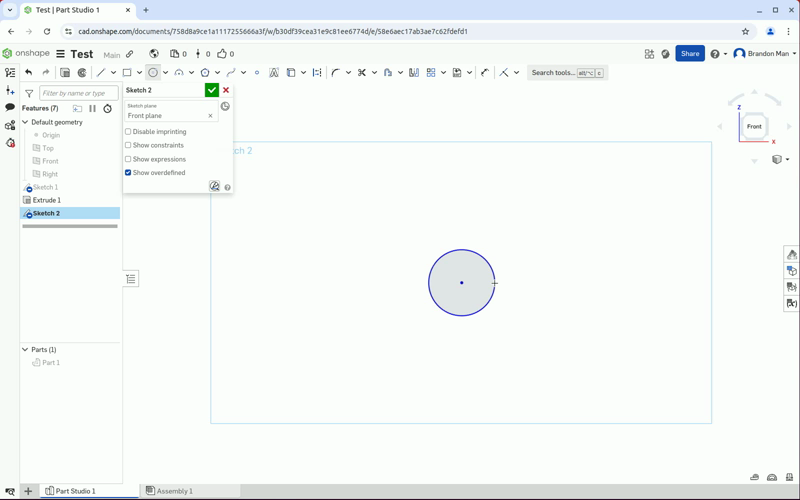
mouse_move(461, 282)
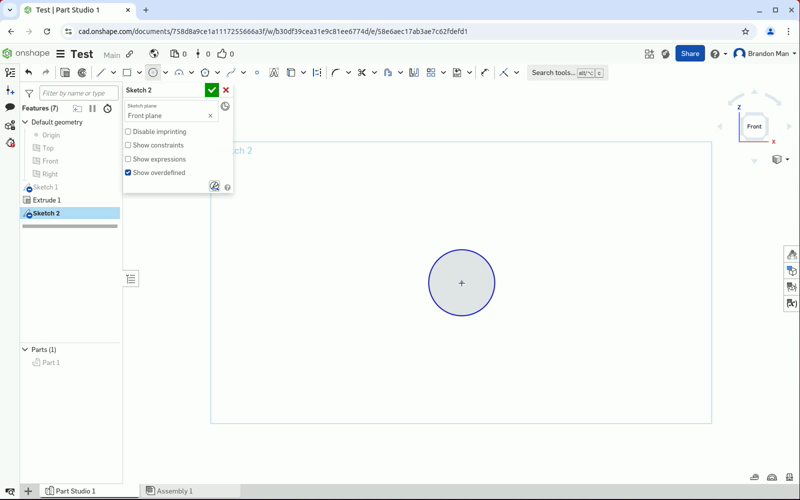
click(461, 282)
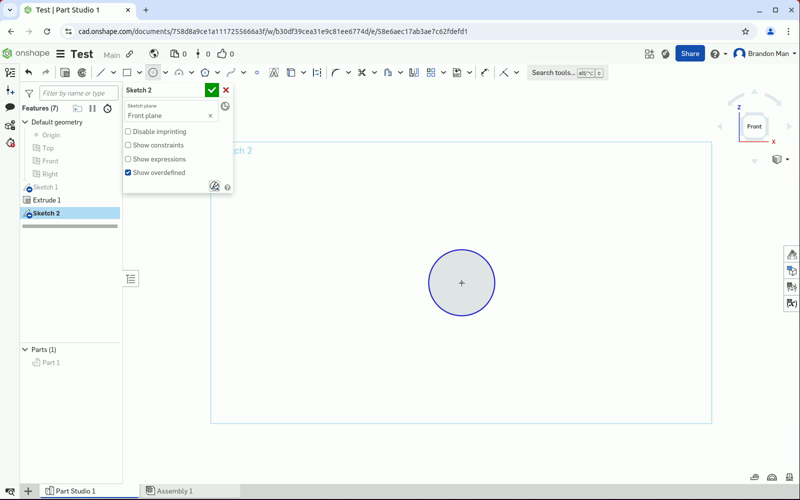
key_up(shift)
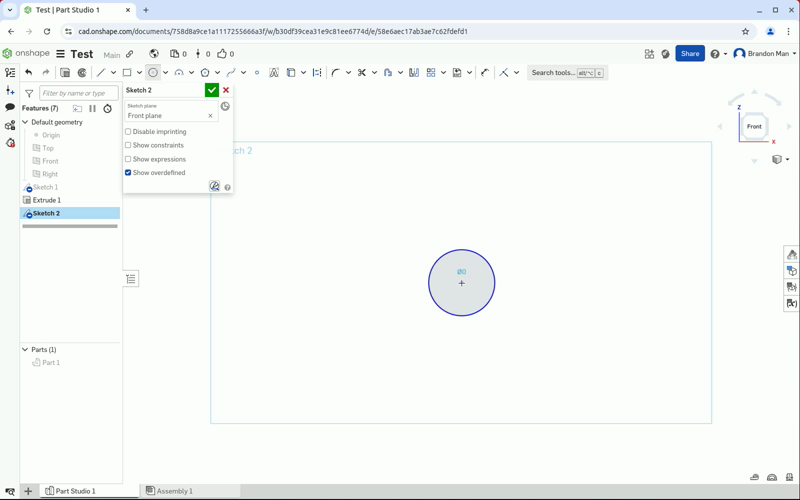
mouse_move(491, 282)
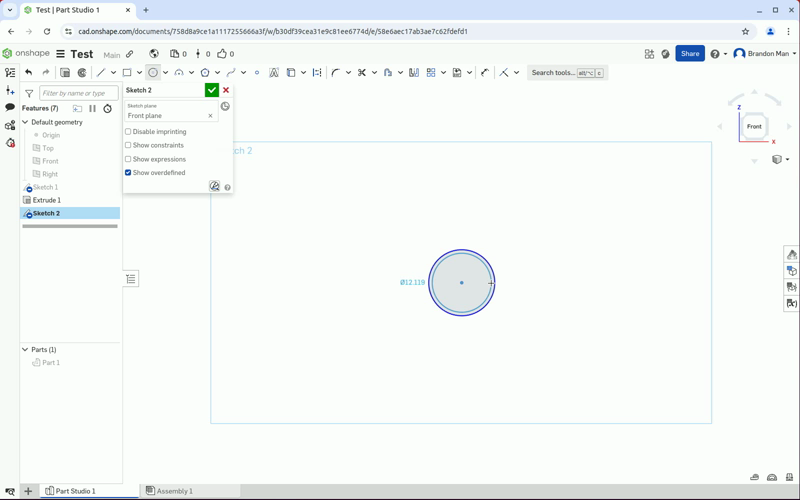
scroll(6)
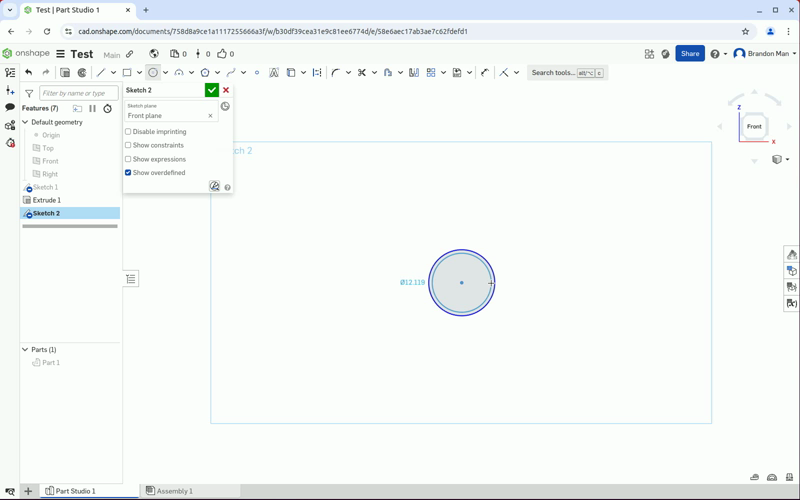
scroll(6)
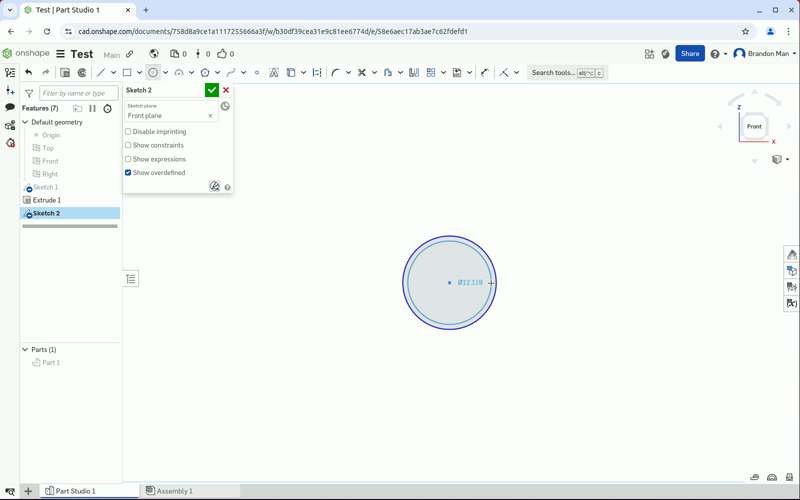
scroll(6)
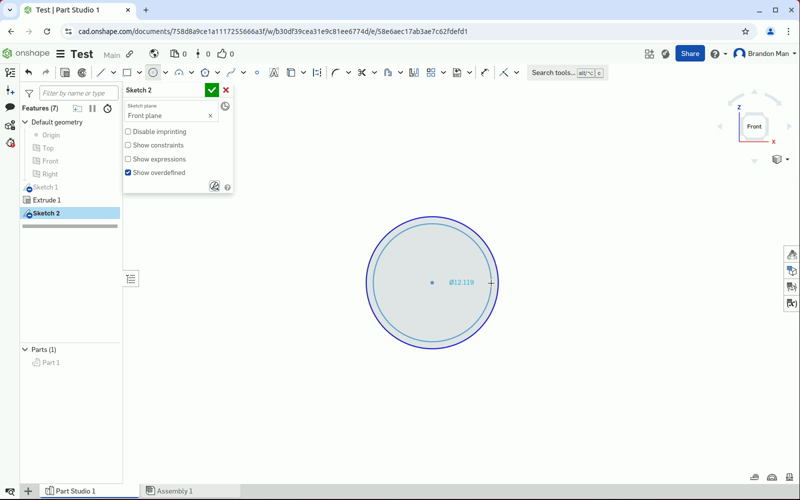
scroll(6)
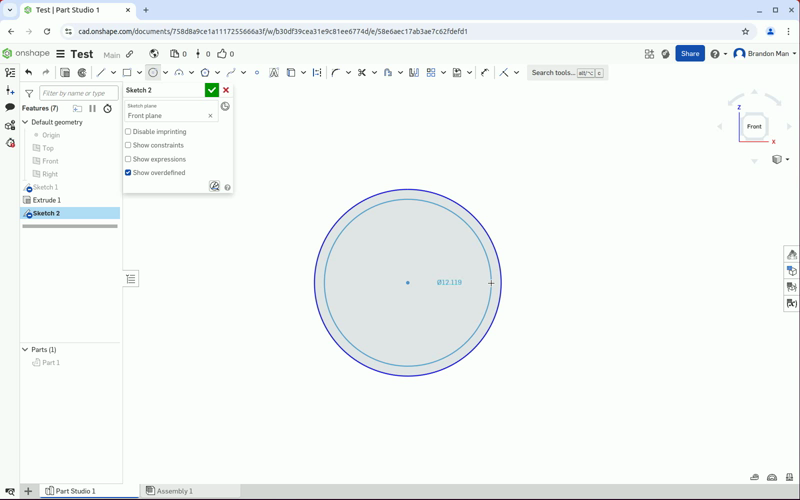
scroll(6)
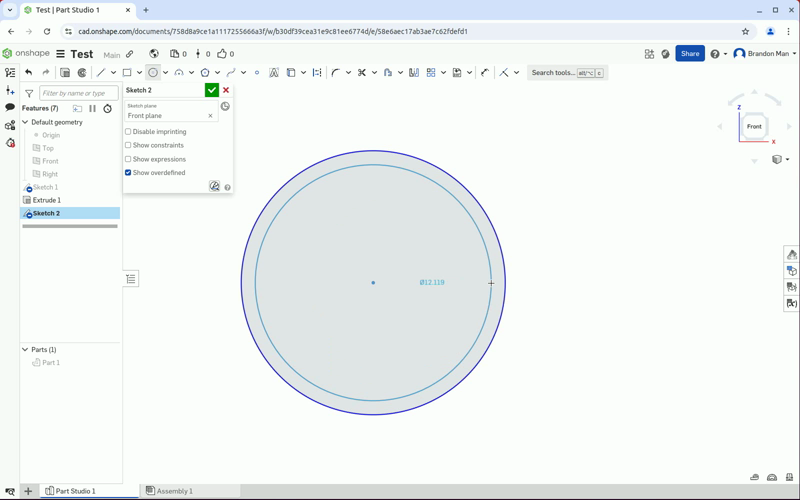
scroll(6)
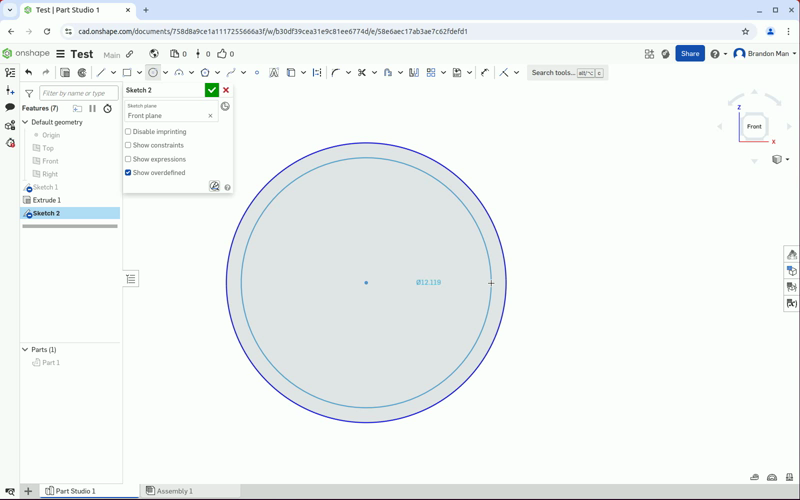
scroll(6)
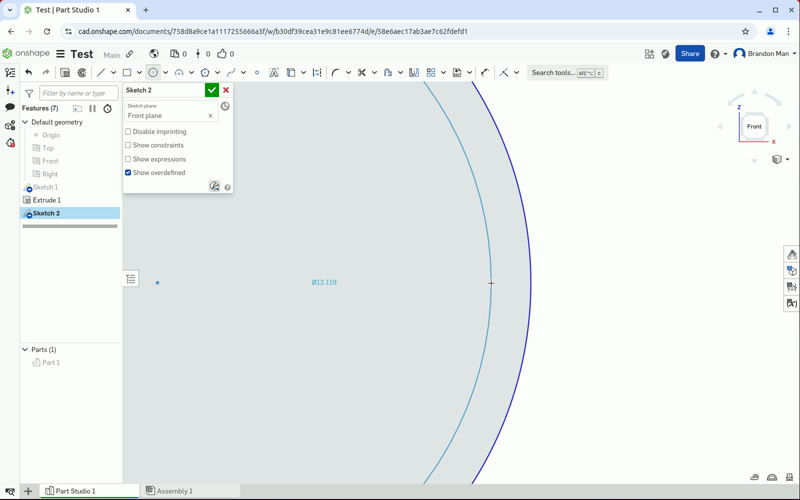
click(491, 282)
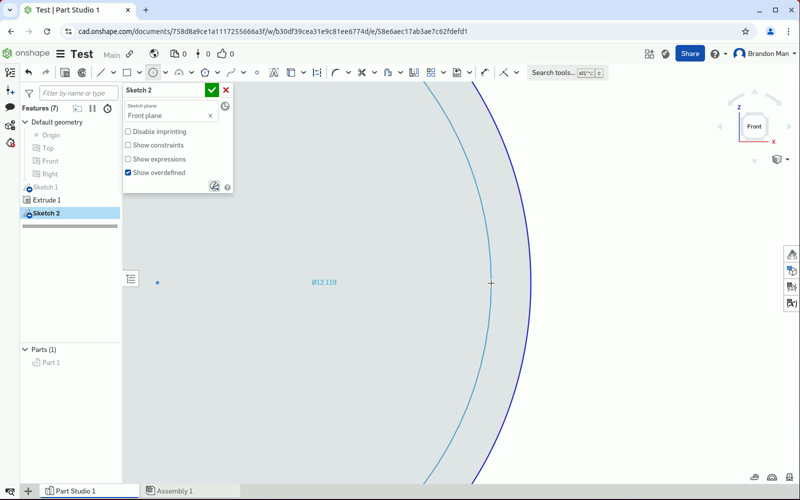
scroll(-6)
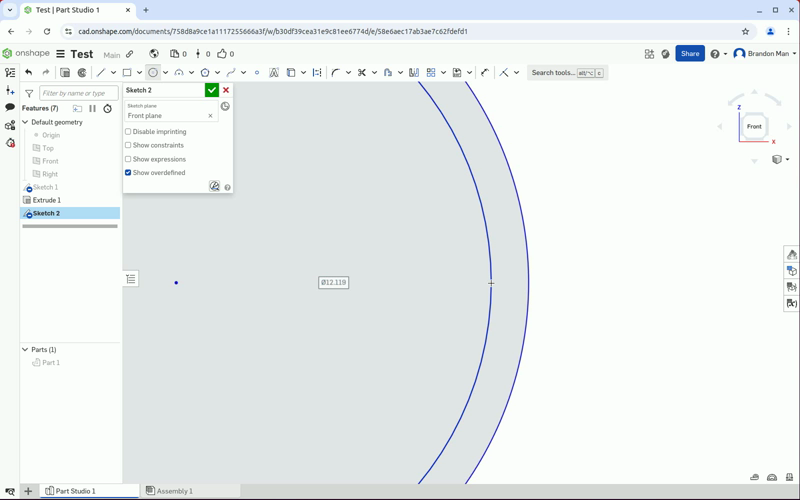
scroll(-6)
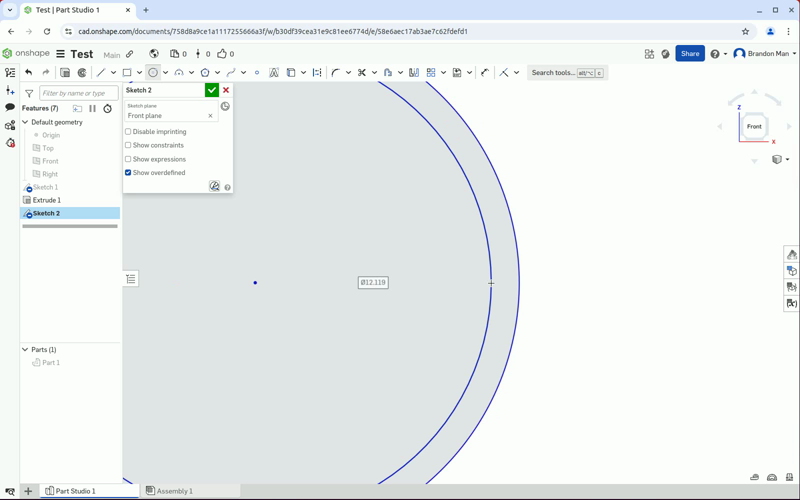
scroll(-6)
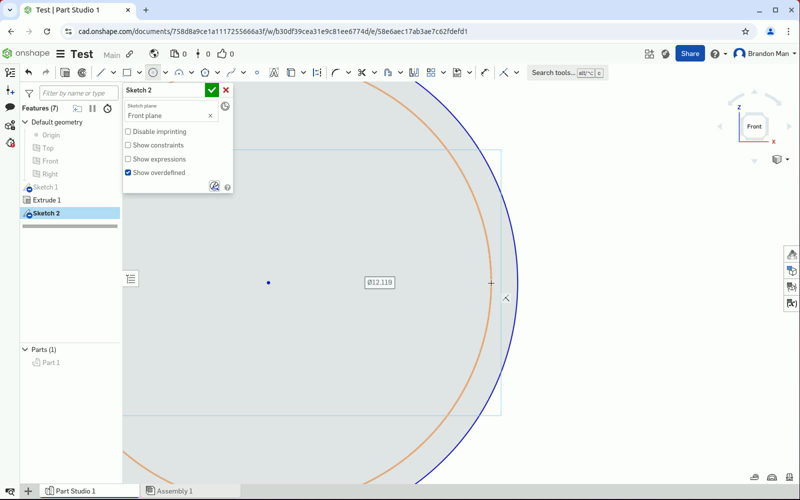
scroll(-6)
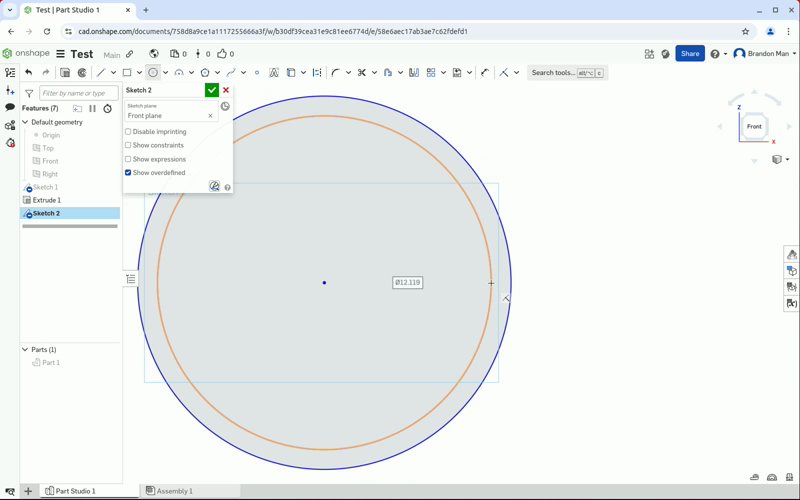
scroll(-6)
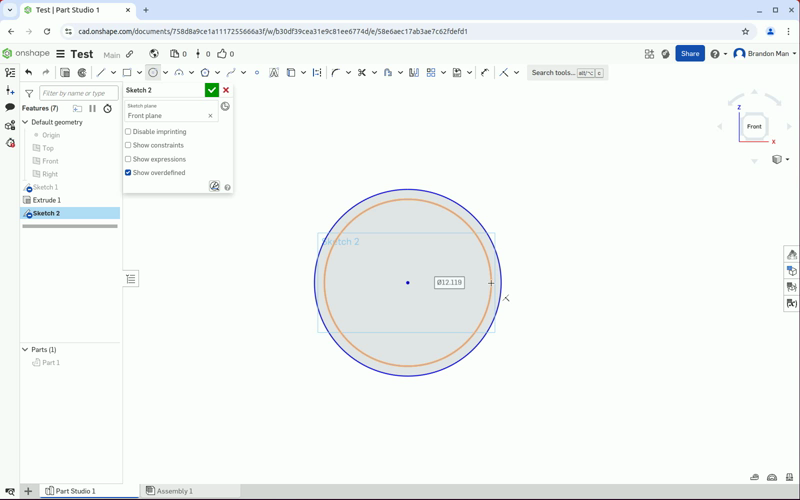
scroll(-6)
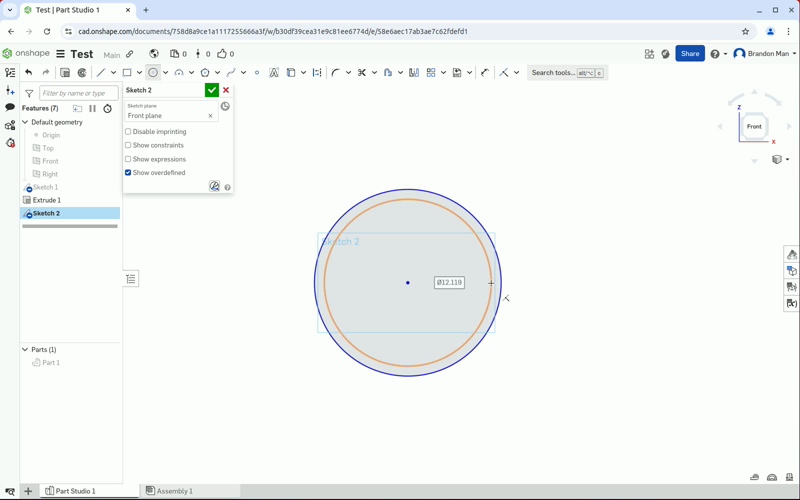
scroll(-6)
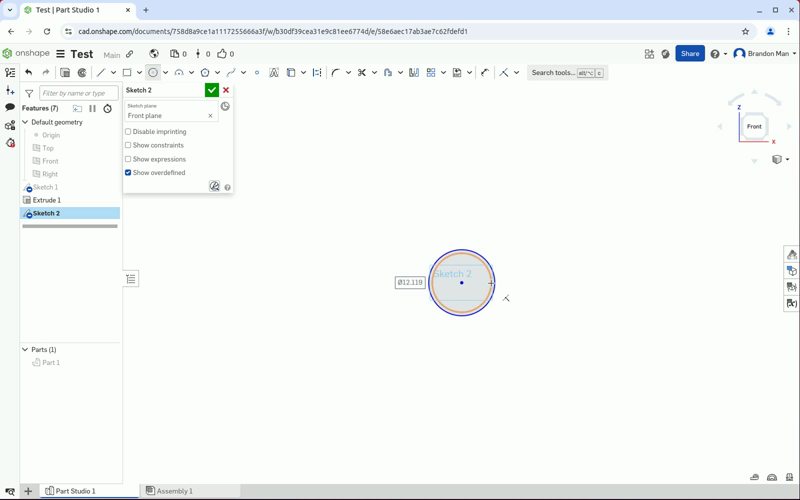
key(esc)
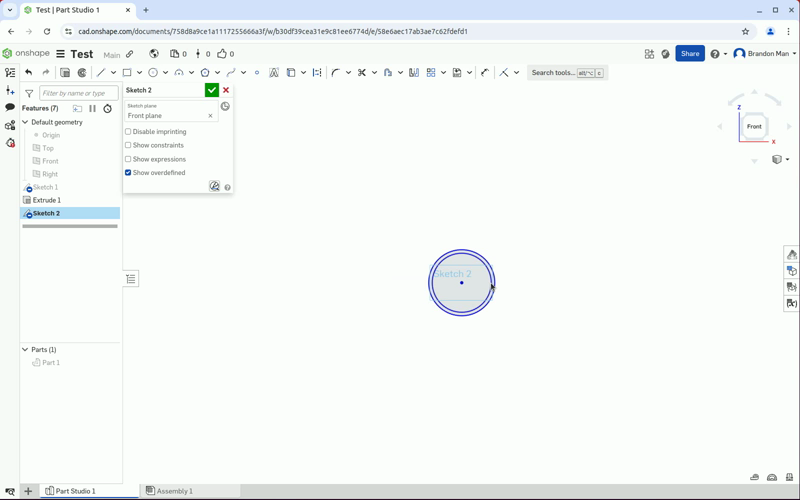
mouse_move(457, 252)
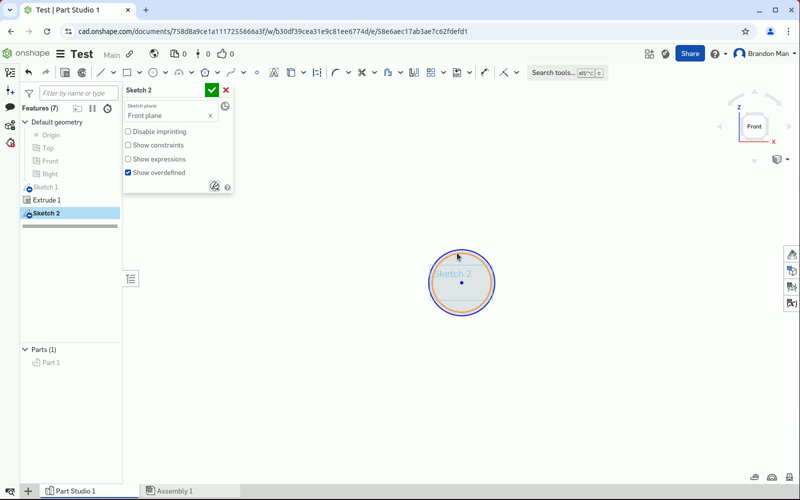
scroll(6)
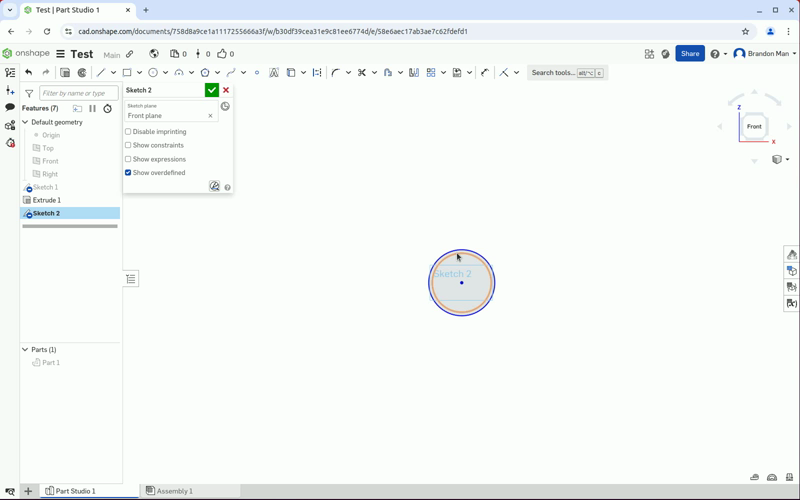
scroll(6)
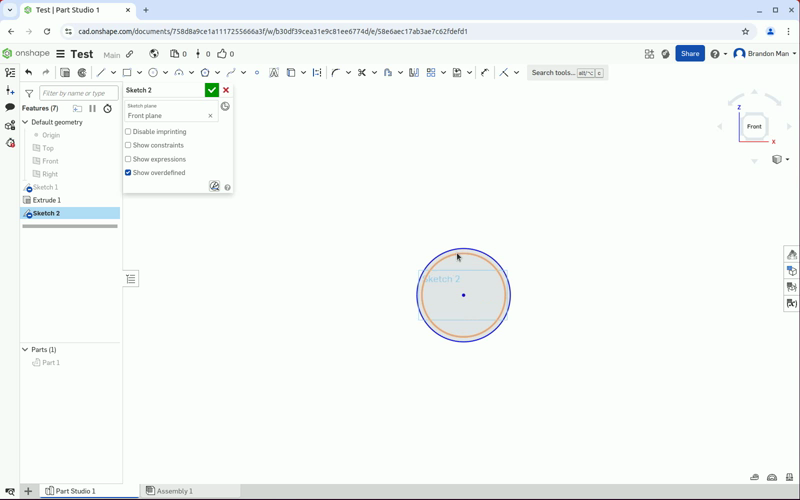
scroll(6)
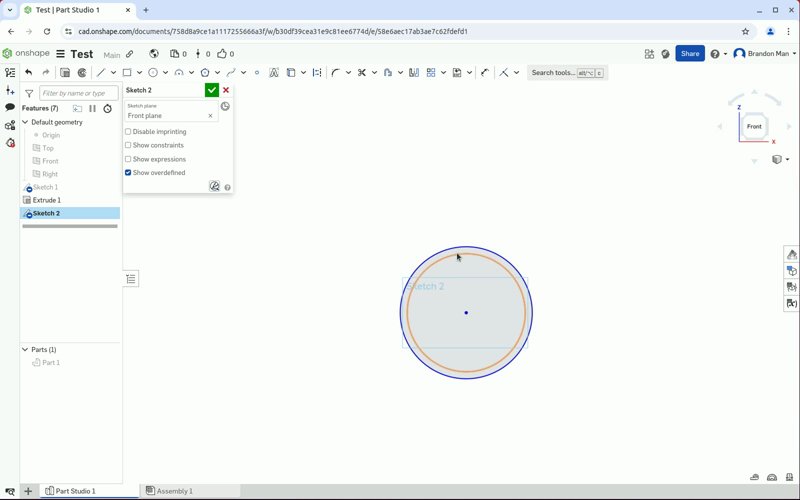
scroll(6)
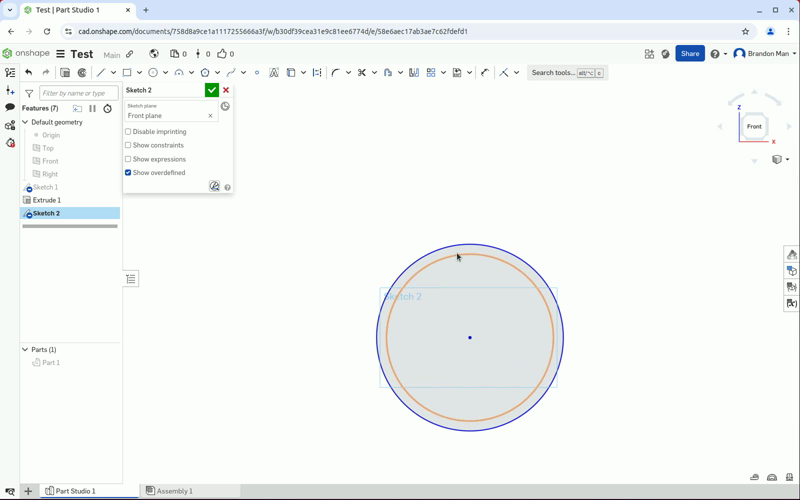
scroll(6)
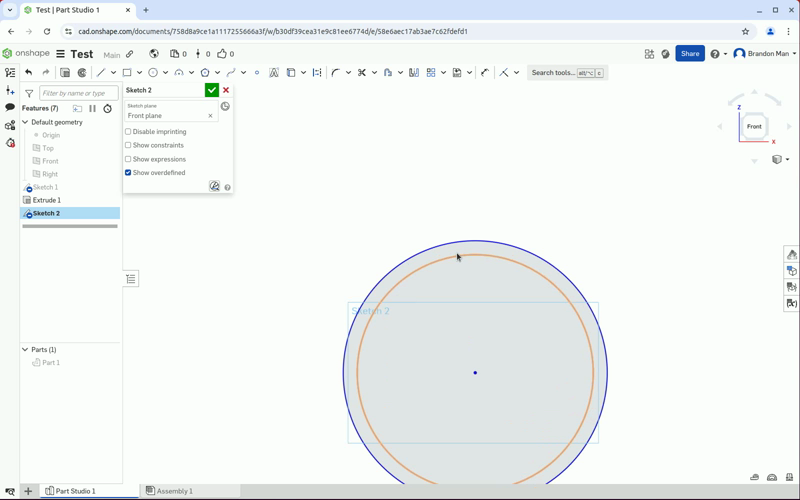
scroll(6)
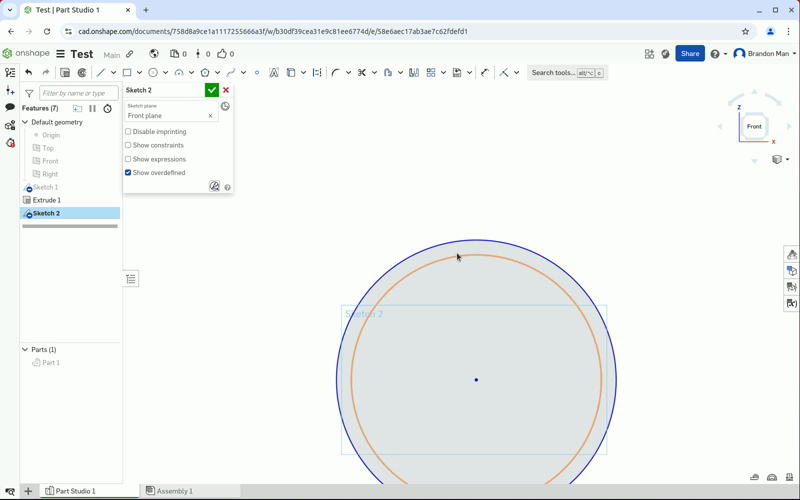
scroll(6)
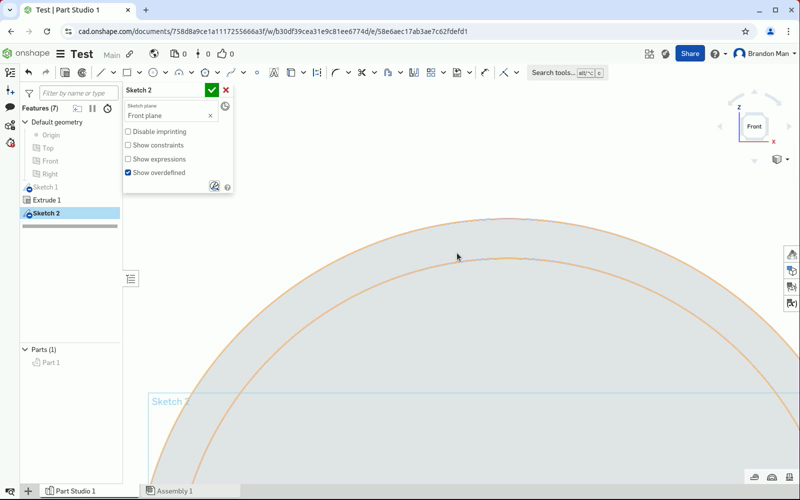
click(457, 252)
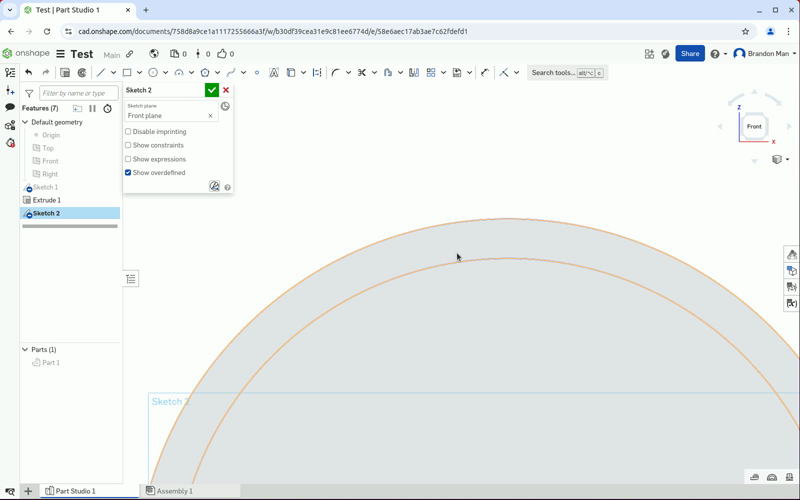
scroll(-6)
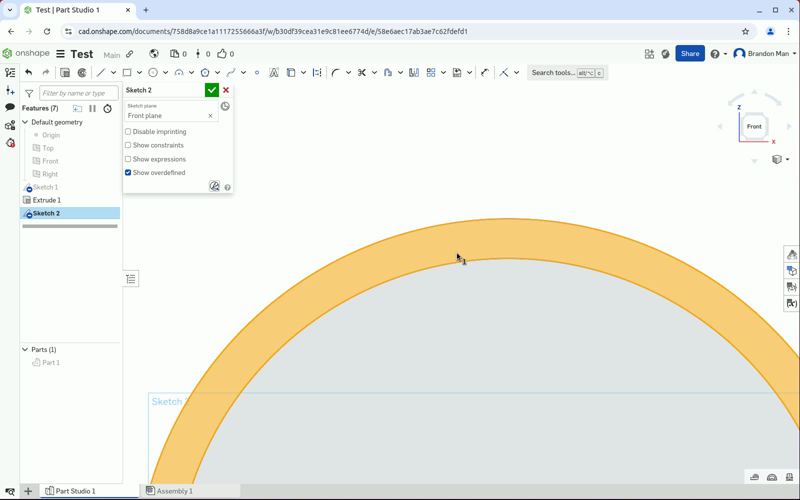
scroll(-6)
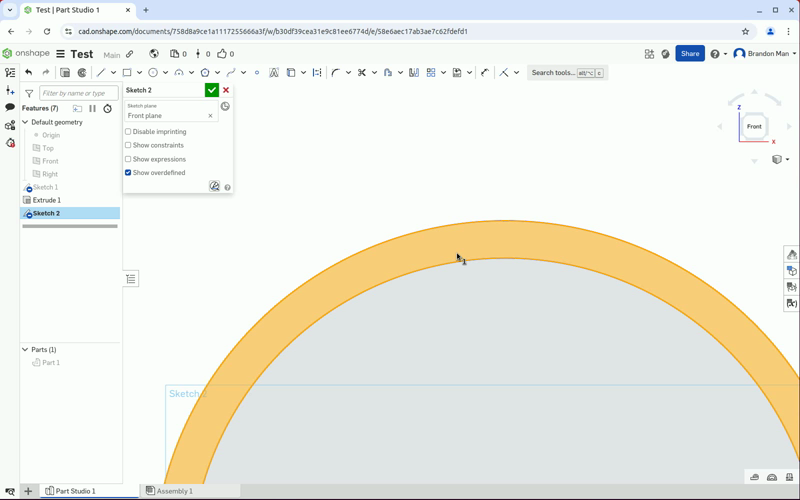
scroll(-6)
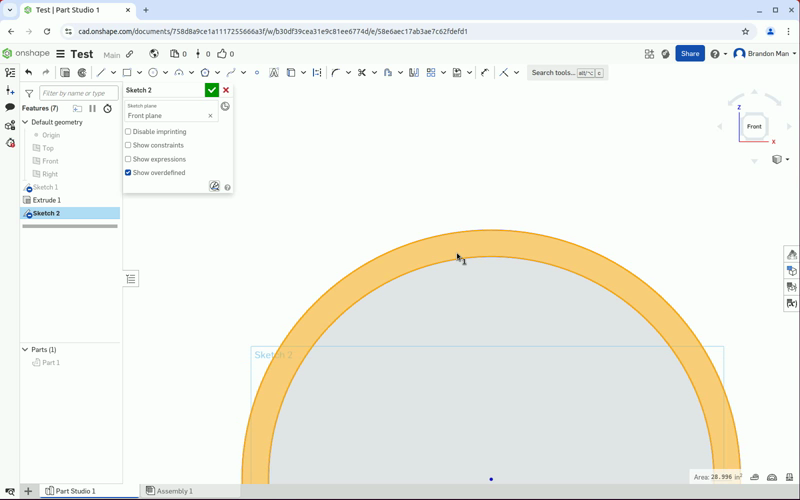
scroll(-6)
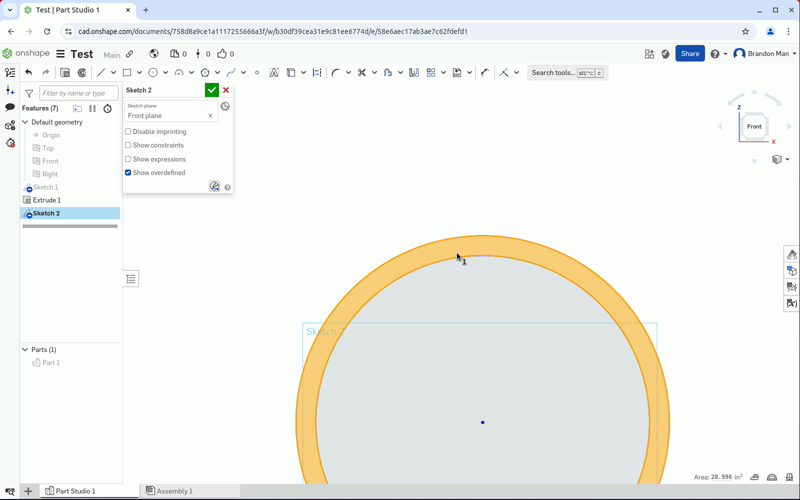
scroll(-6)
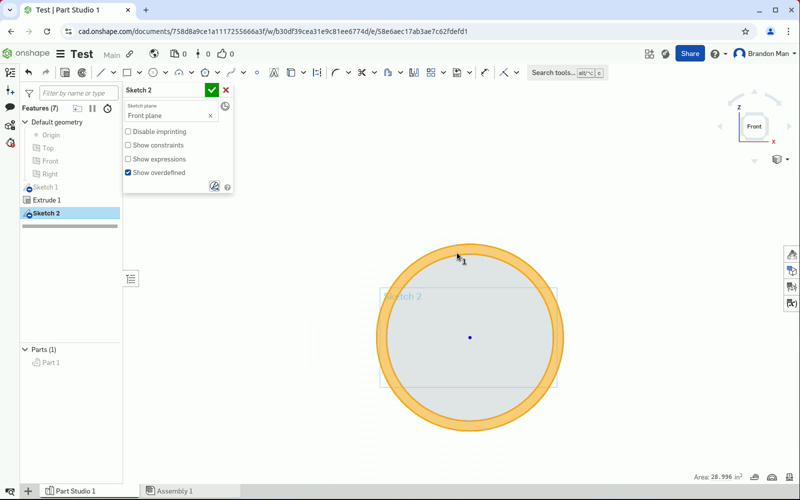
scroll(-6)
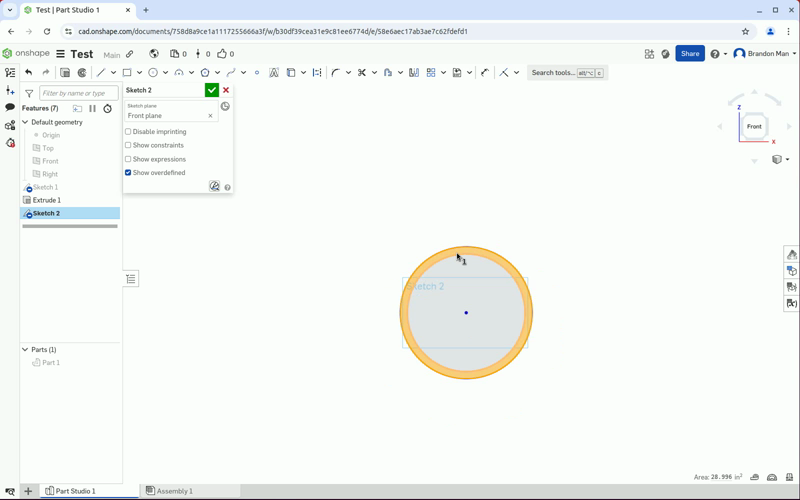
scroll(-6)
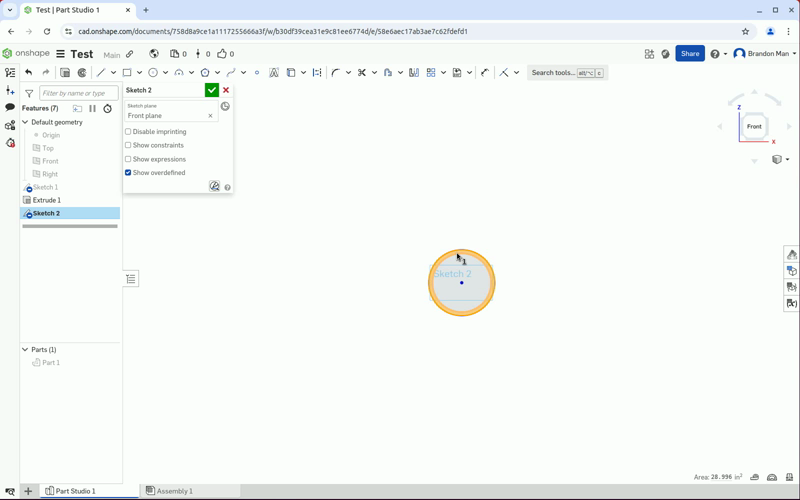
mouse_move(73, 352)
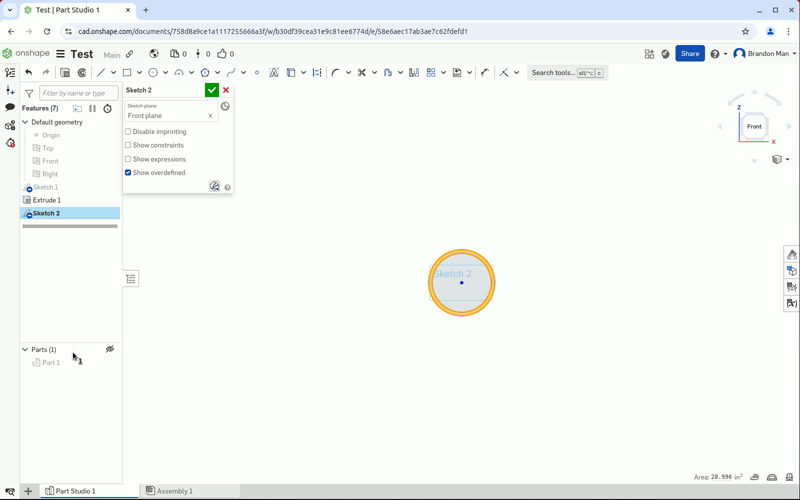
key(shift+y)
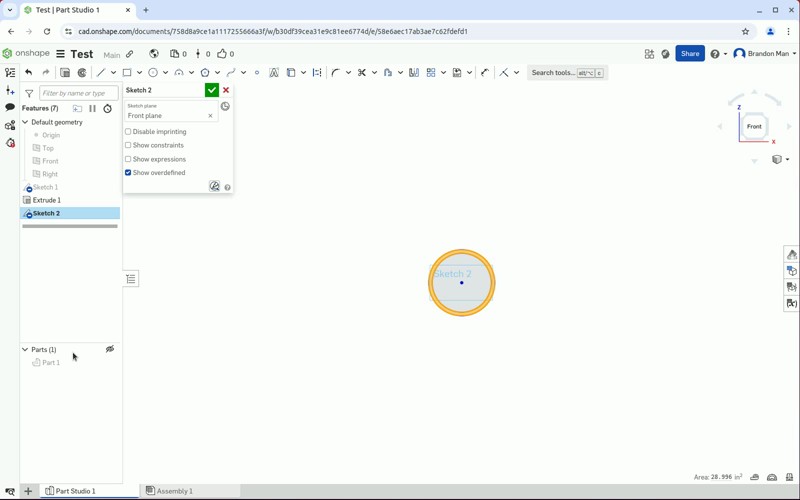
key(shift+e)
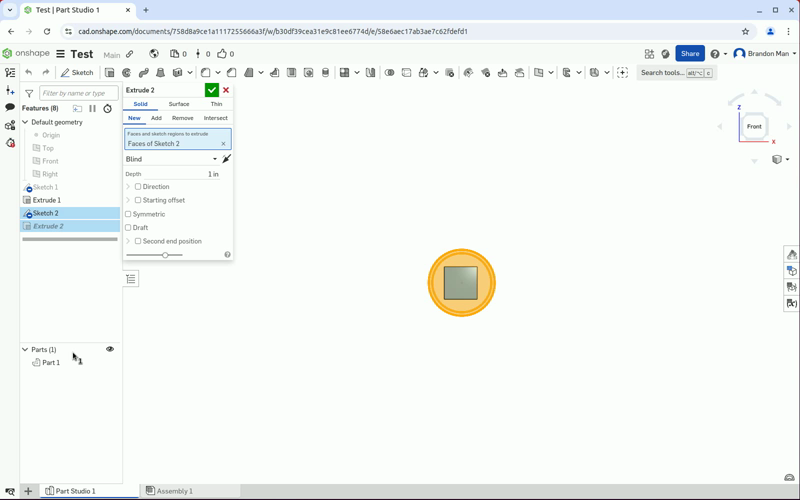
mouse_move(143, 106)
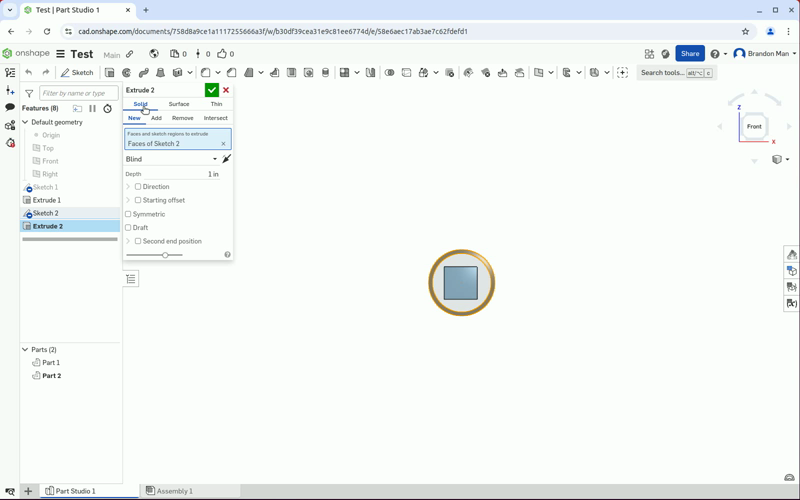
click(143, 106)
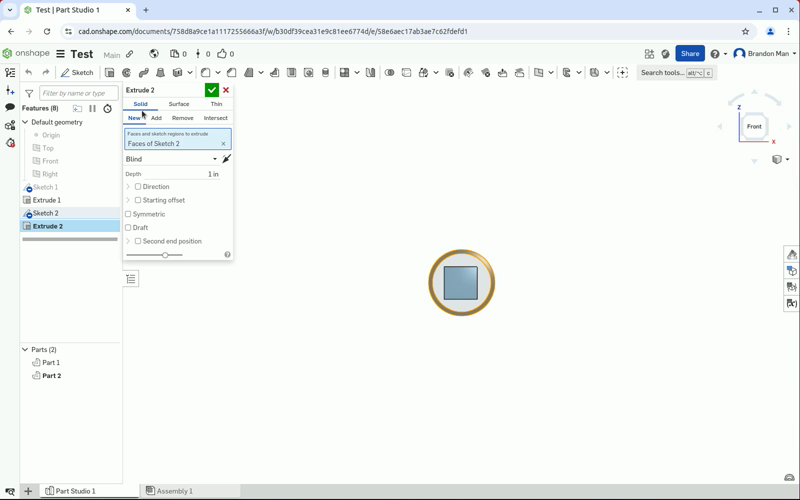
mouse_move(137, 120)
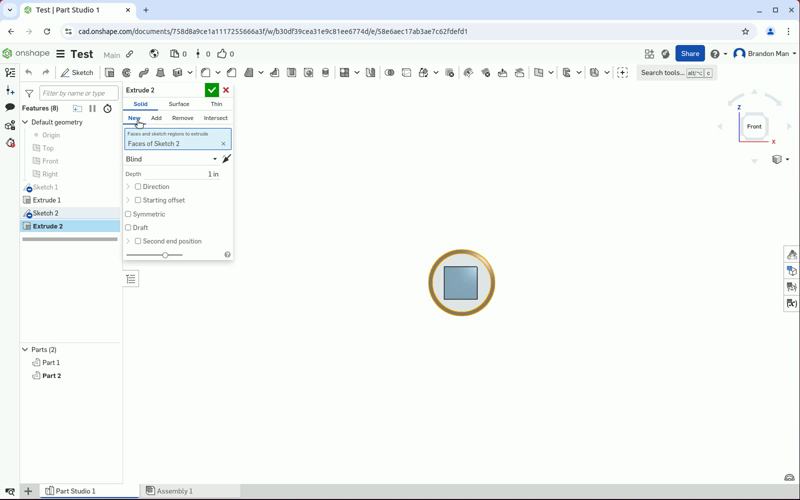
click(137, 120)
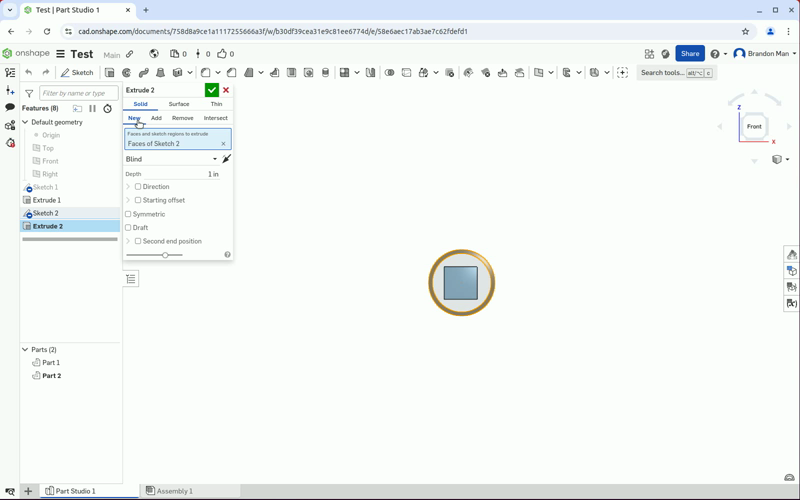
key(tab, 4)
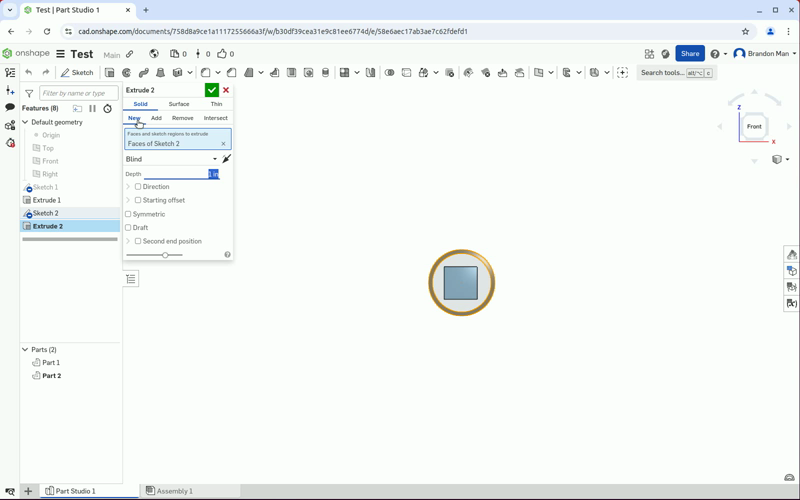
text(-23.108)
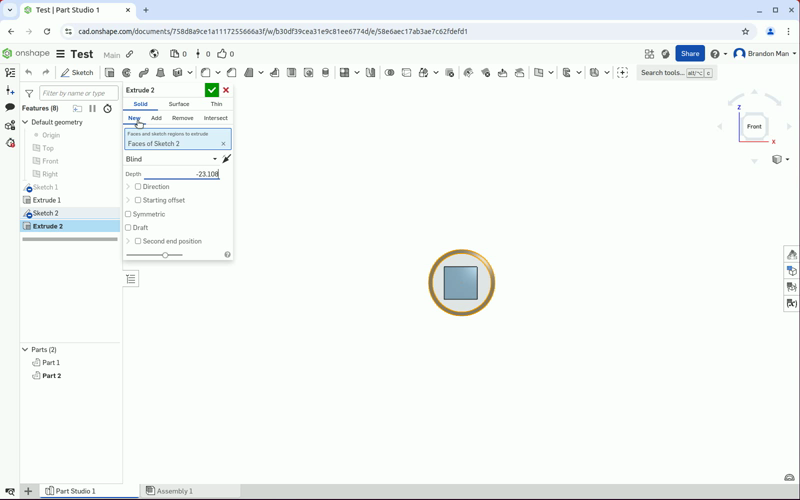
key(enter)
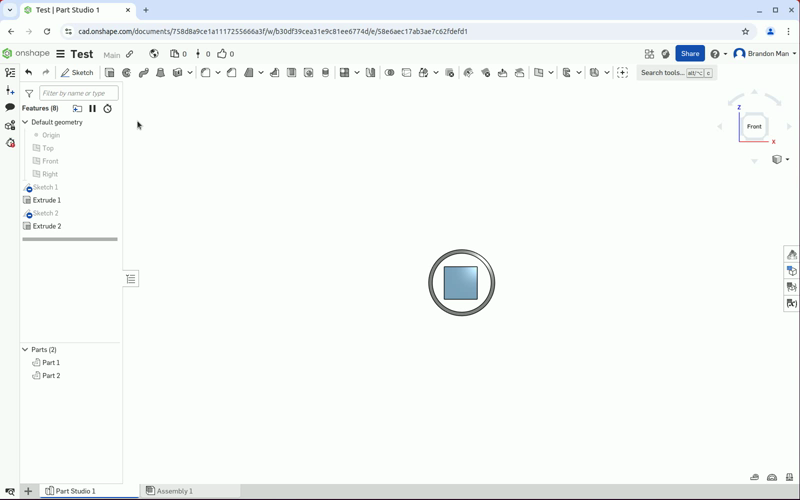
key(shift+h)
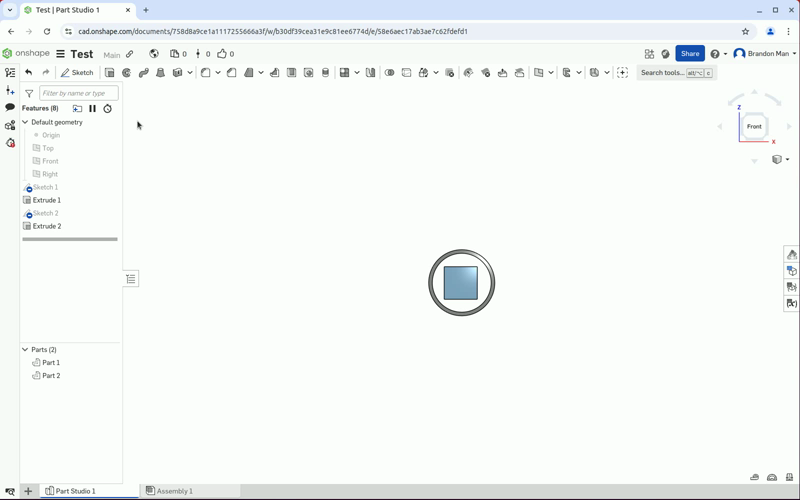
key(shift+h)
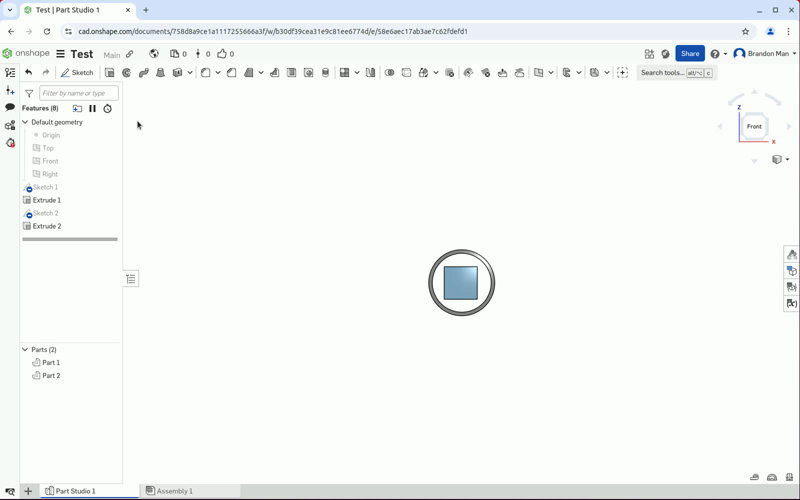
mouse_move(73, 189)
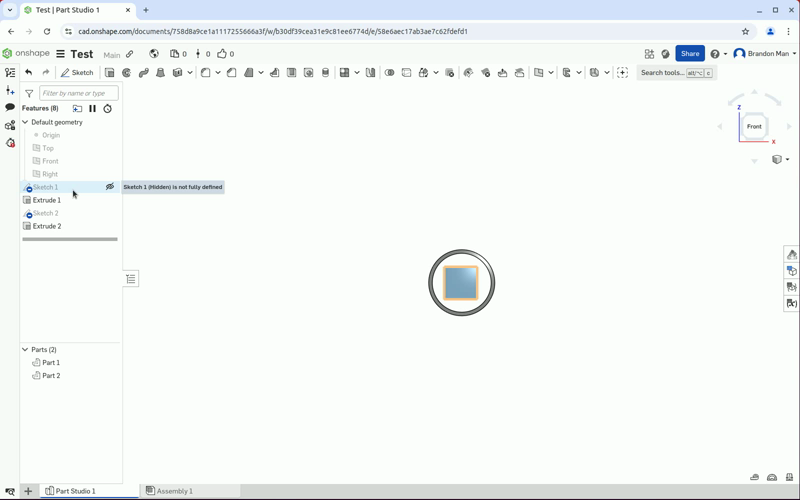
click(73, 189)
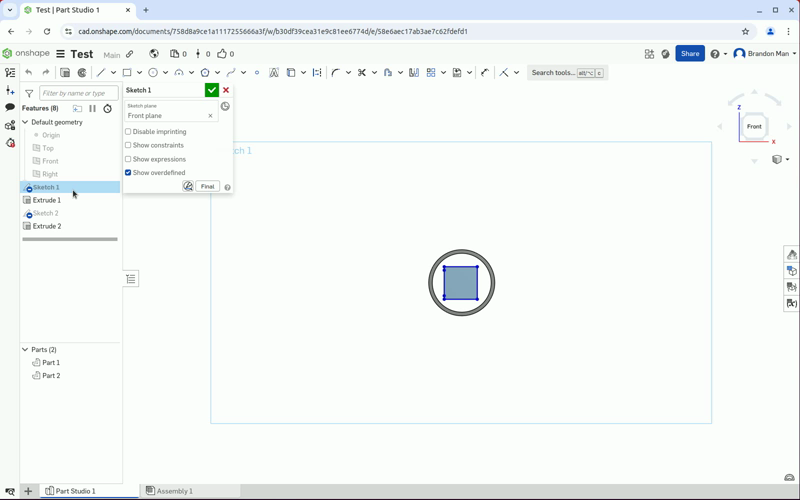
mouse_move(229, 92)
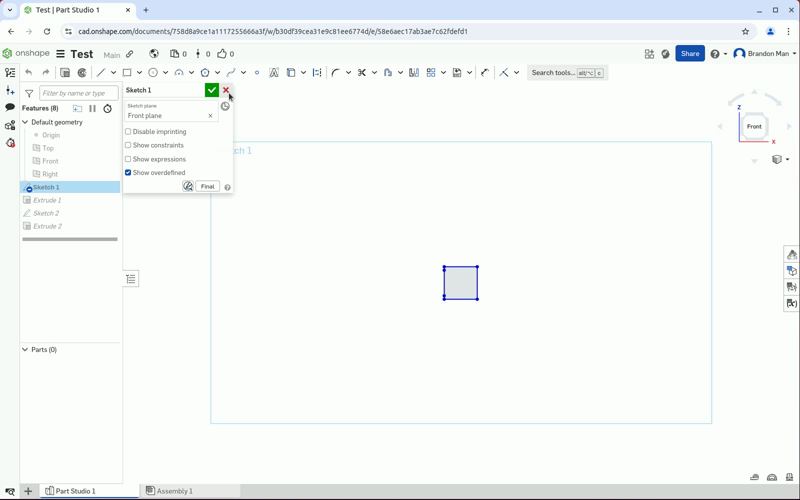
click(229, 92)
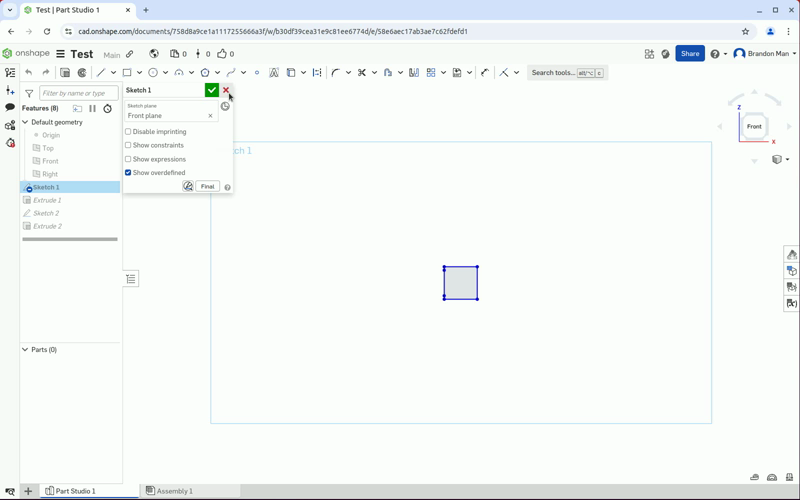
key(shift+s)
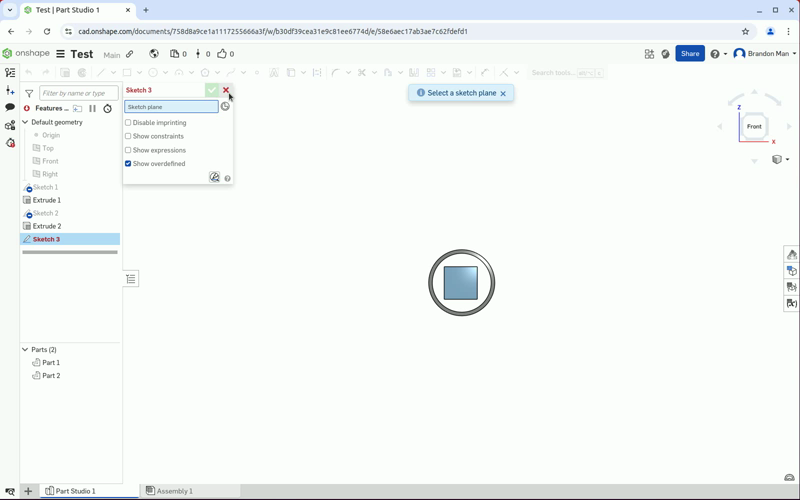
mouse_move(73, 163)
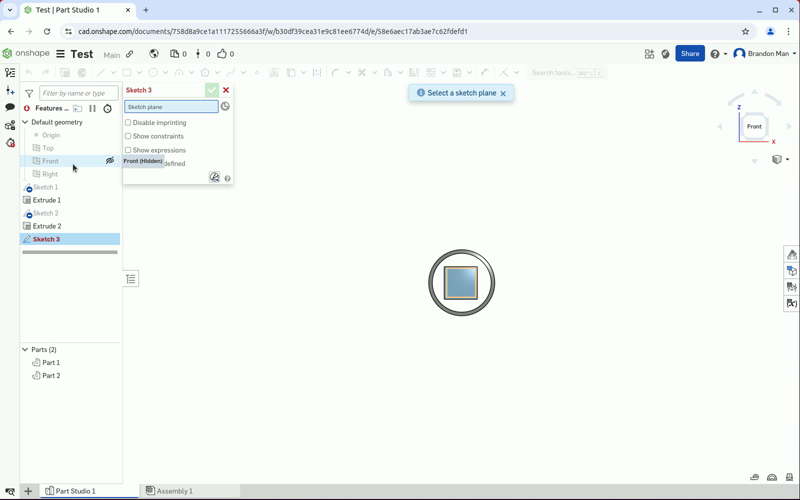
click(73, 163)
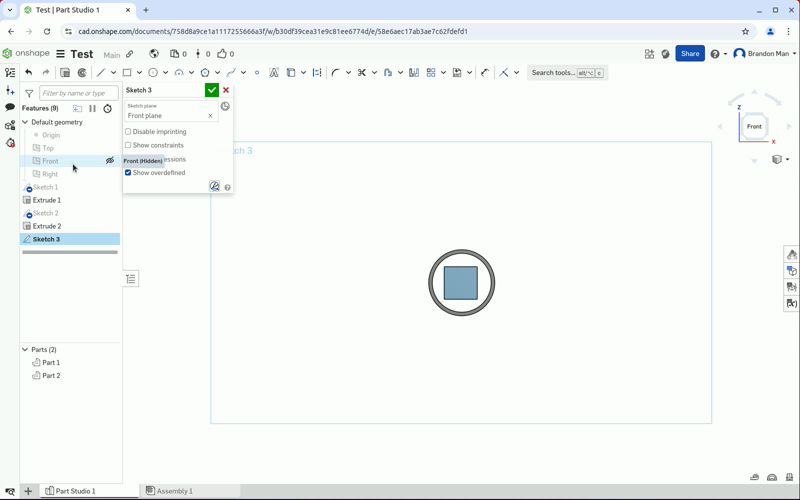
mouse_move(73, 352)
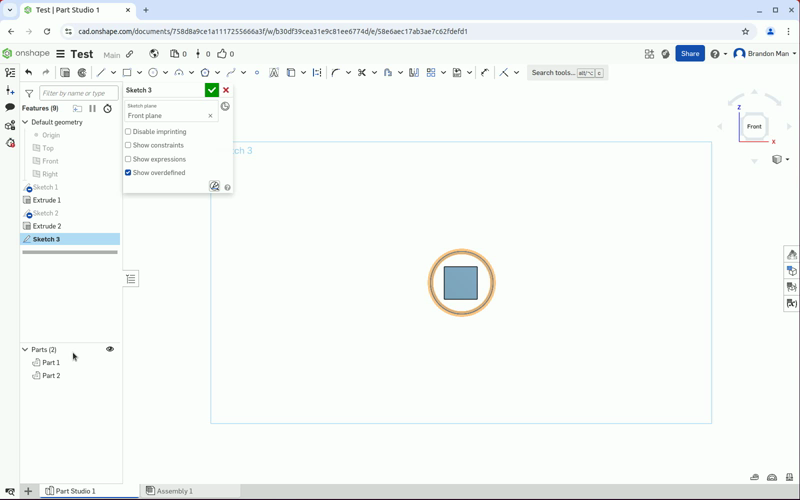
key(y)
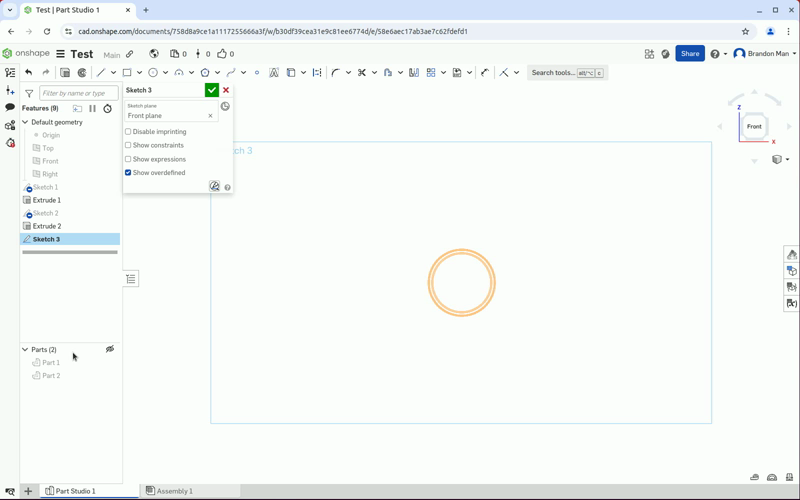
key(l)
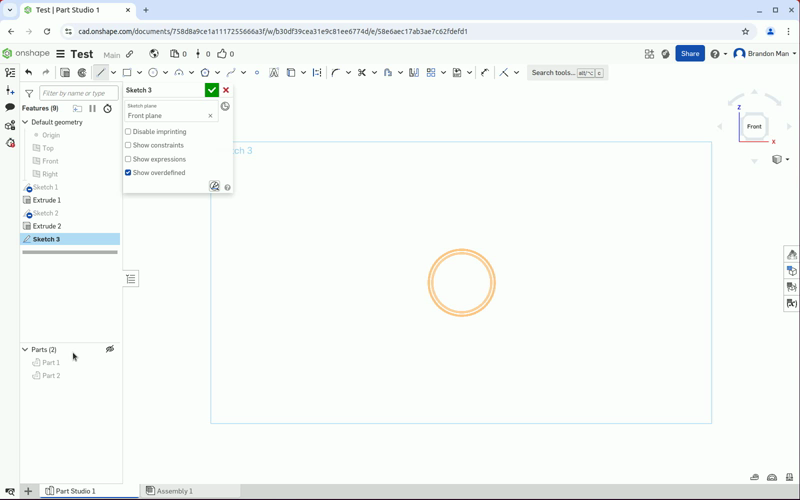
key_down(shift)
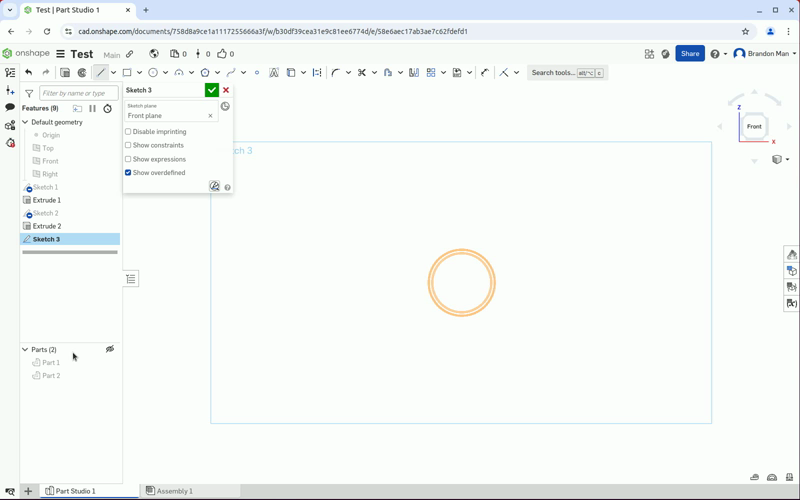
mouse_move(434, 295)
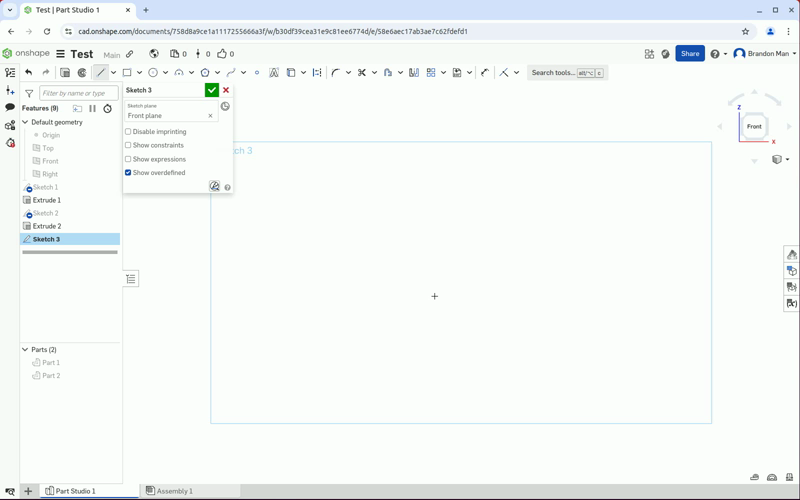
click(434, 295)
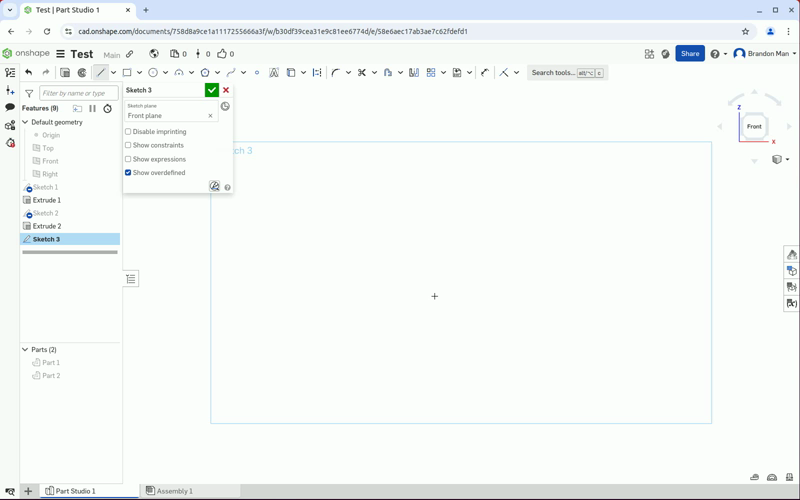
key_up(shift)
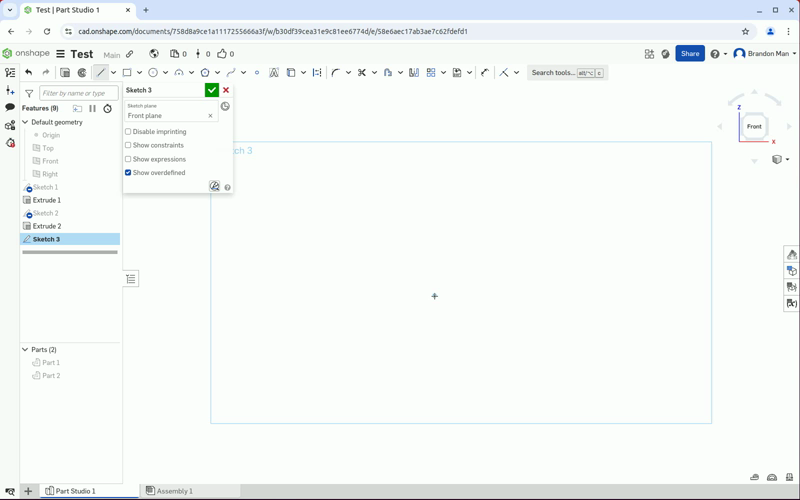
key_down(shift)
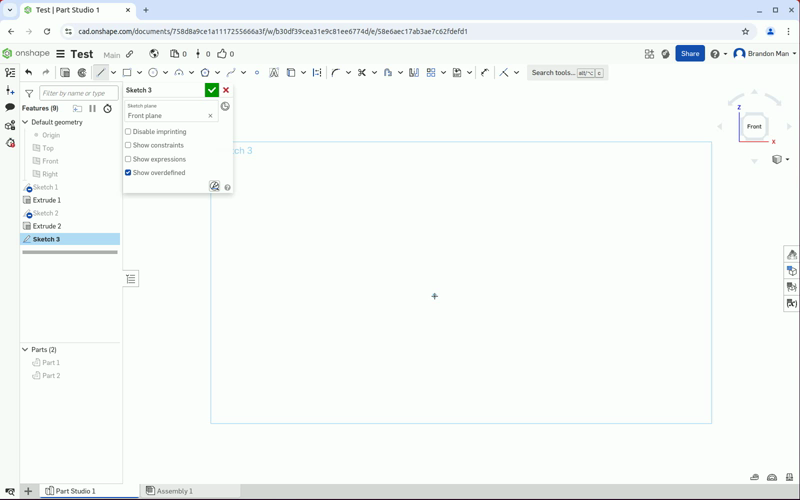
mouse_move(464, 295)
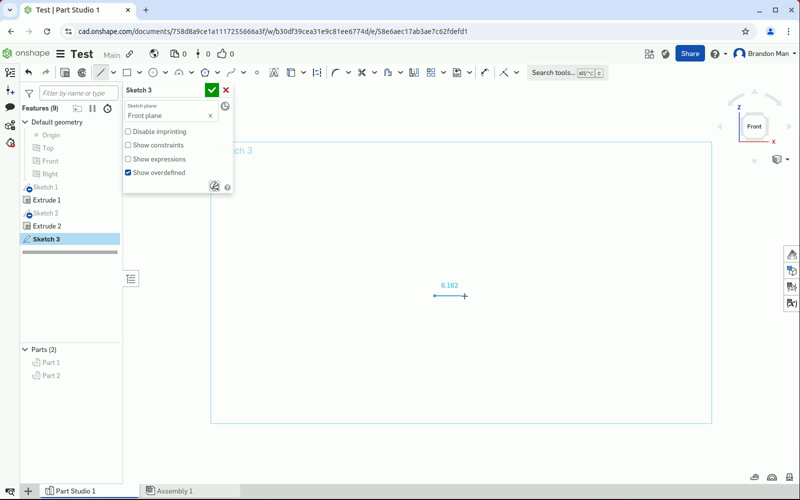
mouse_move(445, 295)
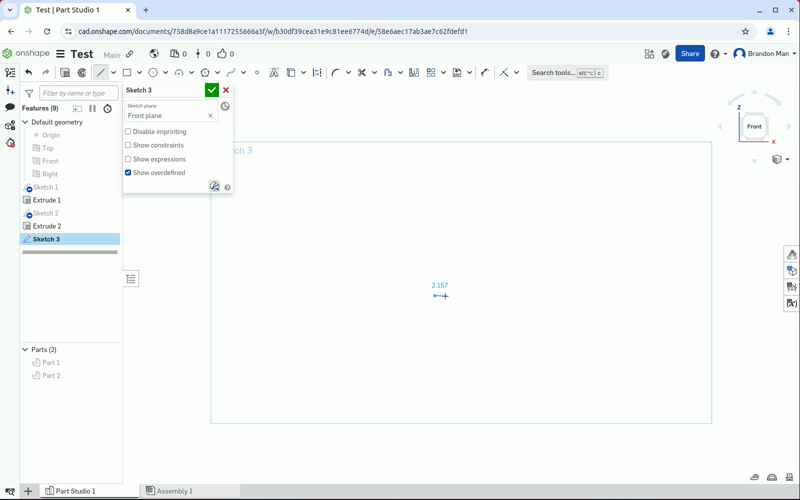
click(445, 295)
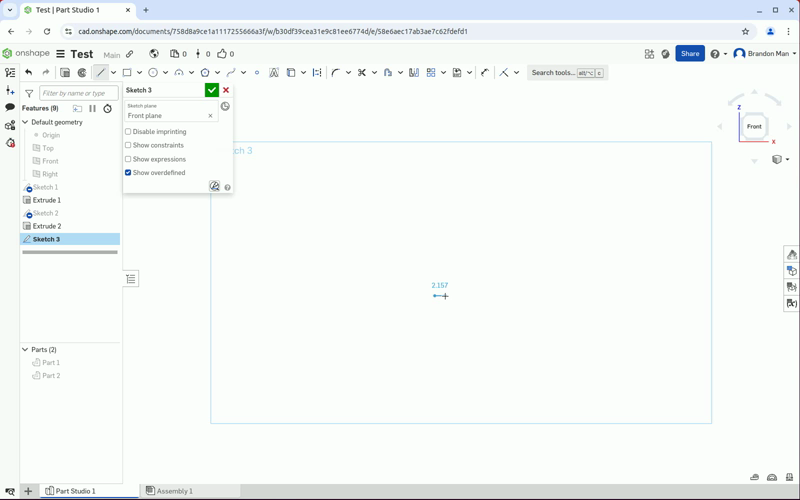
key_up(shift)
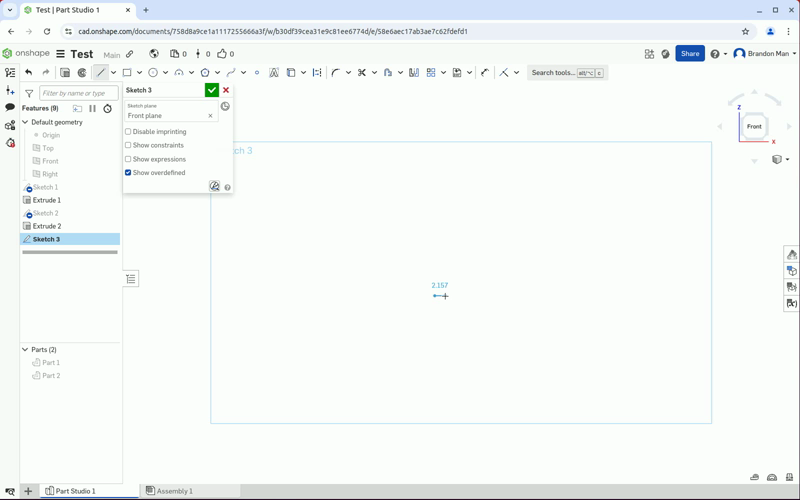
key_down(shift)
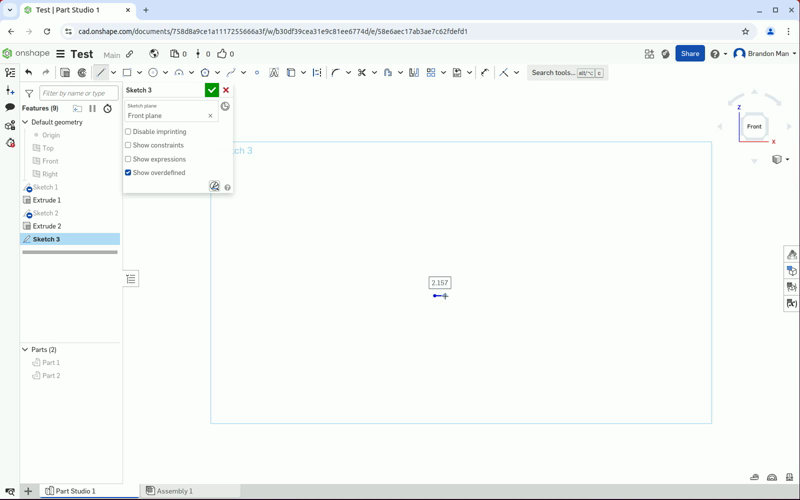
mouse_move(475, 295)
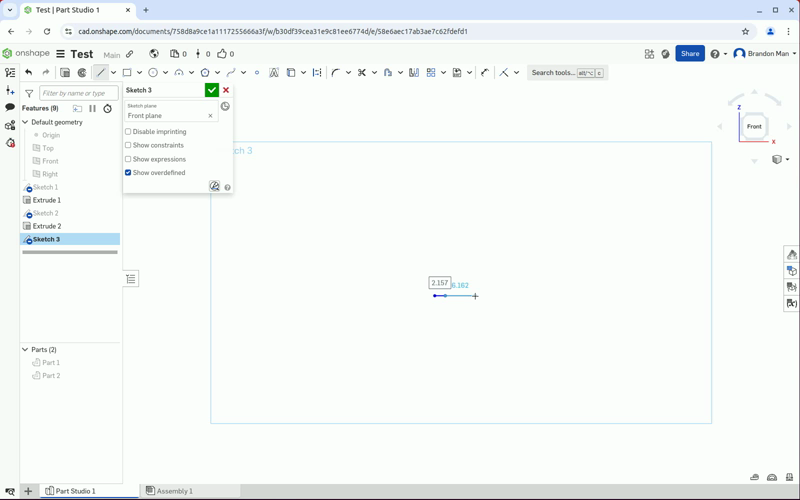
mouse_move(445, 269)
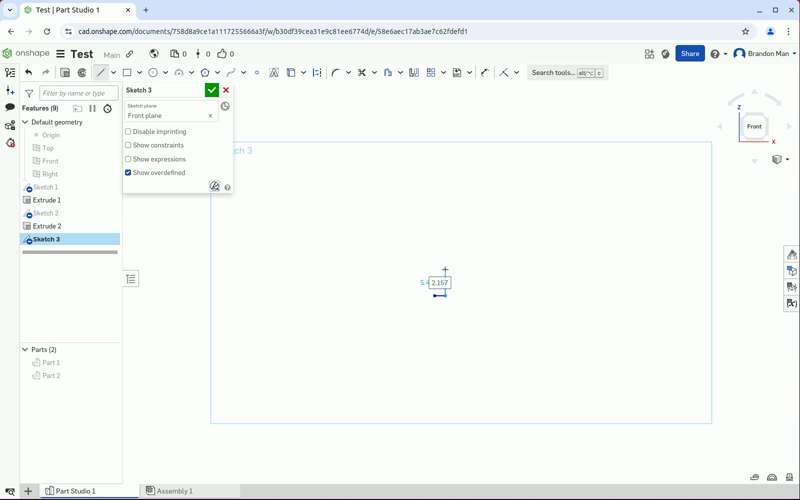
click(445, 269)
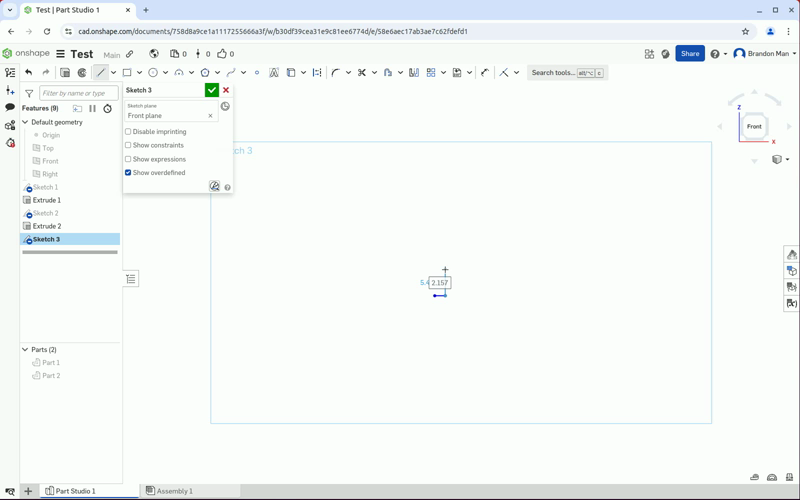
key_up(shift)
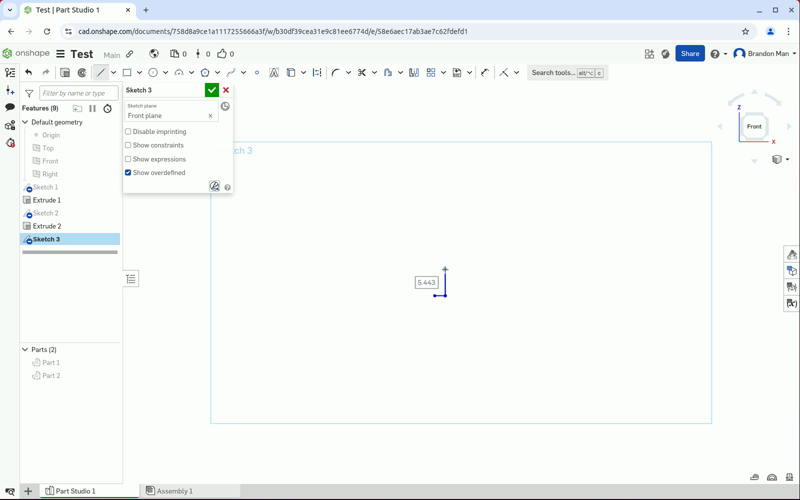
key_down(shift)
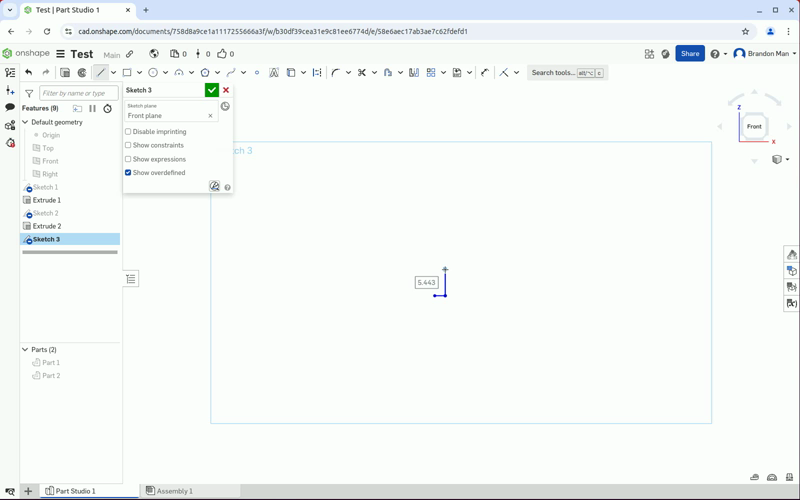
mouse_move(475, 269)
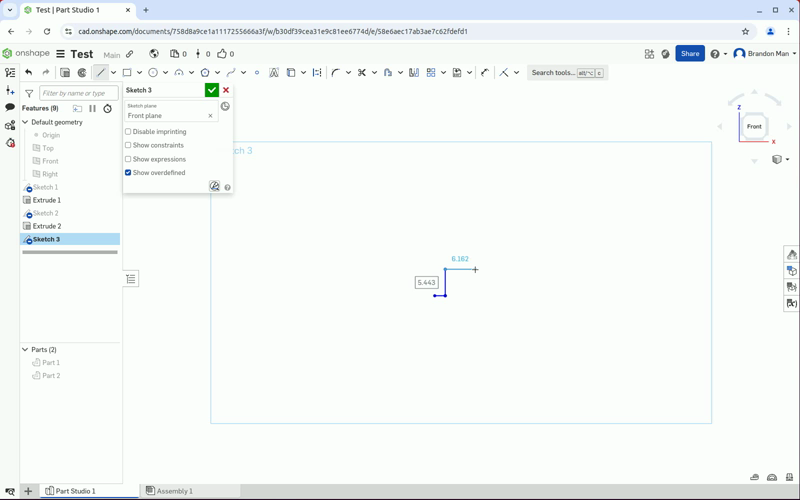
mouse_move(434, 269)
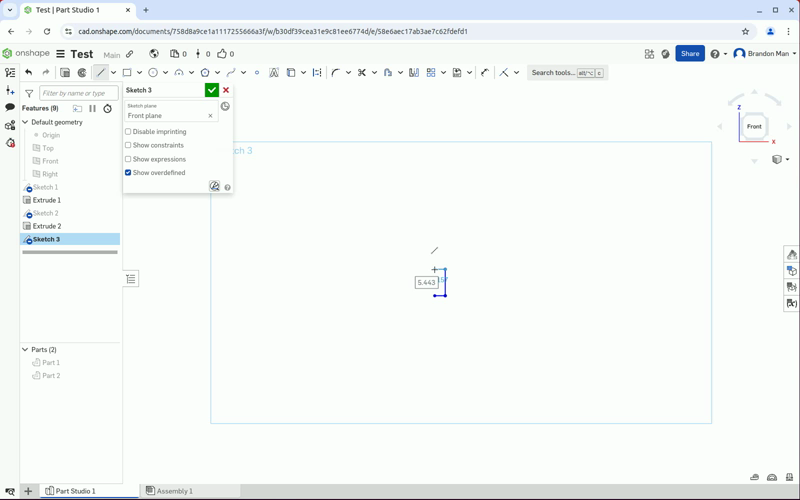
click(434, 269)
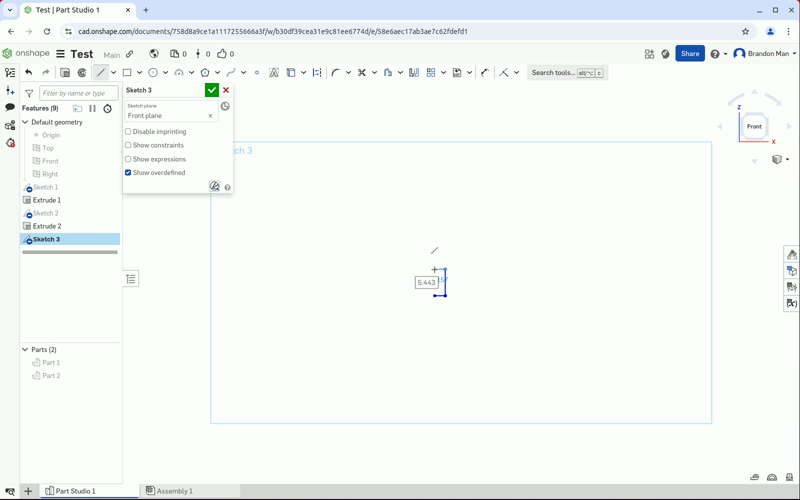
key_up(shift)
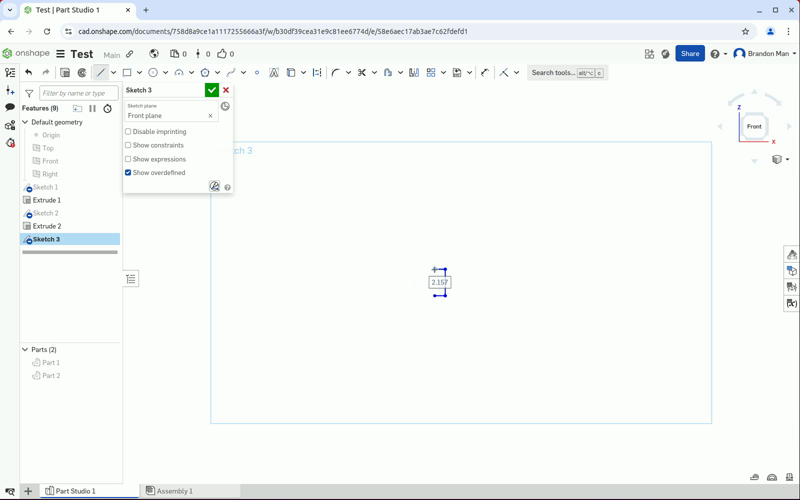
mouse_move(464, 269)
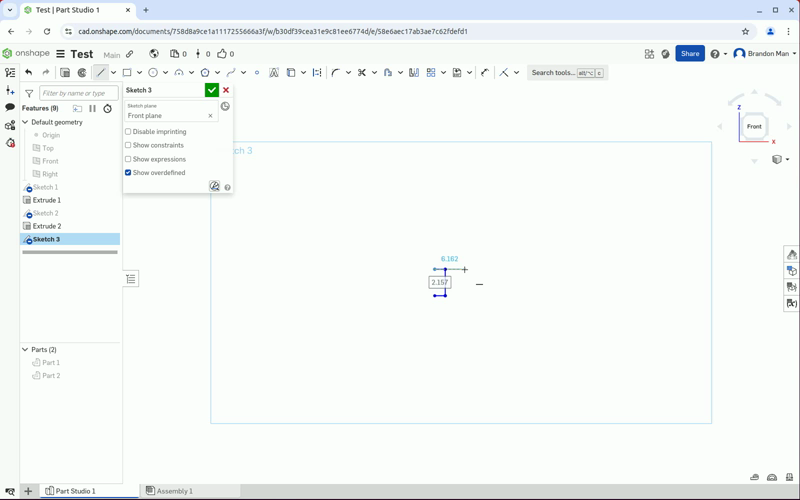
key_down(shift)
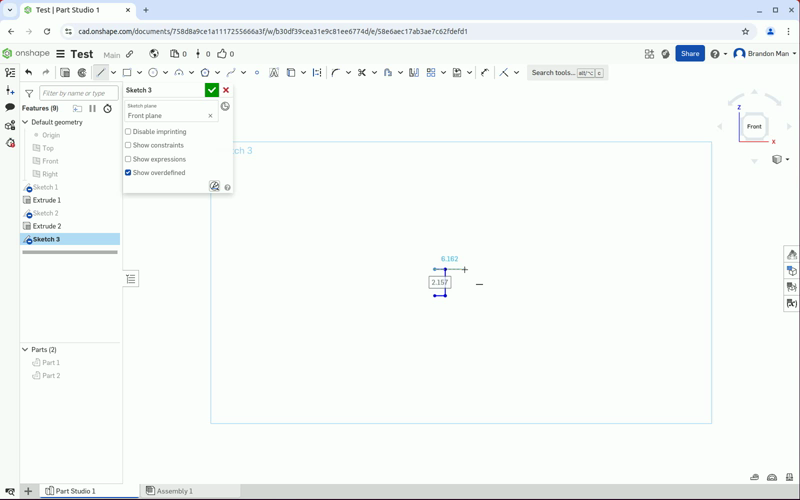
mouse_move(434, 295)
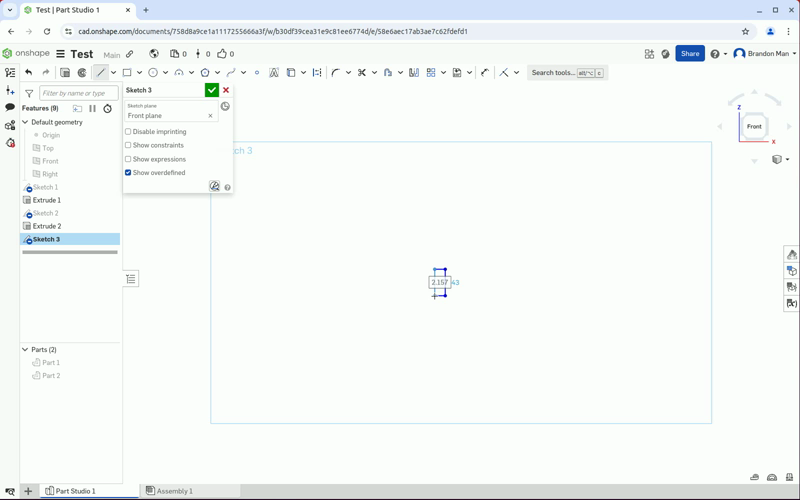
key_up(shift)
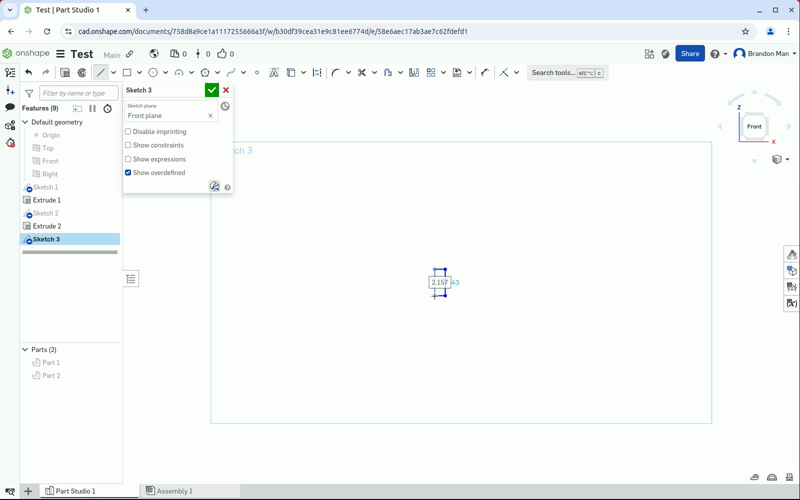
click(434, 295)
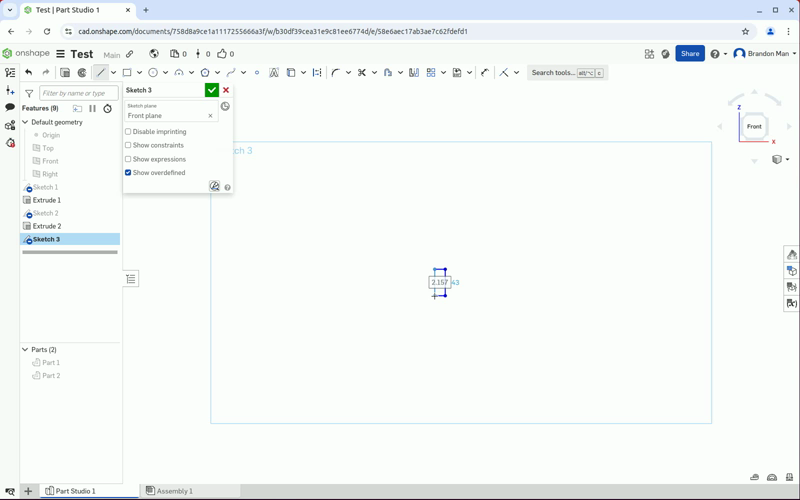
key(esc)
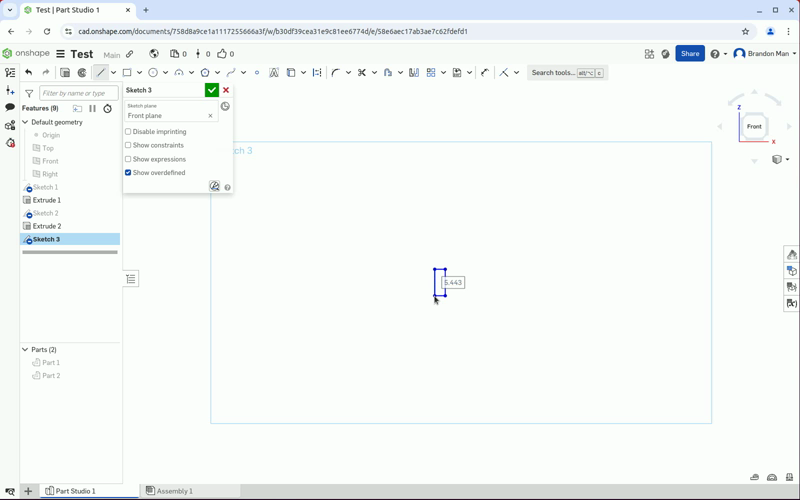
mouse_move(436, 291)
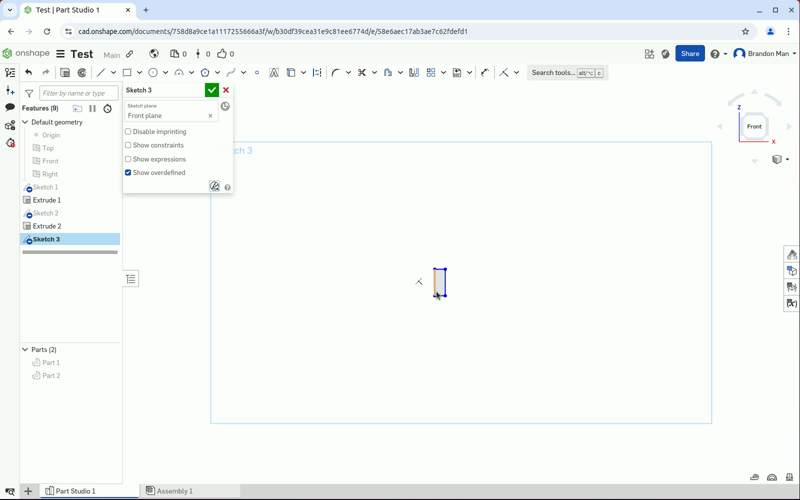
scroll(6)
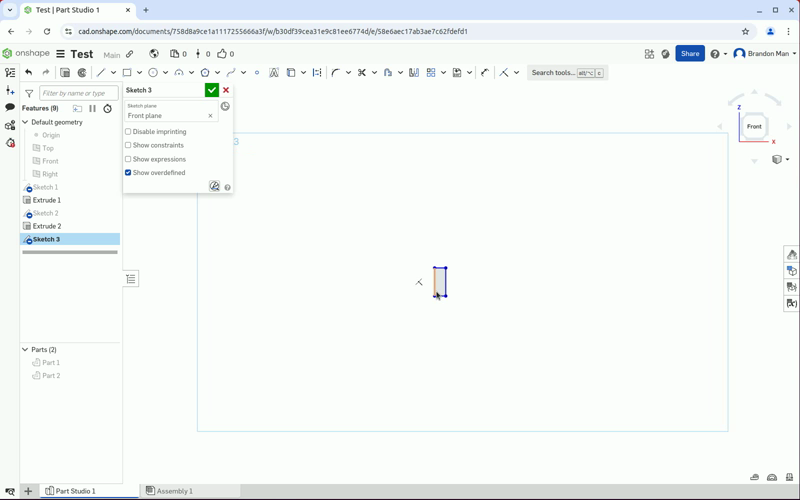
scroll(6)
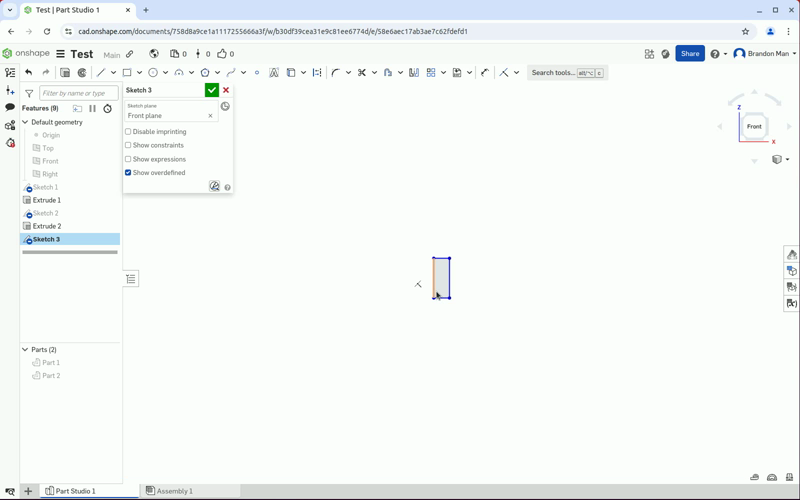
scroll(6)
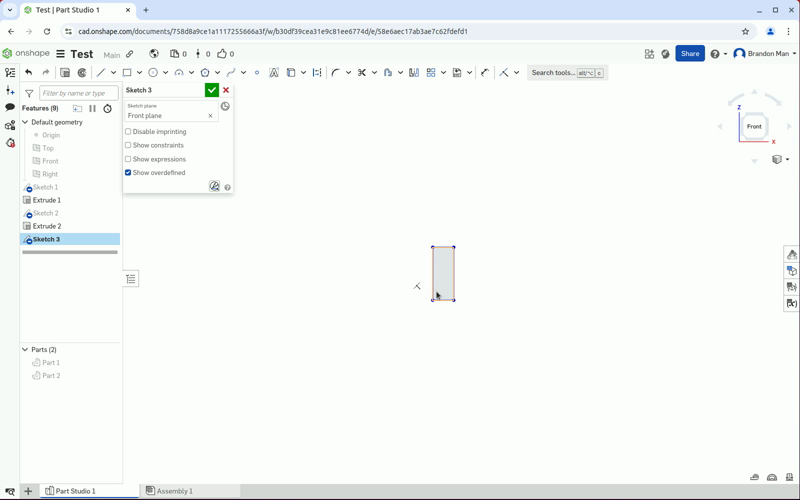
scroll(6)
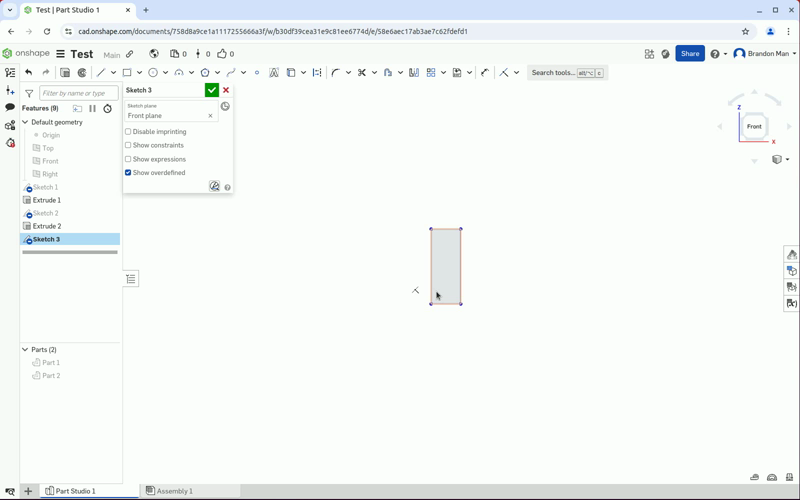
scroll(6)
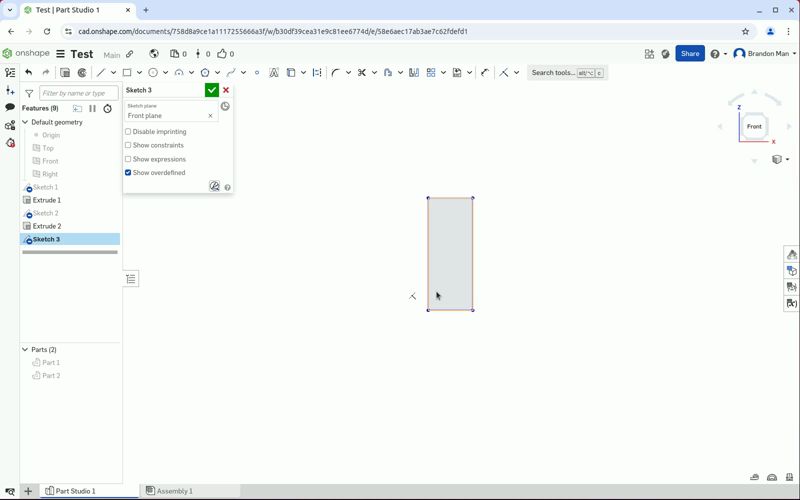
scroll(6)
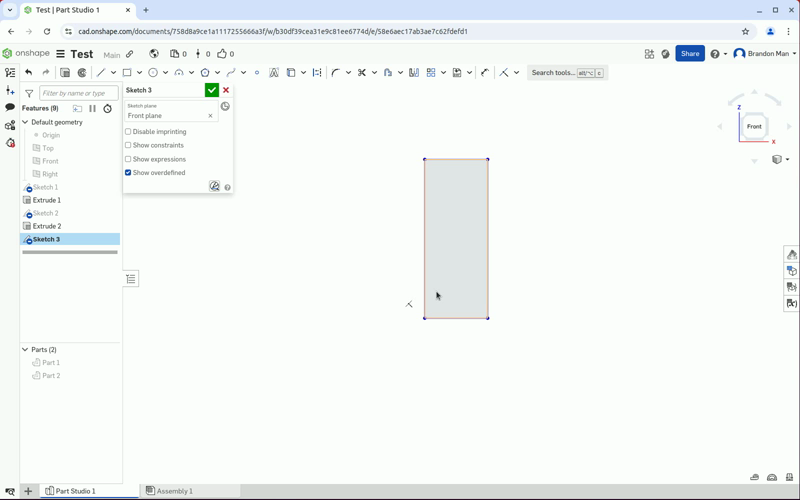
scroll(6)
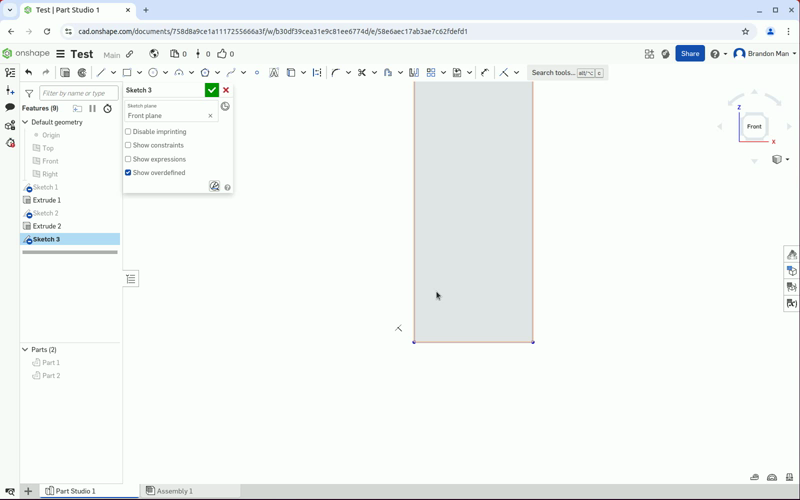
click(436, 291)
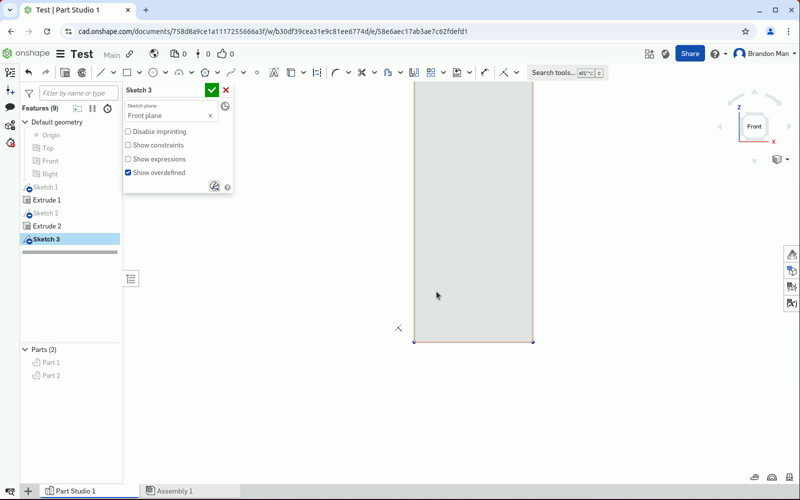
scroll(-6)
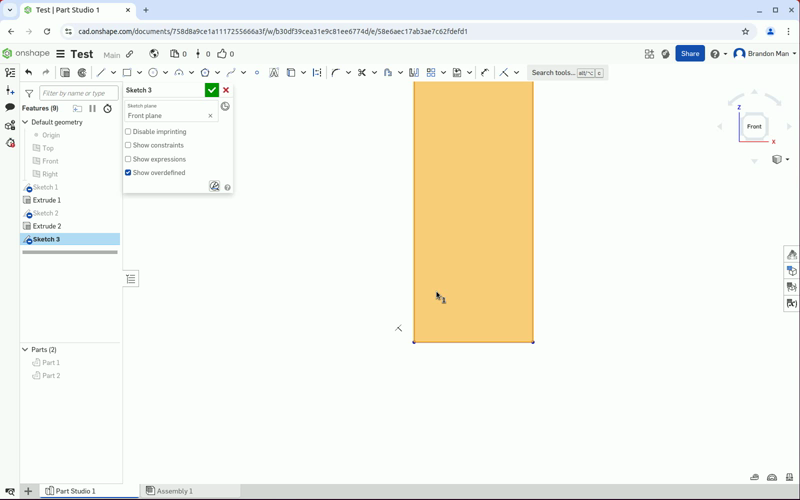
scroll(-6)
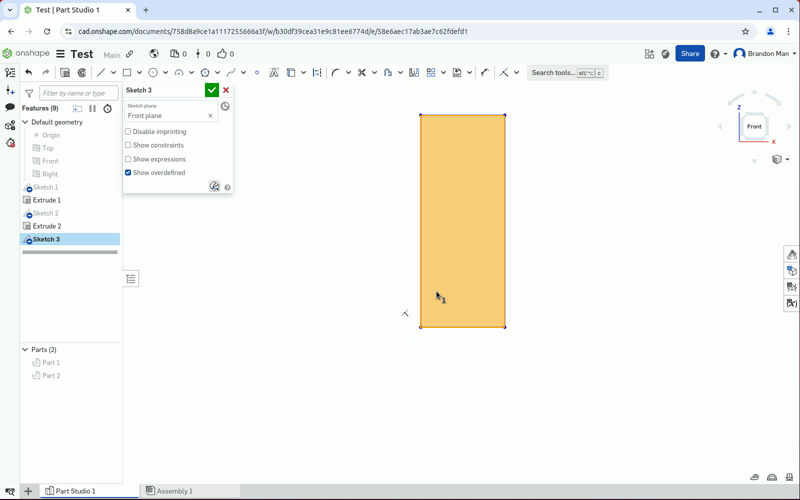
scroll(-6)
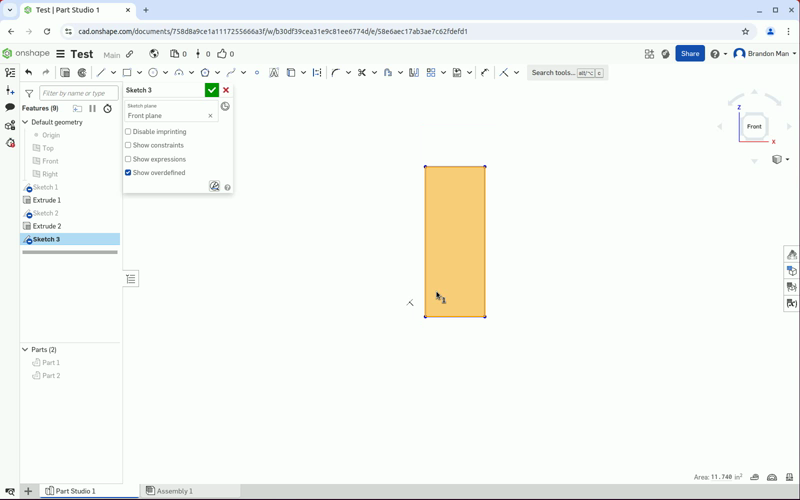
scroll(-6)
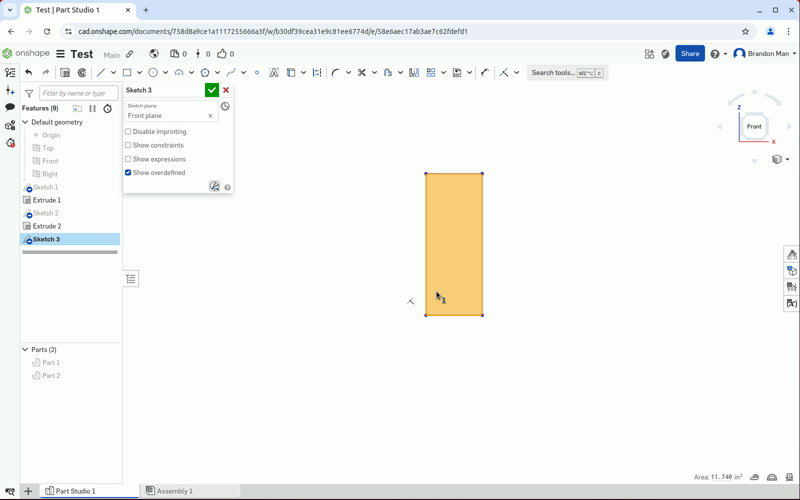
scroll(-6)
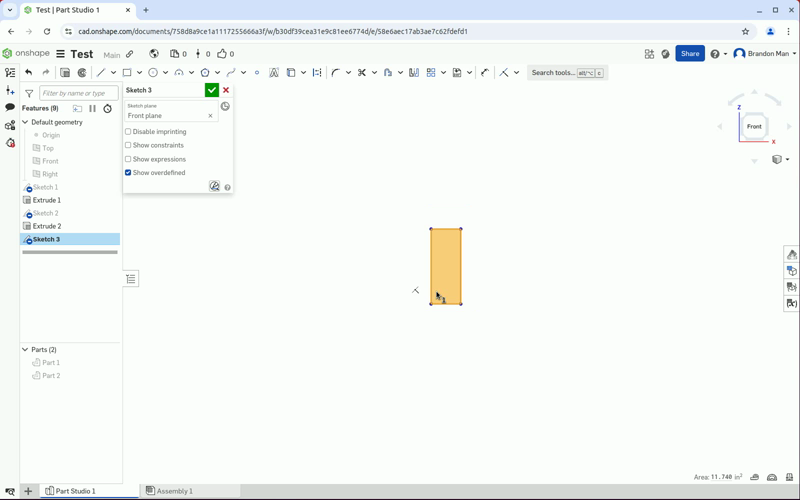
scroll(-6)
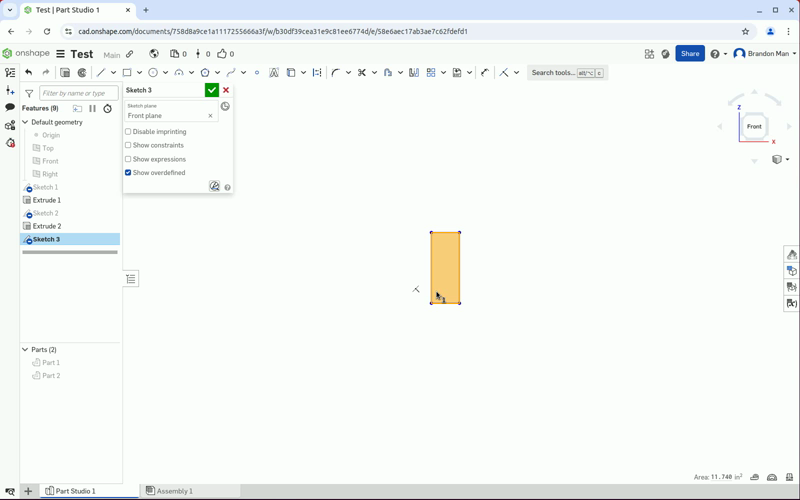
scroll(-6)
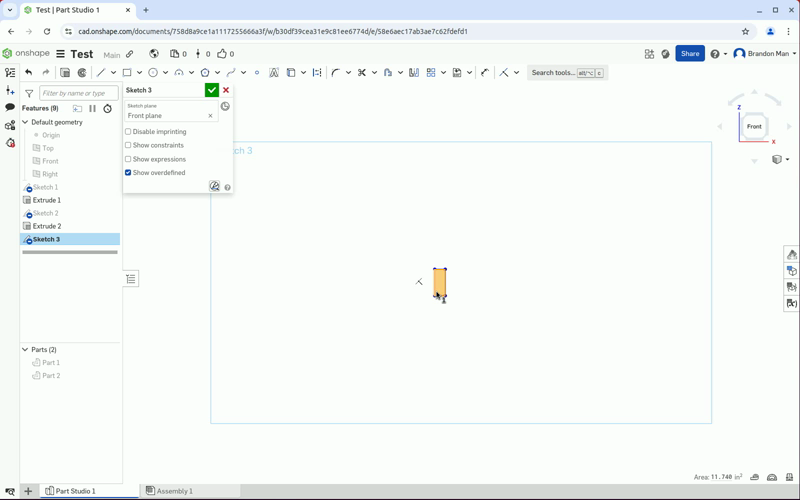
mouse_move(73, 352)
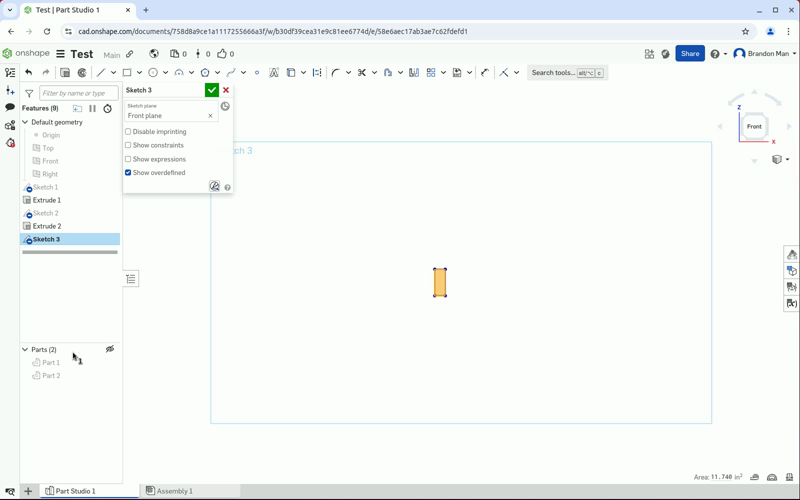
key(shift+y)
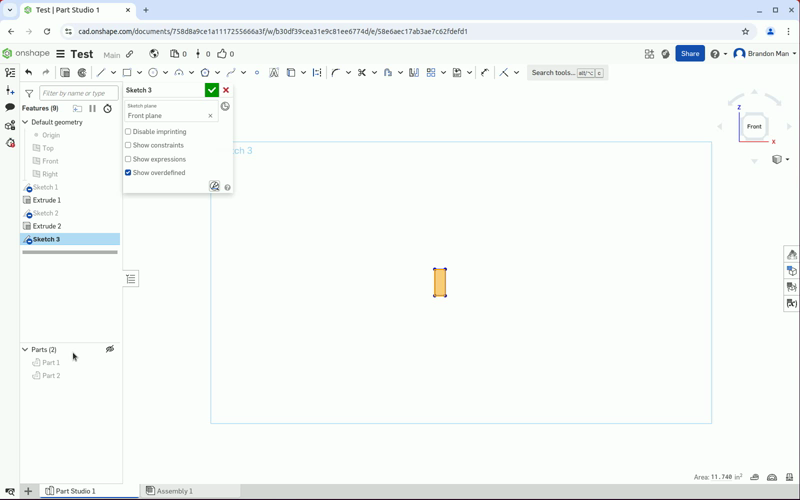
key(shift+e)
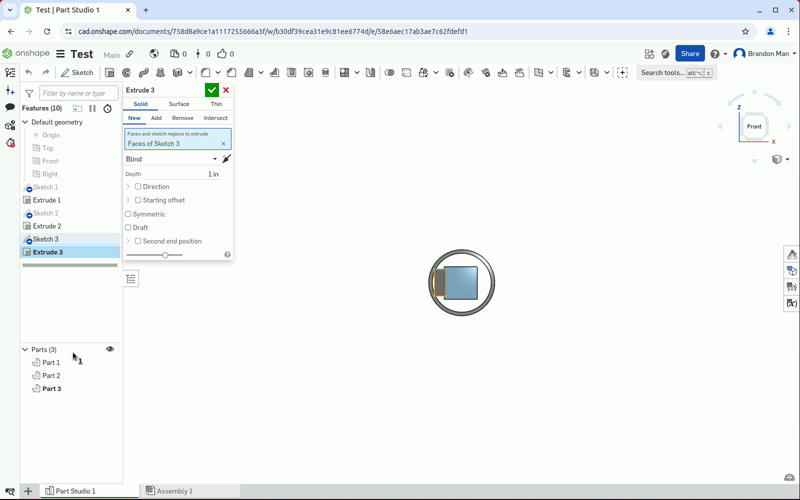
mouse_move(143, 106)
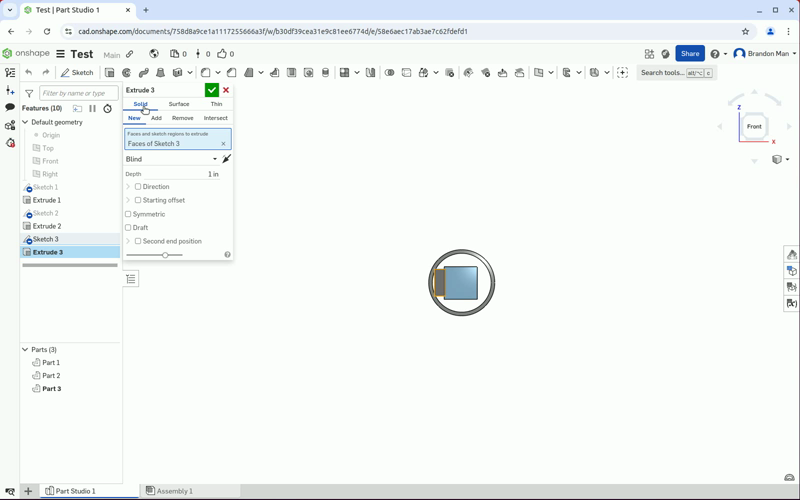
click(143, 106)
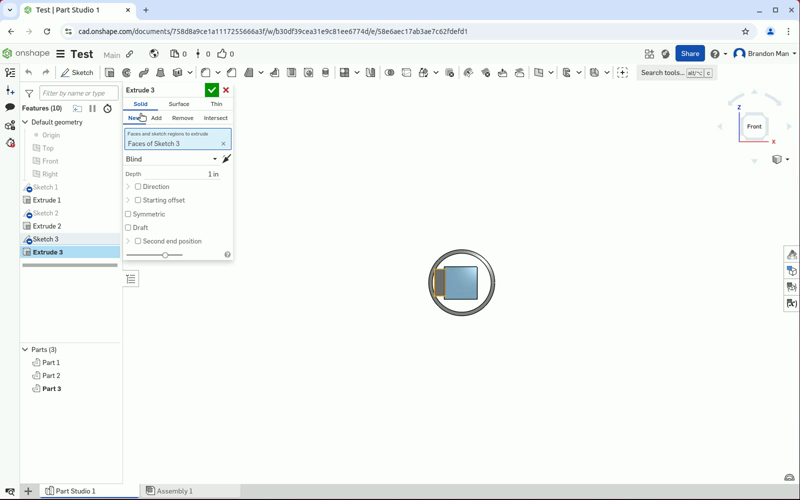
mouse_move(137, 120)
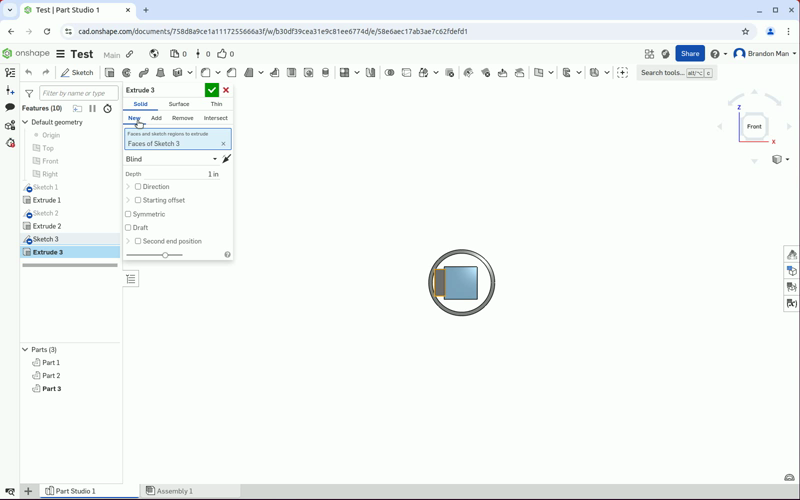
click(137, 120)
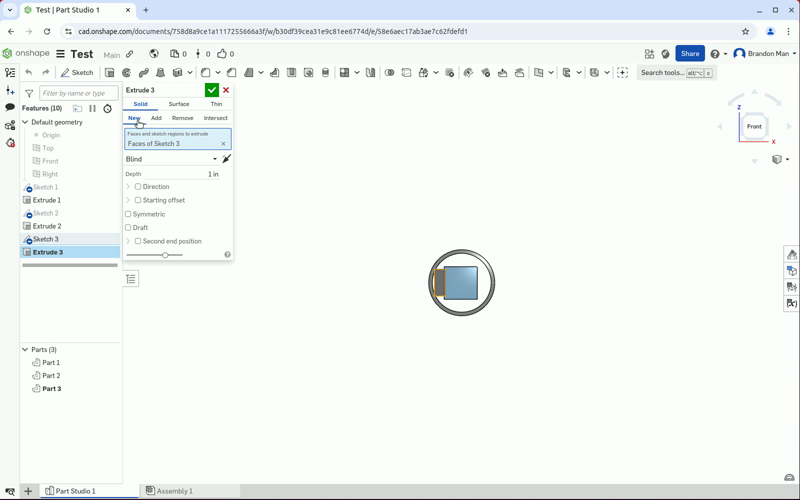
key(tab, 4)
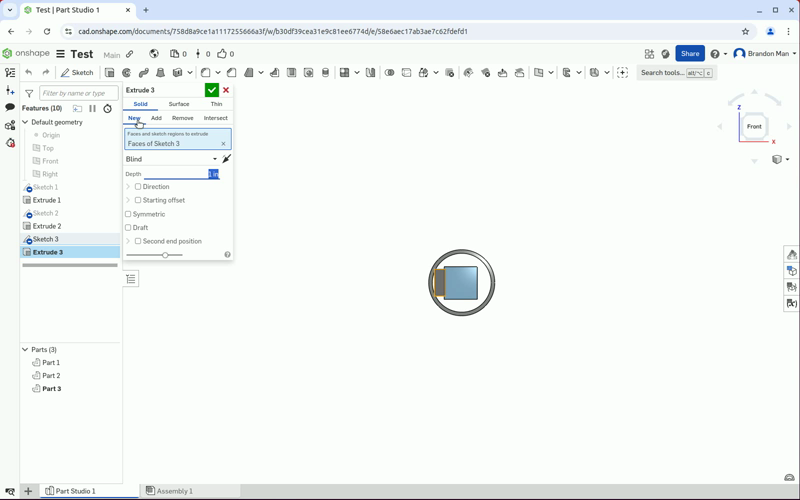
text(-19.738)
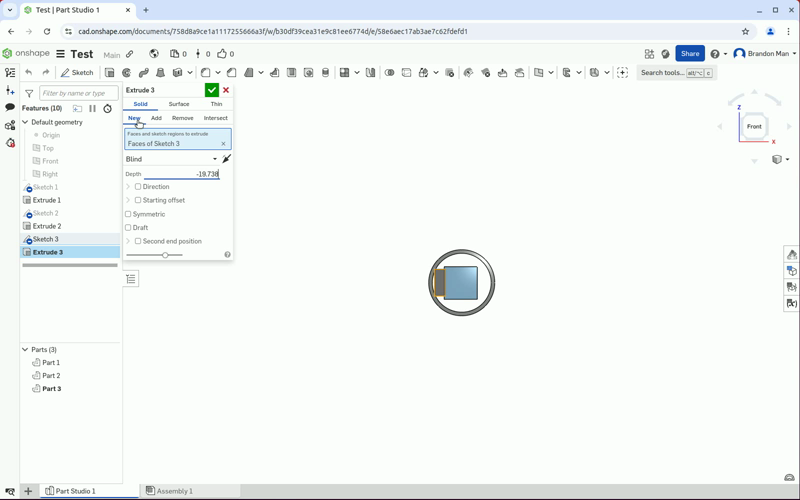
key(enter)
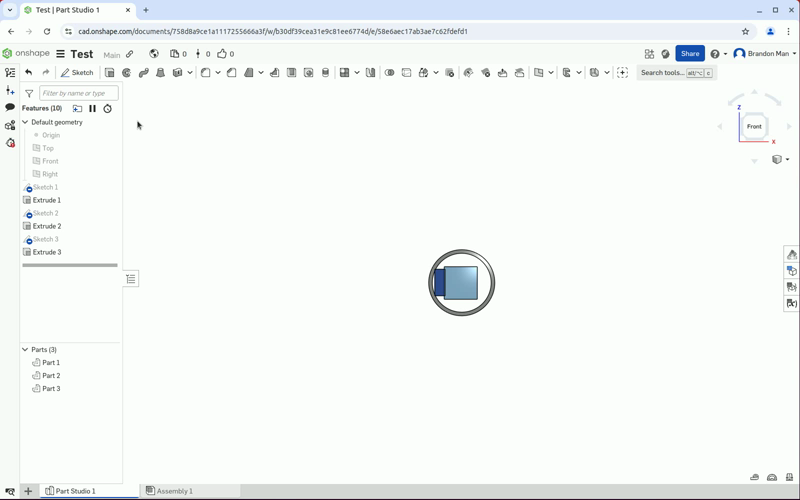
key(shift+h)
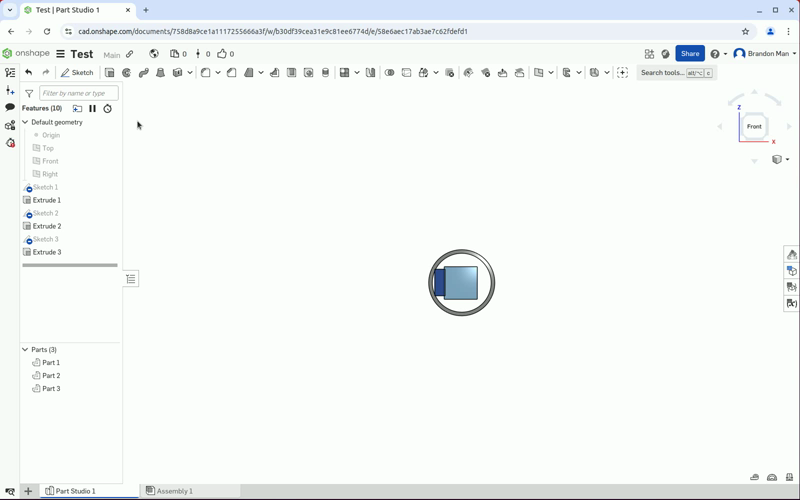
key(shift+h)
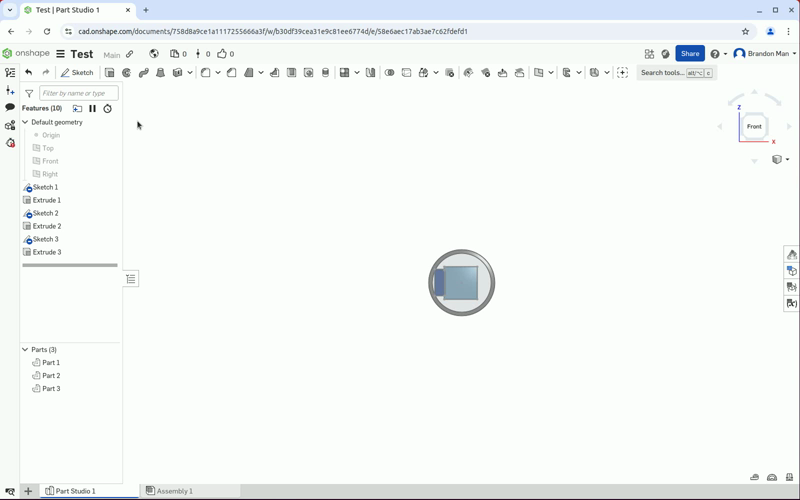
key(shift+7)
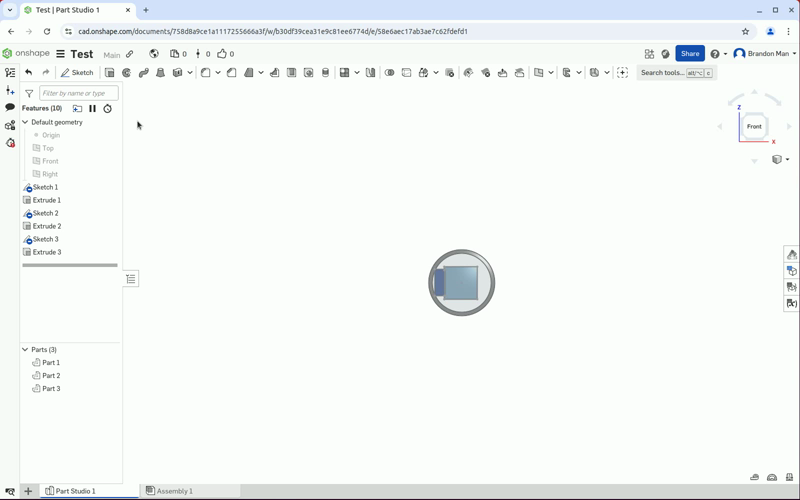
key(left, 2)
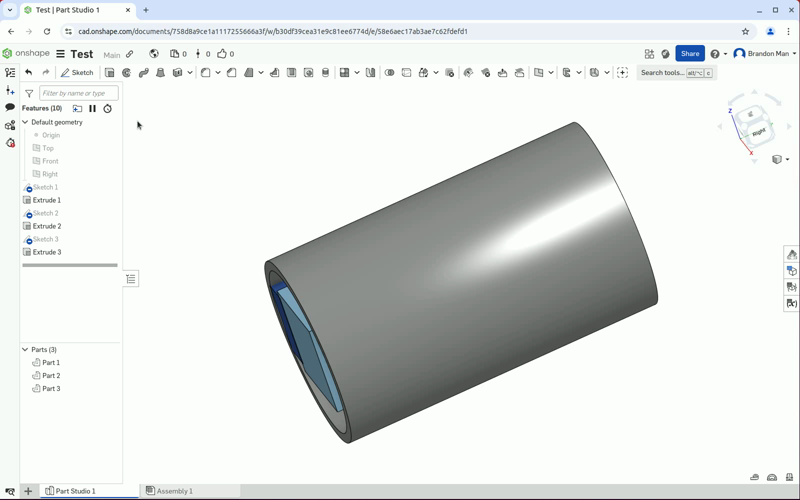
key(down, 2)
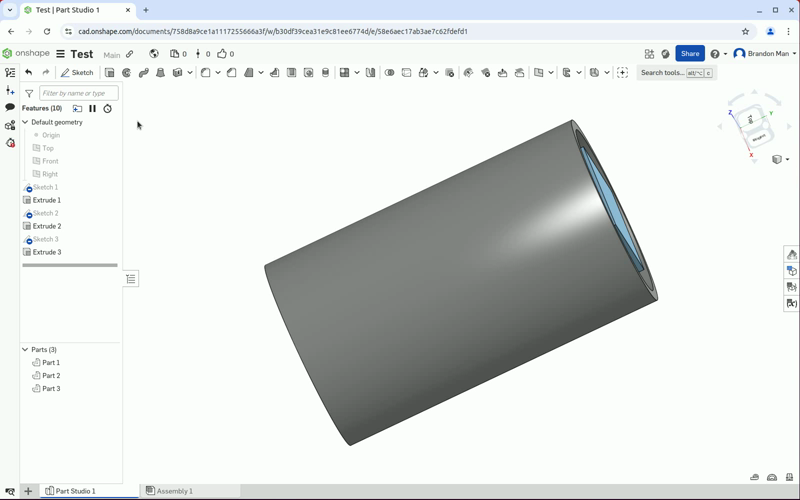
key(up, 2)
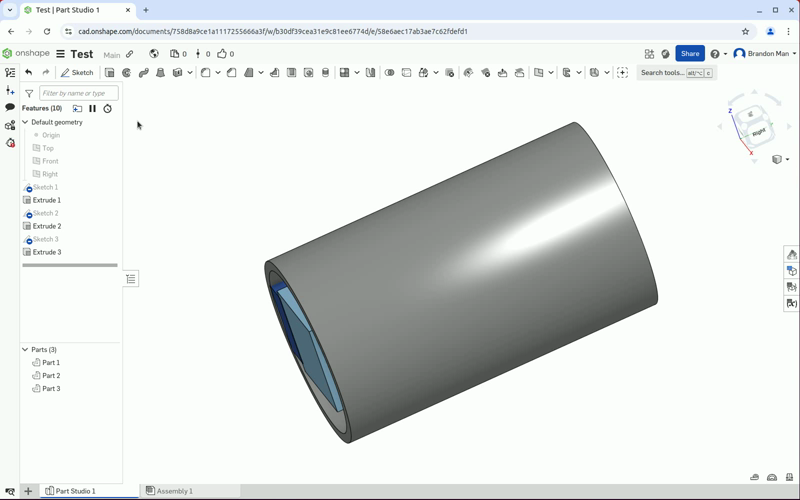
key(right, 2)
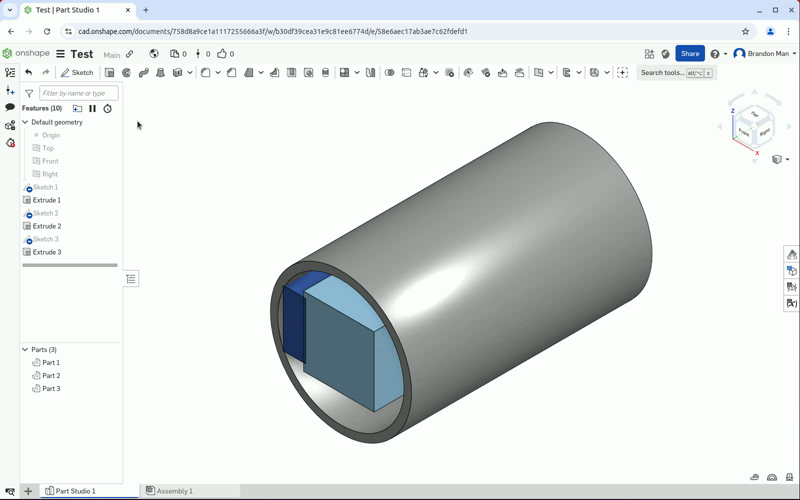
mouse_move(73, 189)
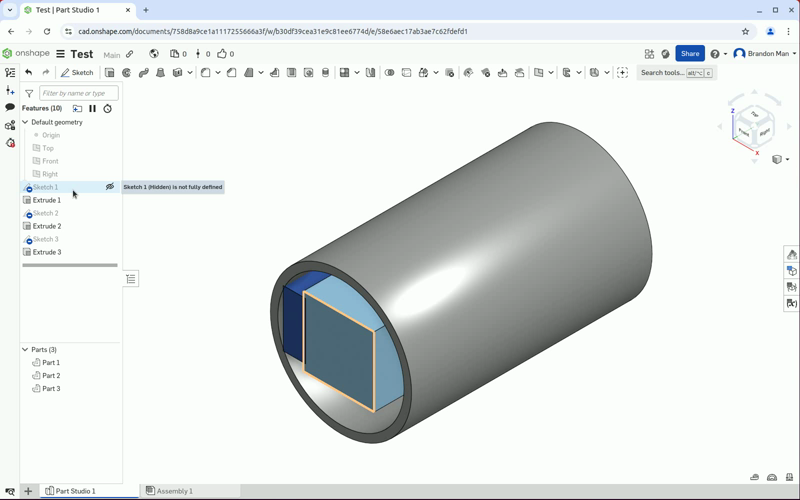
click(73, 189)